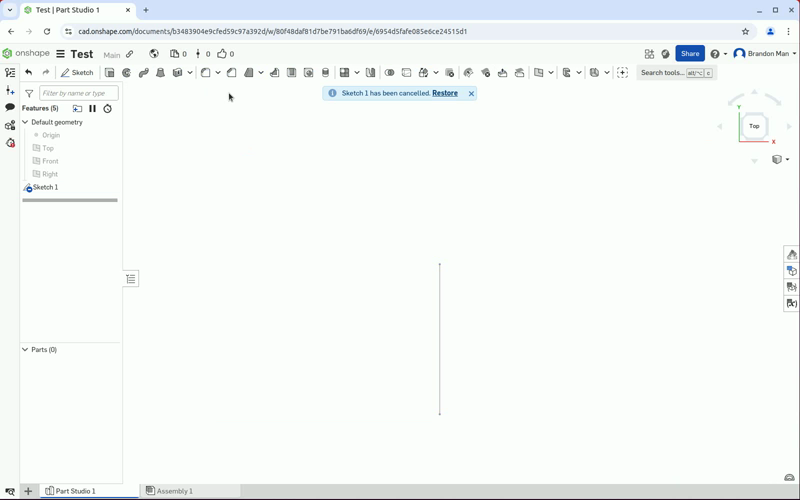
key(shift+h)
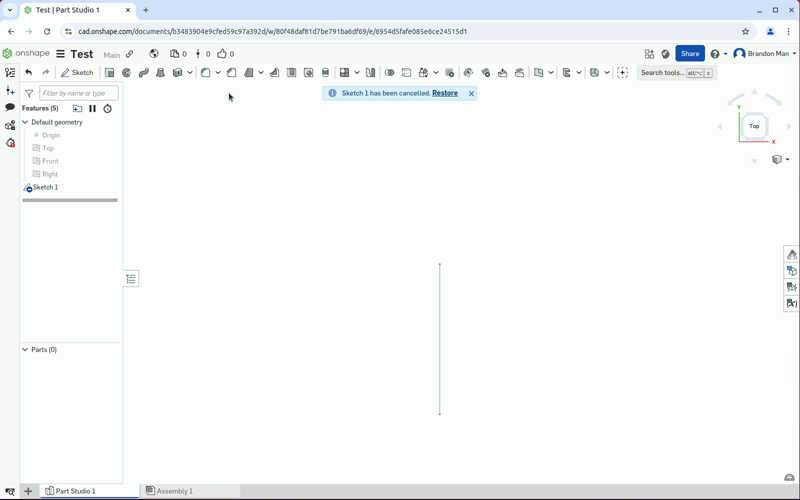
key(shift+s)
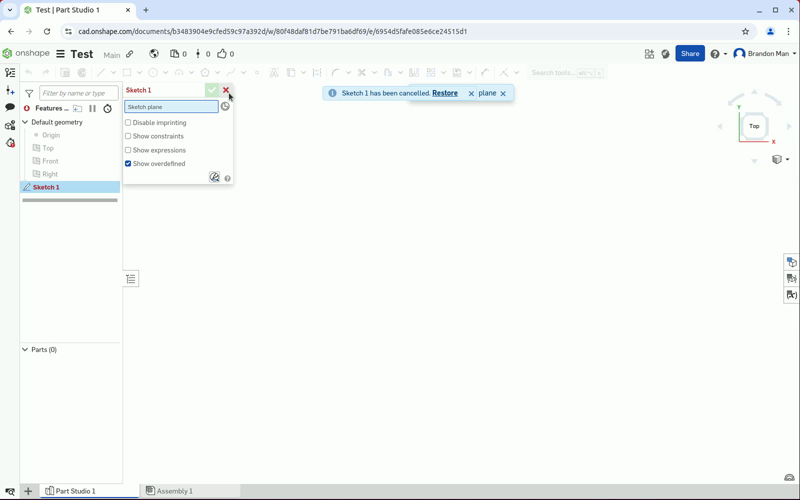
mouse_move(73, 150)
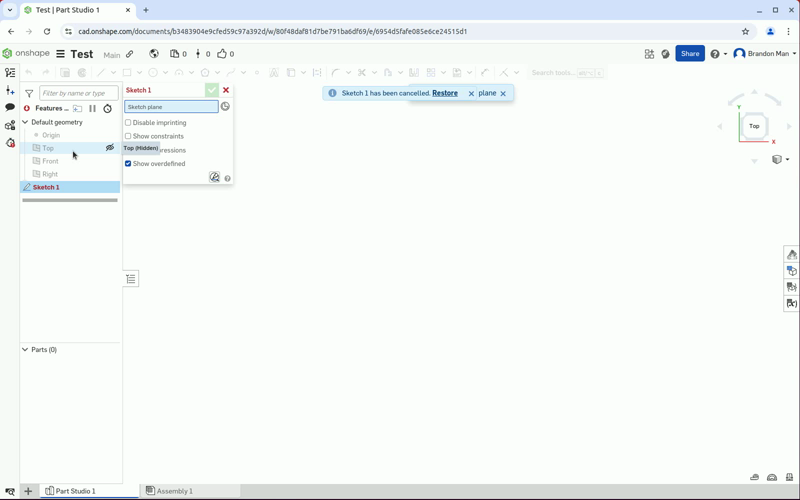
click(73, 150)
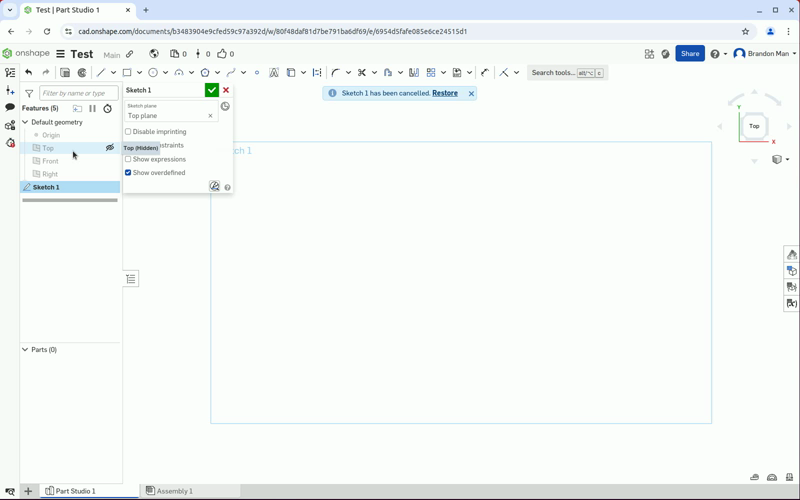
mouse_move(73, 352)
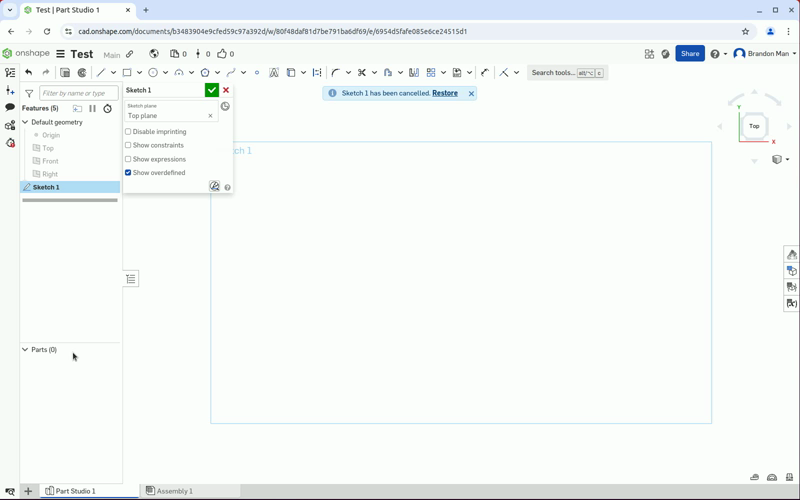
key(y)
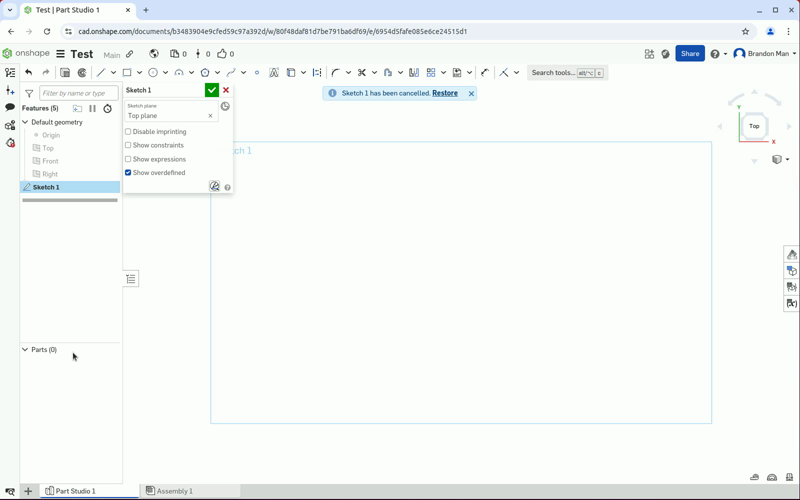
key(l)
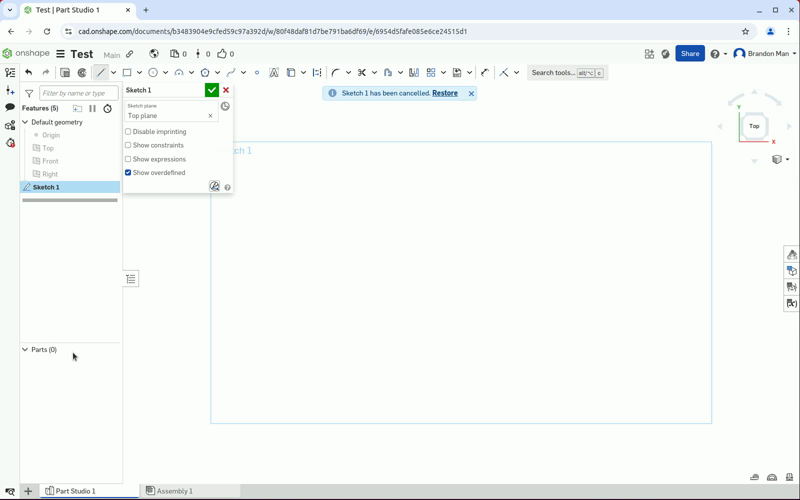
key_down(shift)
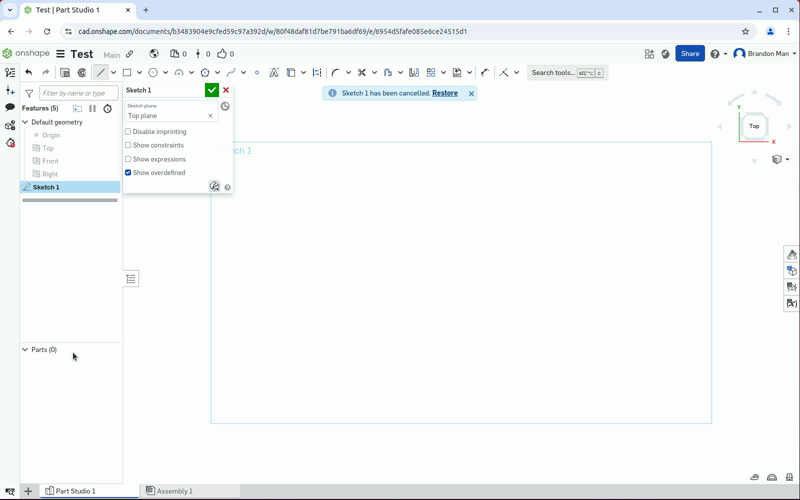
mouse_move(356, 286)
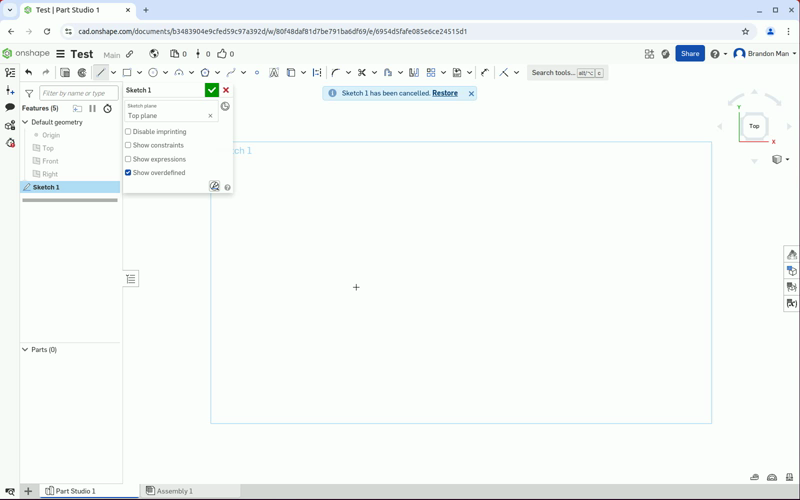
click(356, 286)
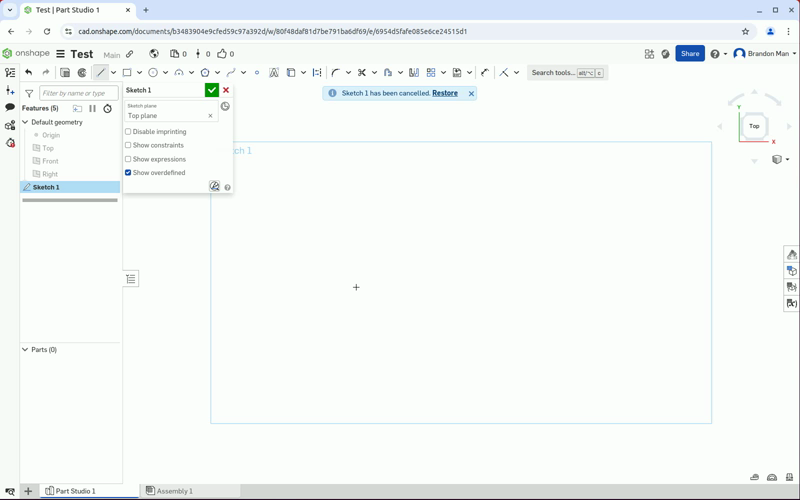
key_up(shift)
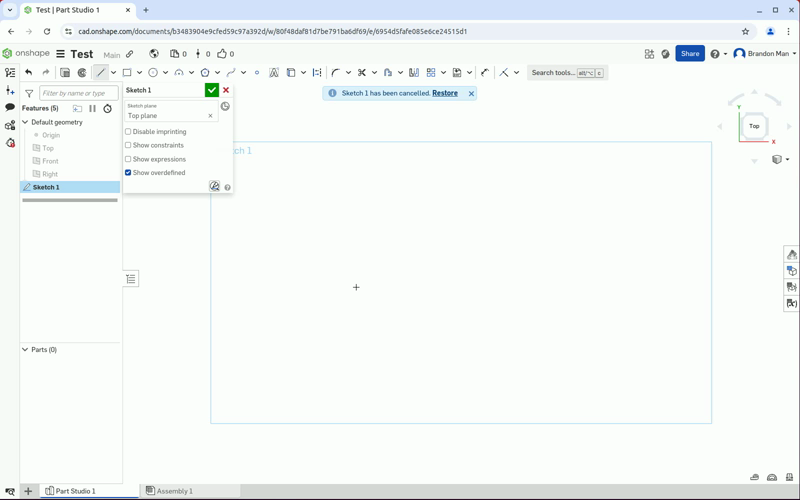
key_down(shift)
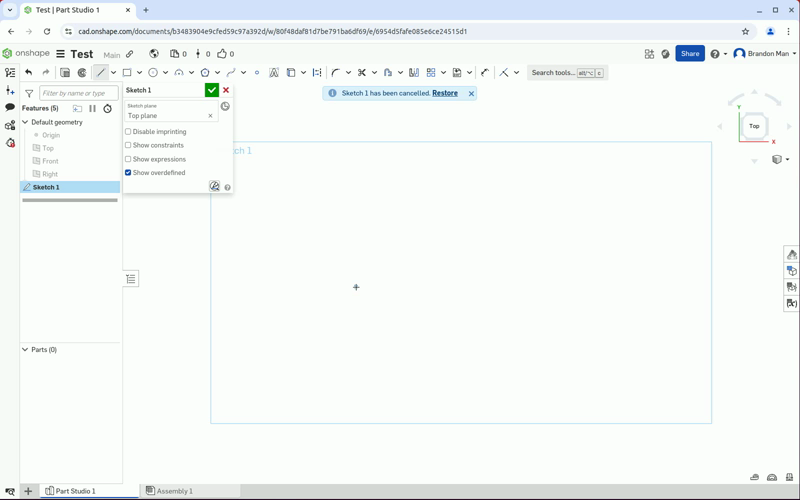
mouse_move(386, 286)
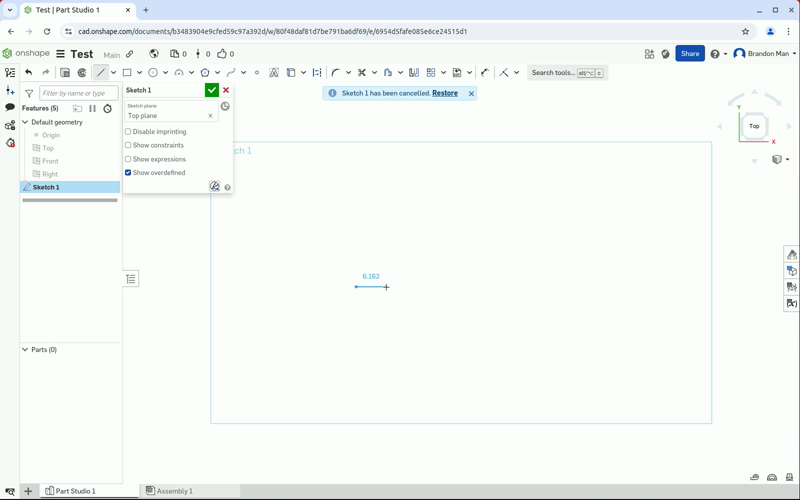
mouse_move(364, 286)
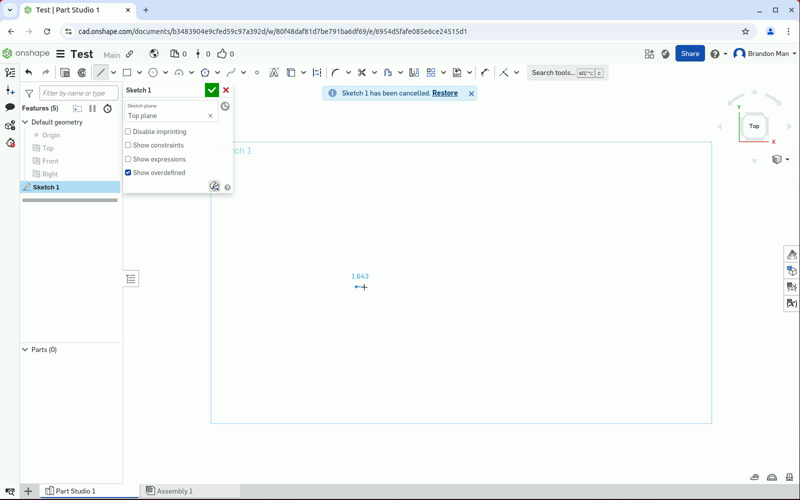
click(364, 286)
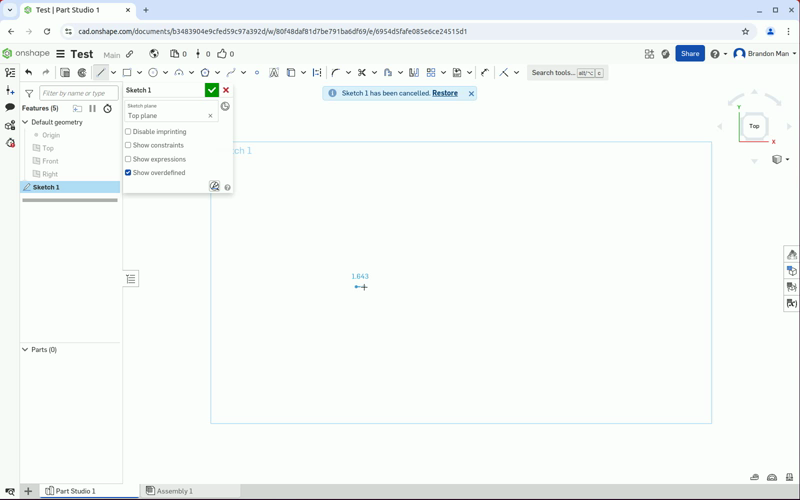
key_up(shift)
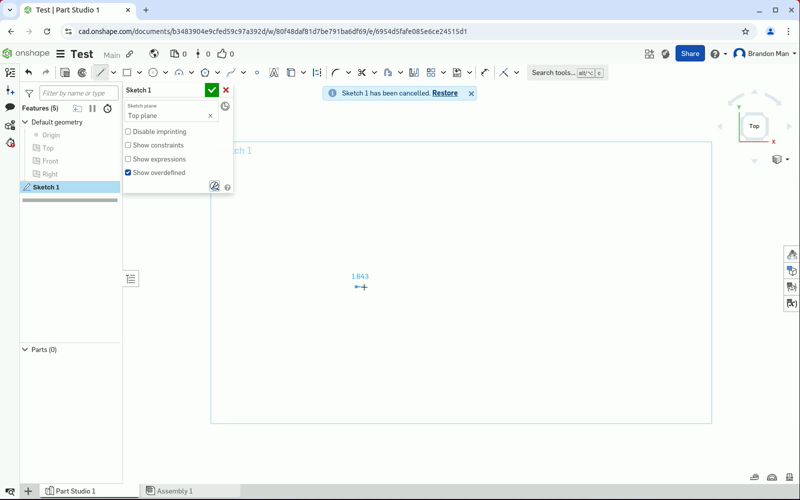
key_down(shift)
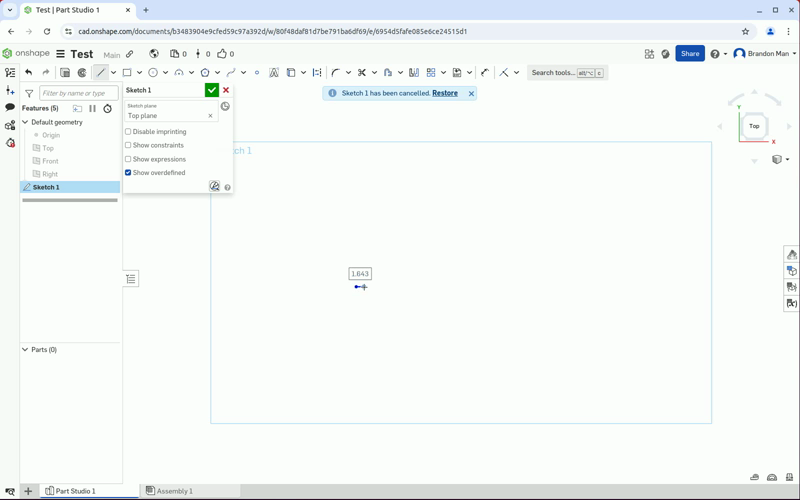
mouse_move(364, 213)
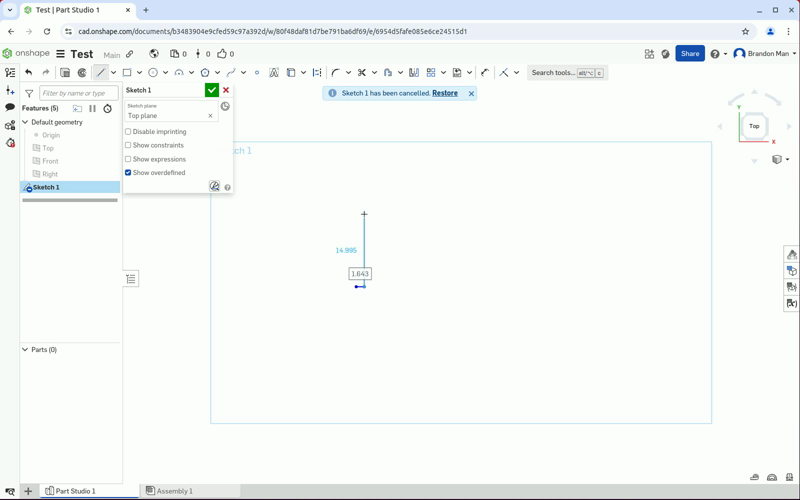
click(364, 213)
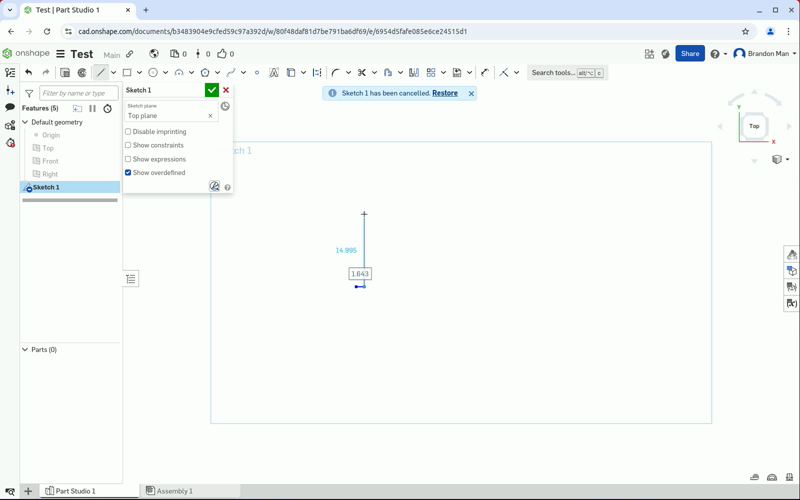
key_up(shift)
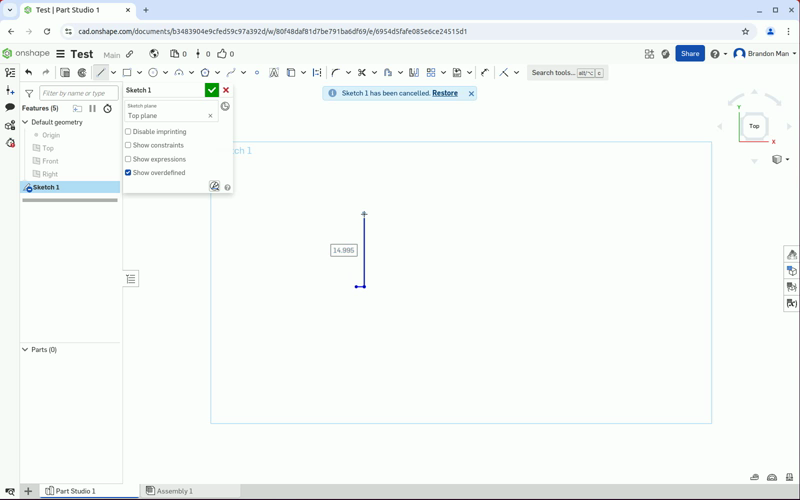
key_down(shift)
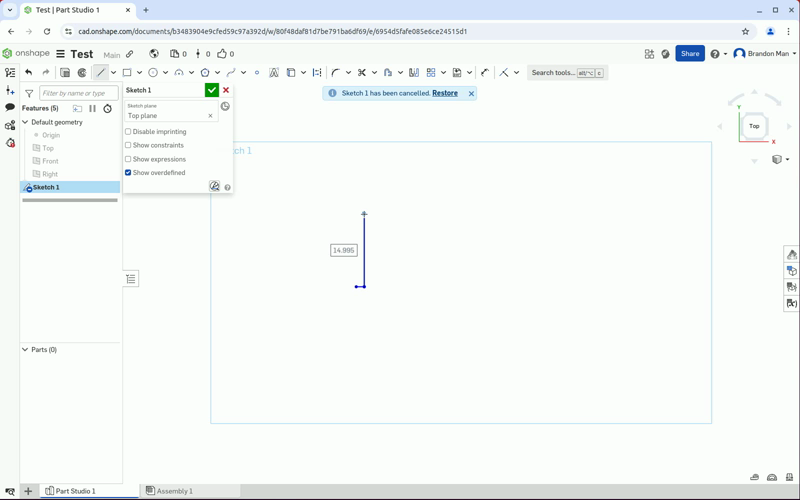
mouse_move(436, 213)
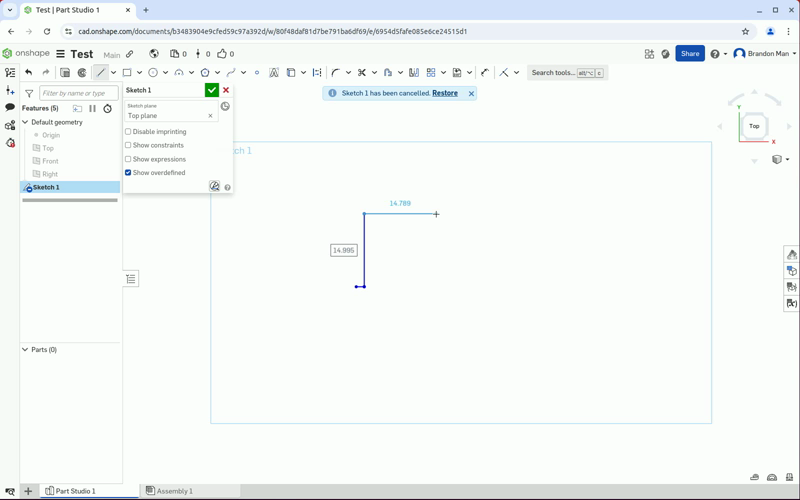
click(436, 213)
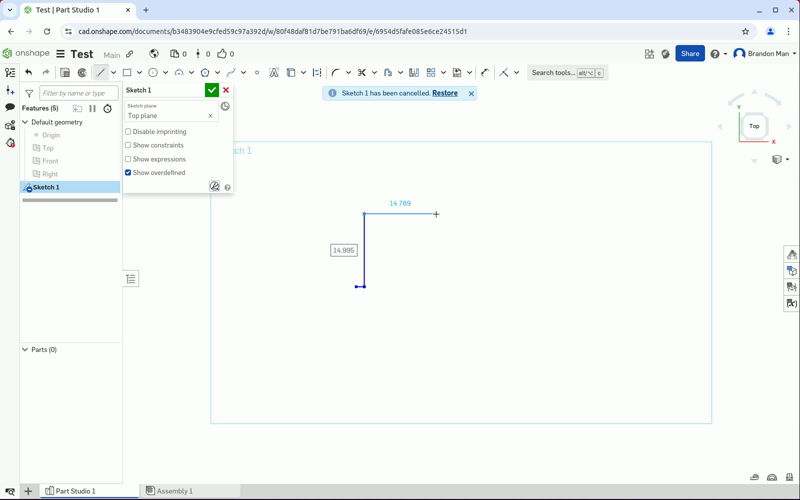
key_up(shift)
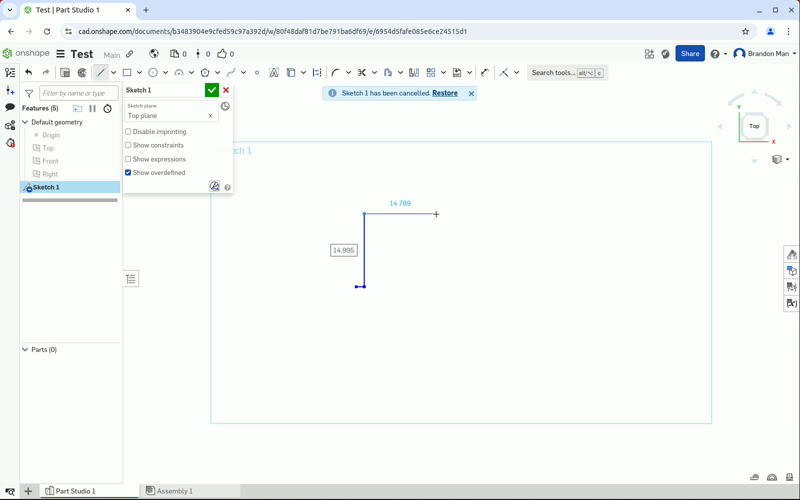
key_down(shift)
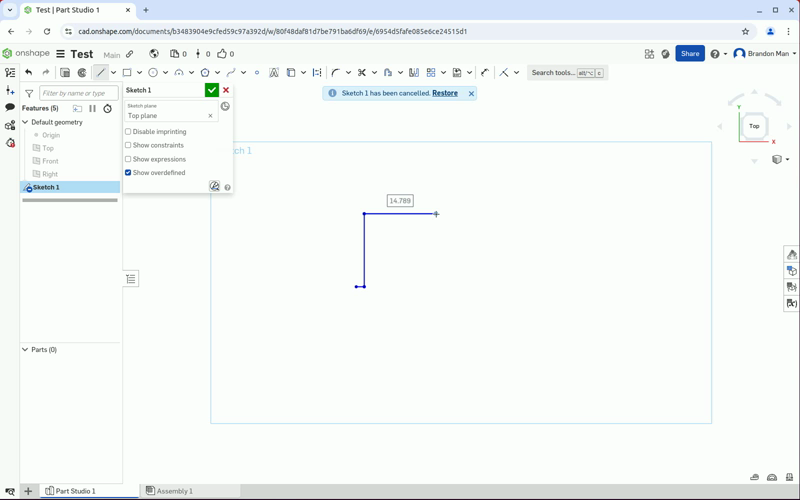
mouse_move(466, 213)
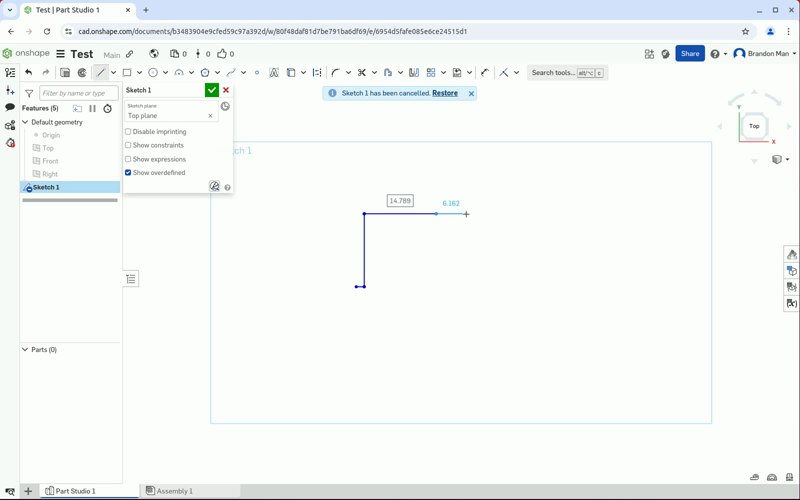
mouse_move(436, 206)
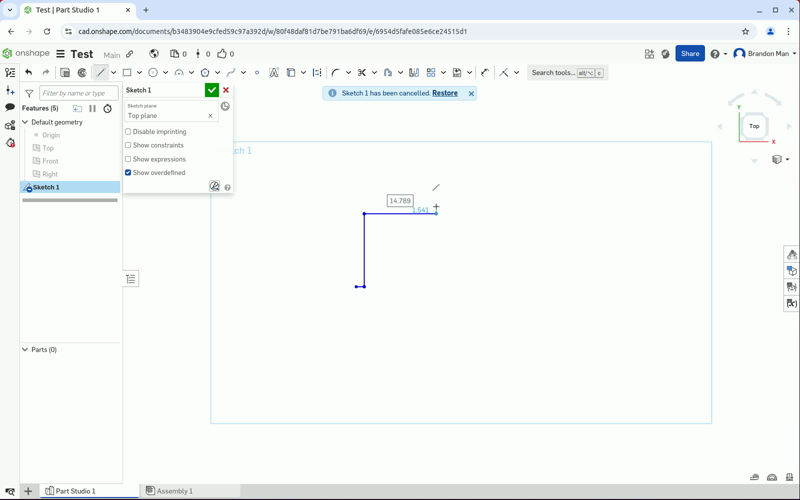
scroll(6)
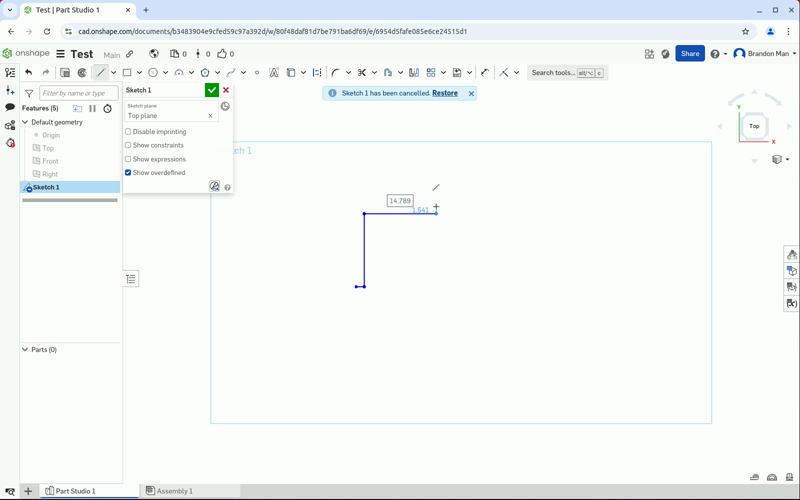
scroll(6)
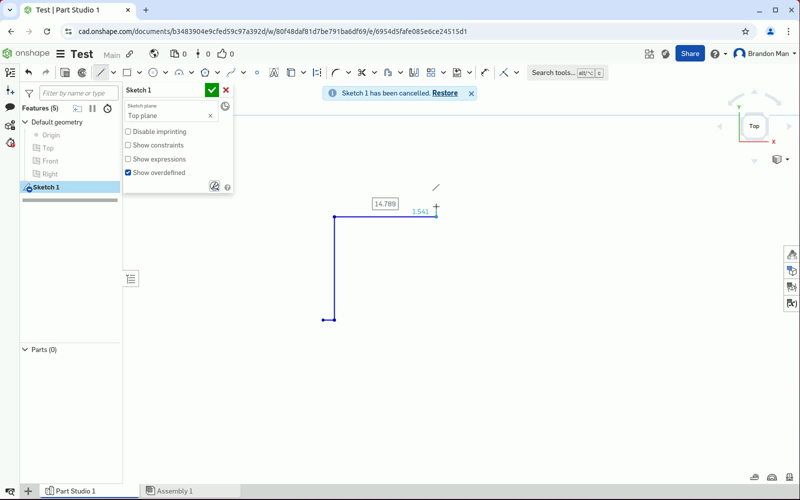
scroll(6)
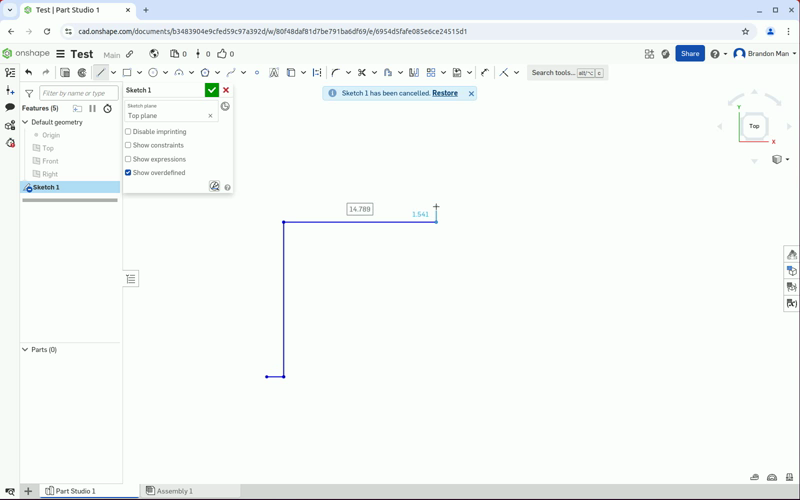
scroll(6)
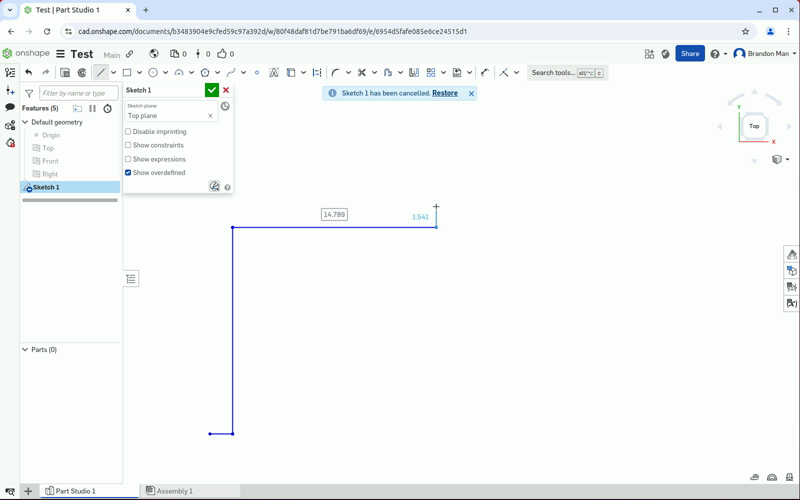
scroll(6)
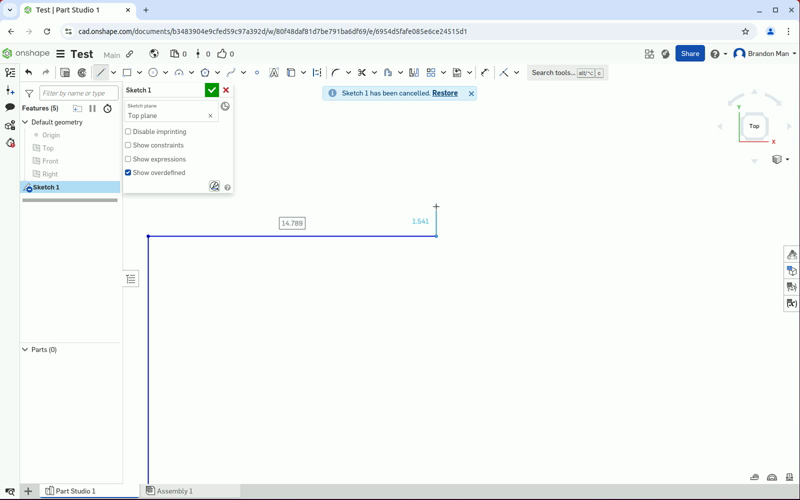
scroll(6)
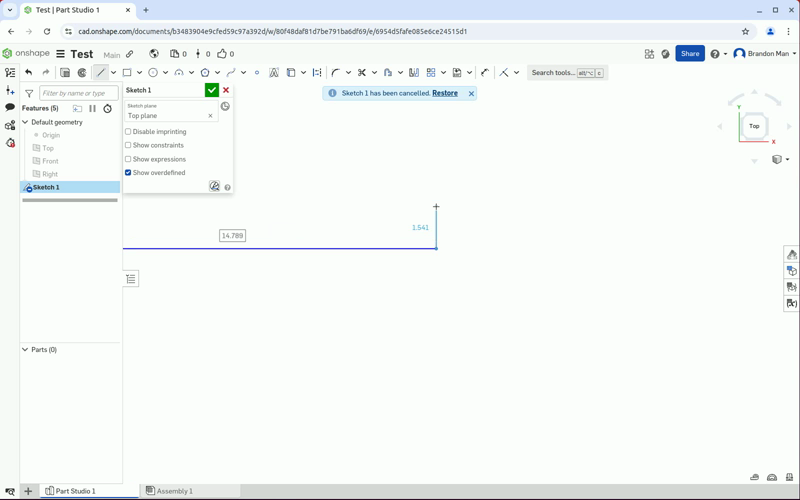
scroll(6)
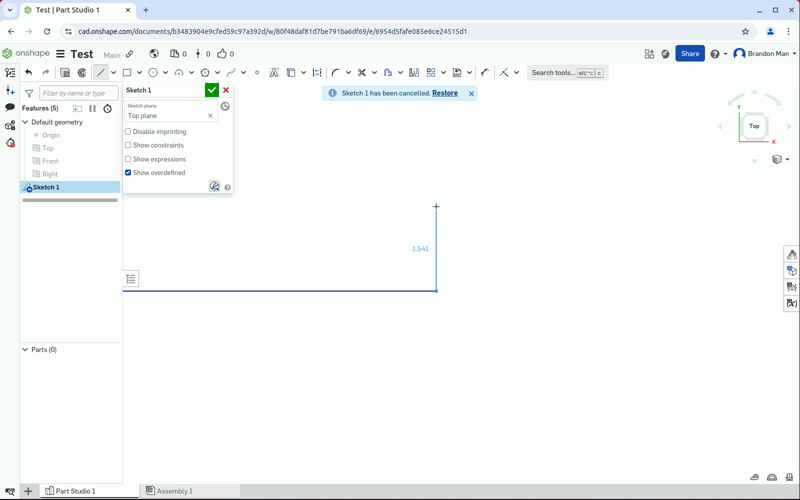
click(436, 206)
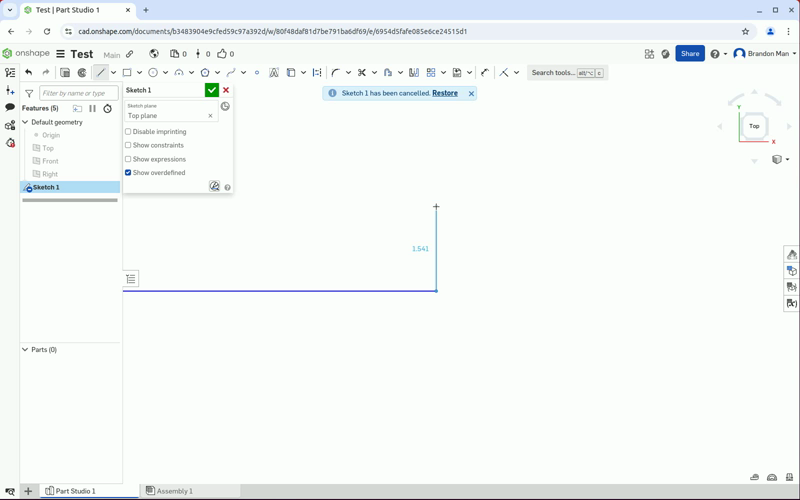
scroll(-6)
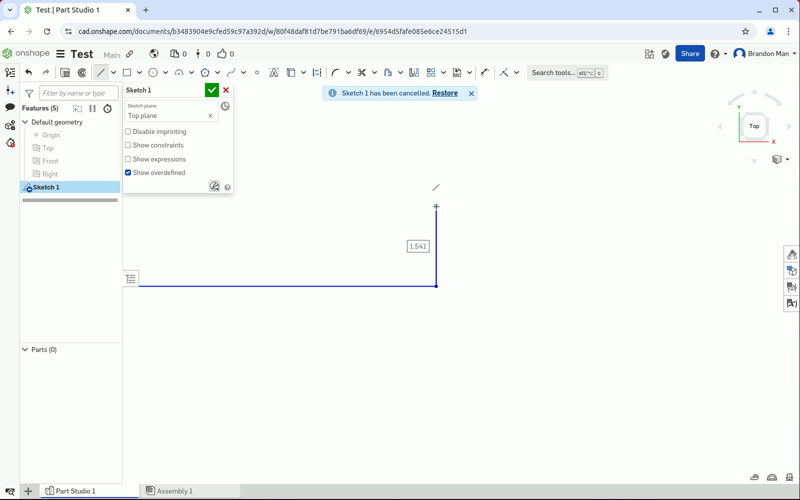
scroll(-6)
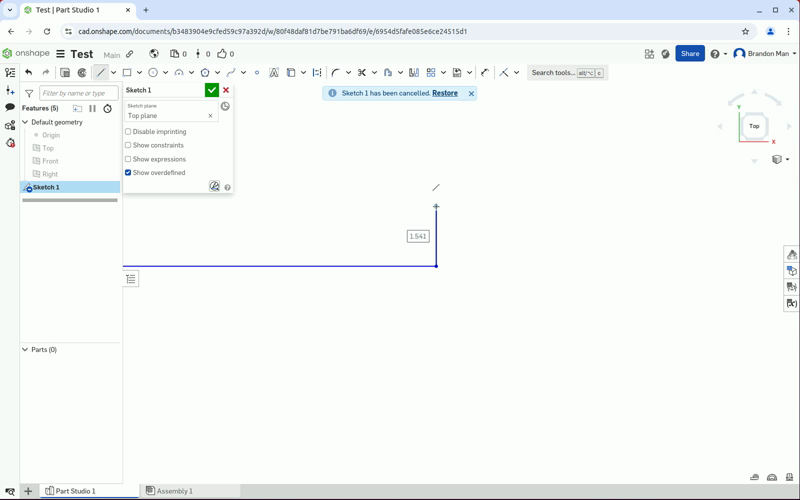
scroll(-6)
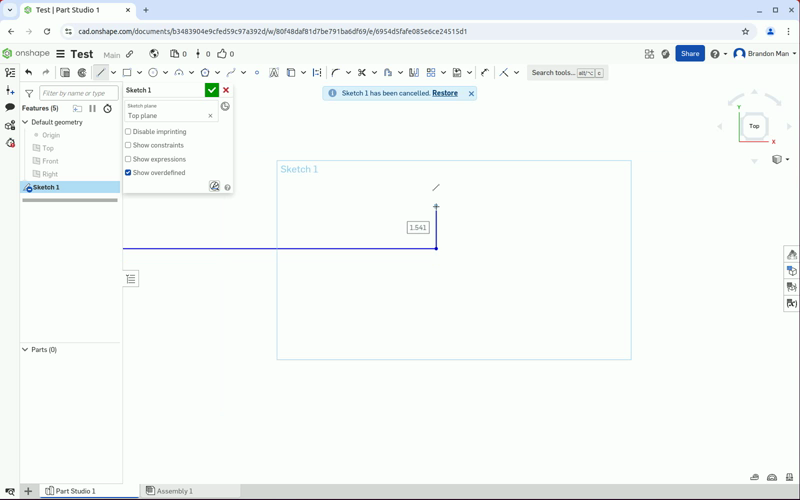
scroll(-6)
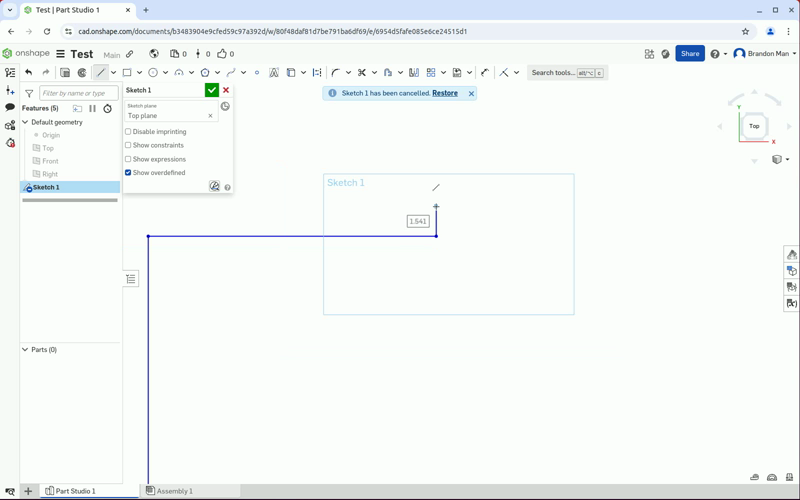
scroll(-6)
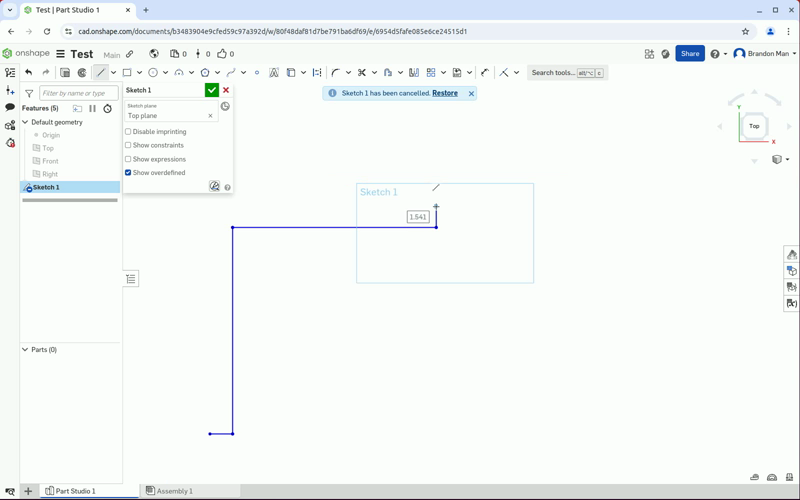
scroll(-6)
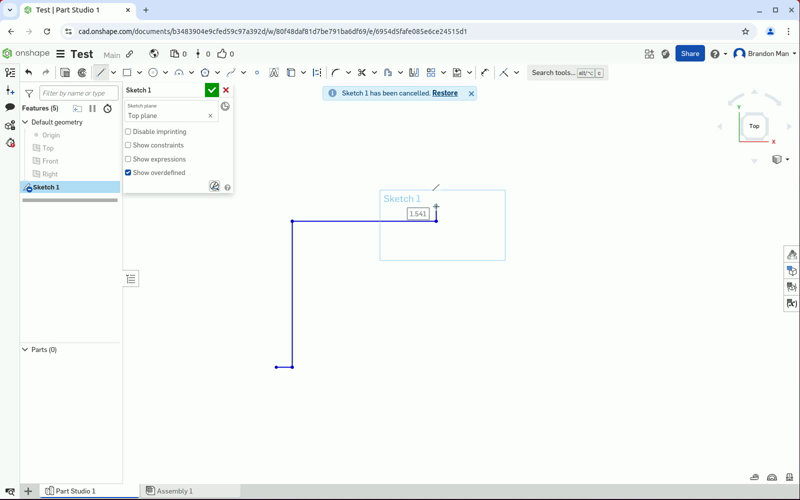
scroll(-6)
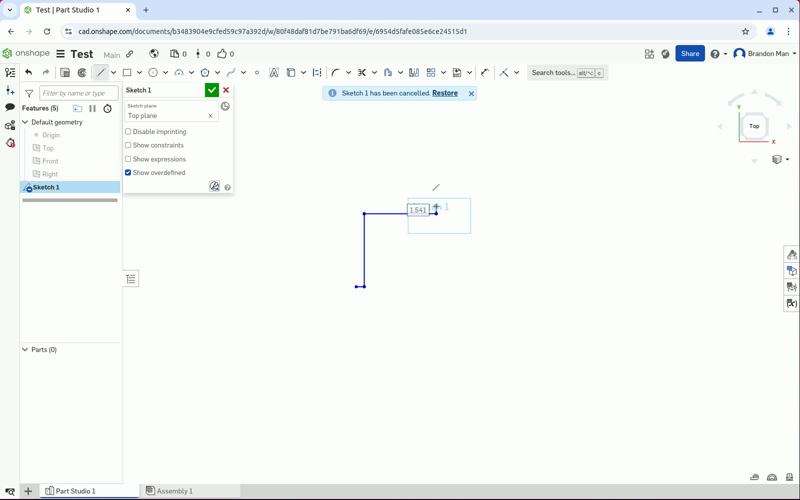
key_up(shift)
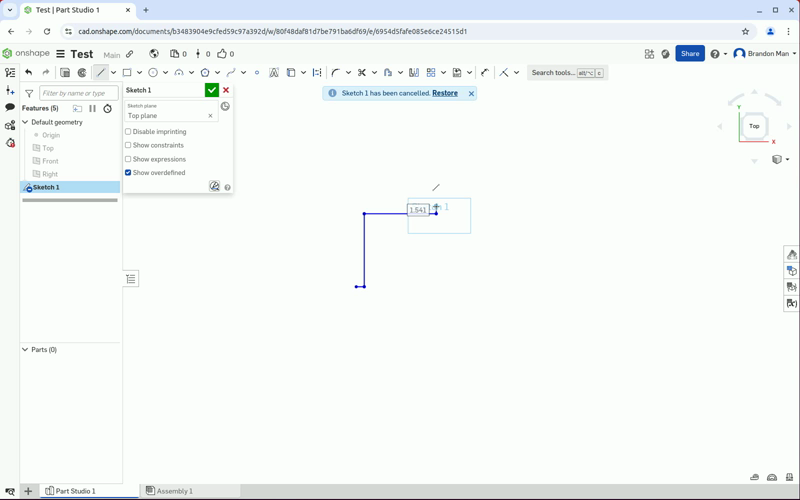
key_down(shift)
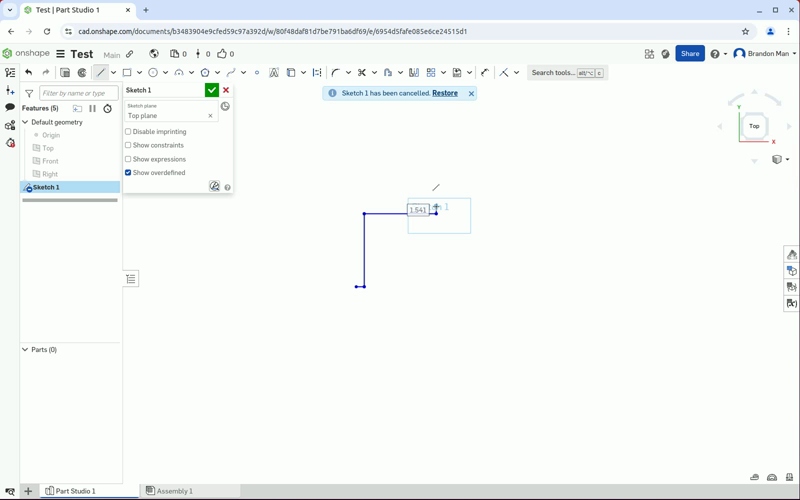
mouse_move(356, 206)
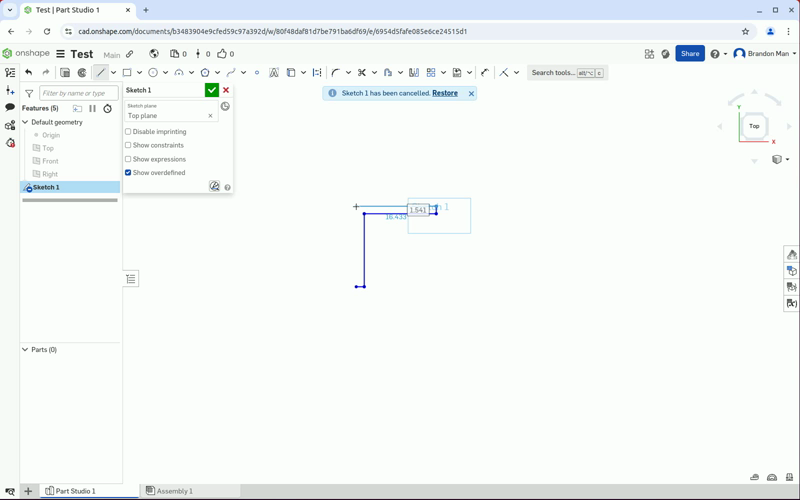
click(356, 206)
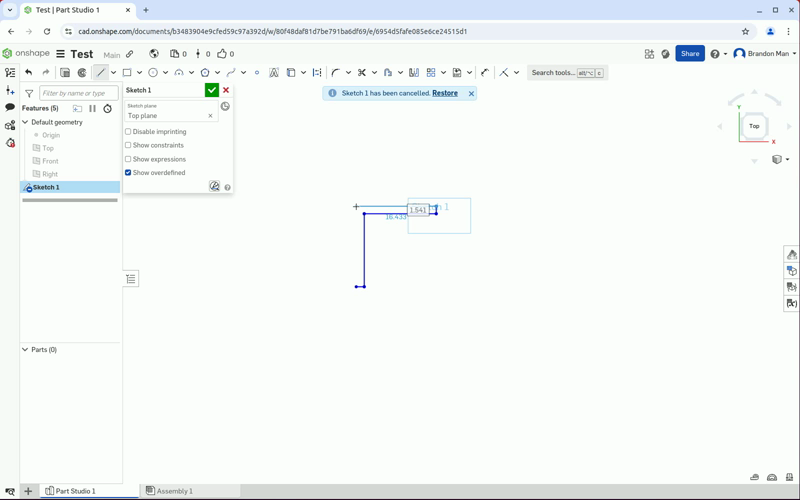
key_up(shift)
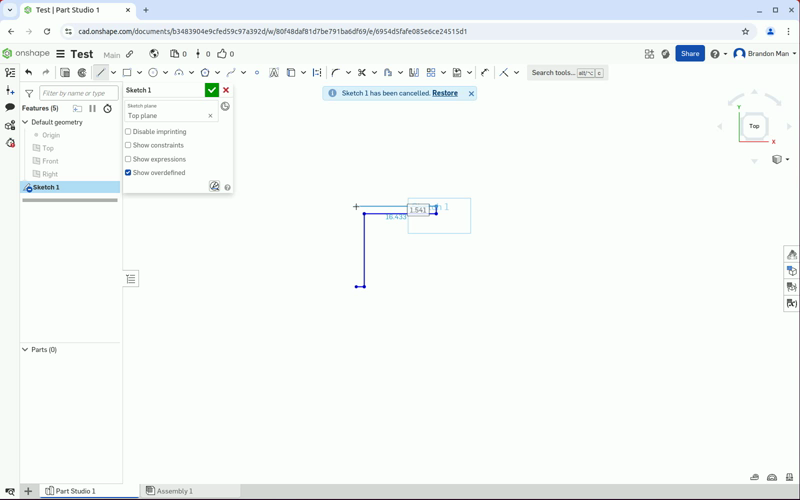
key_down(shift)
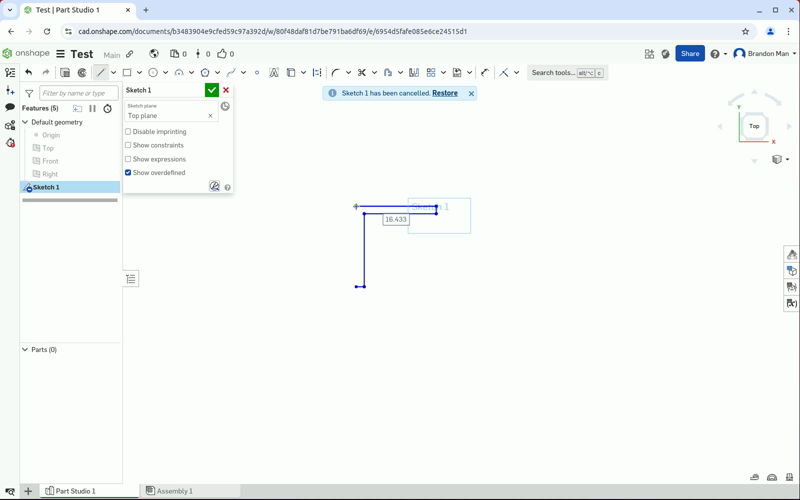
mouse_move(356, 286)
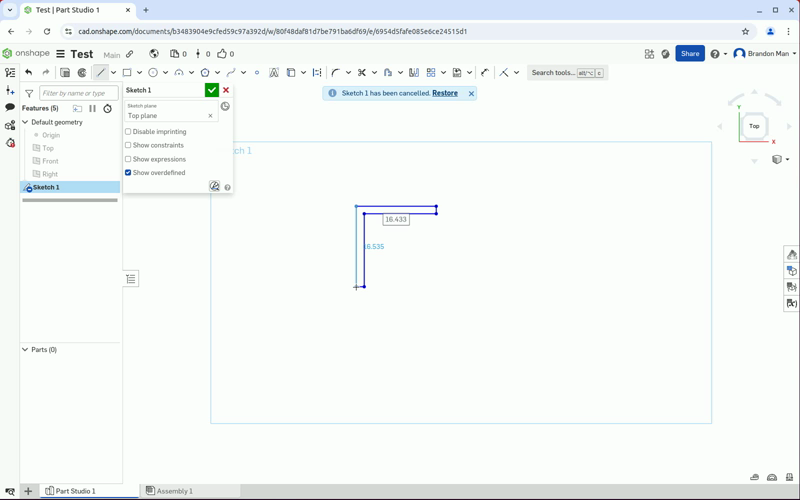
key_up(shift)
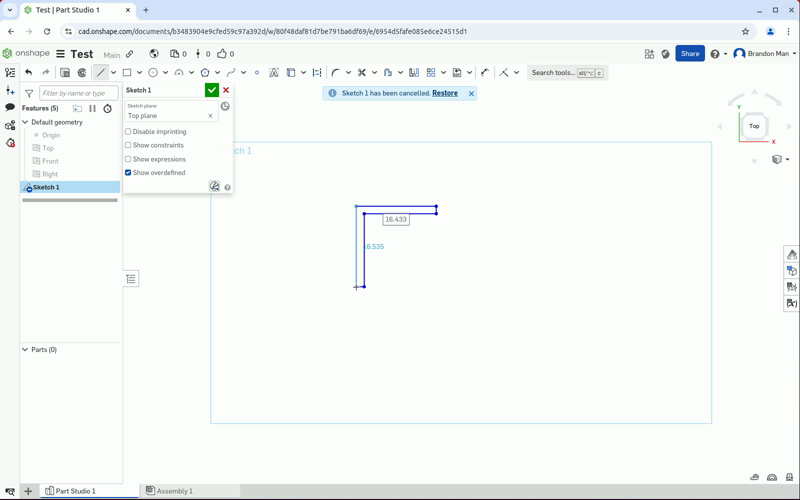
click(356, 286)
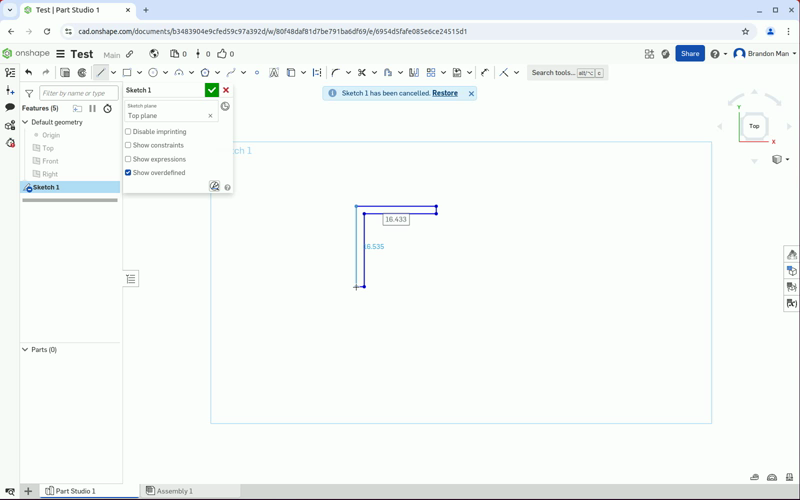
key(esc)
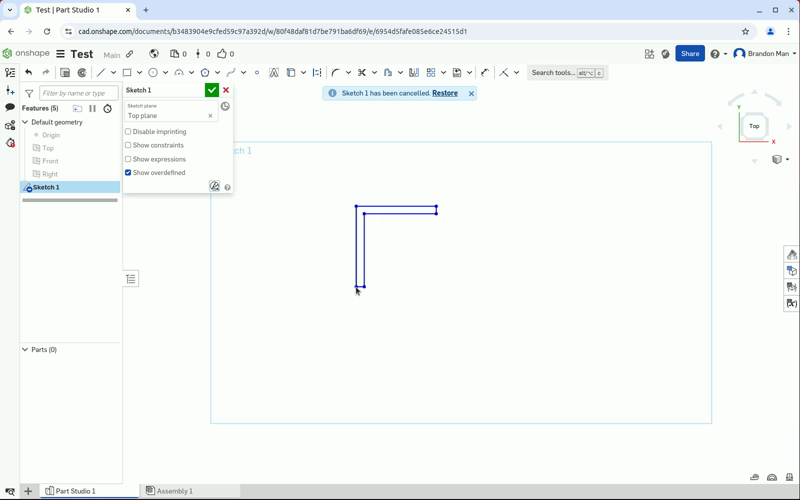
mouse_move(395, 211)
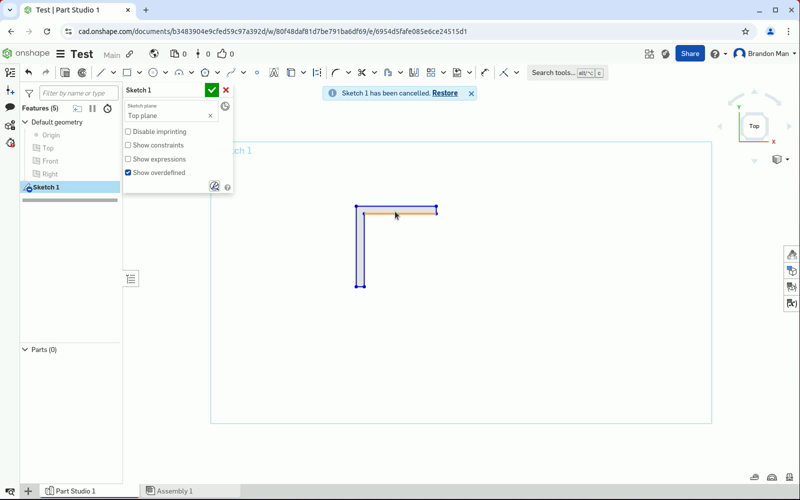
scroll(6)
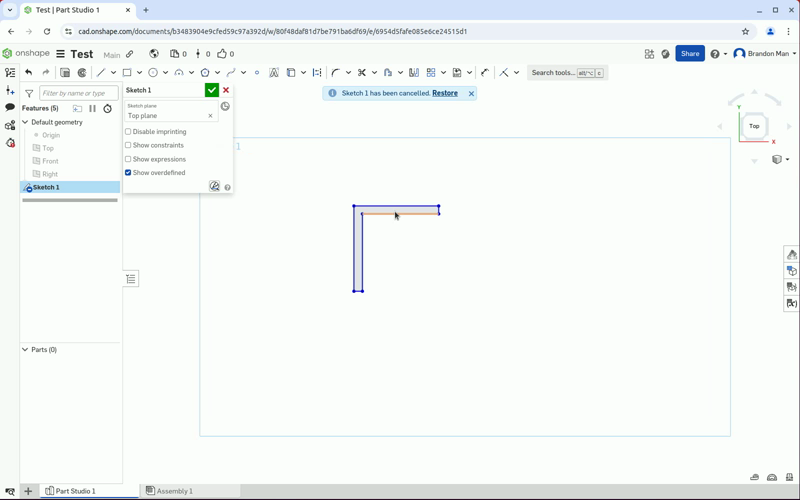
scroll(6)
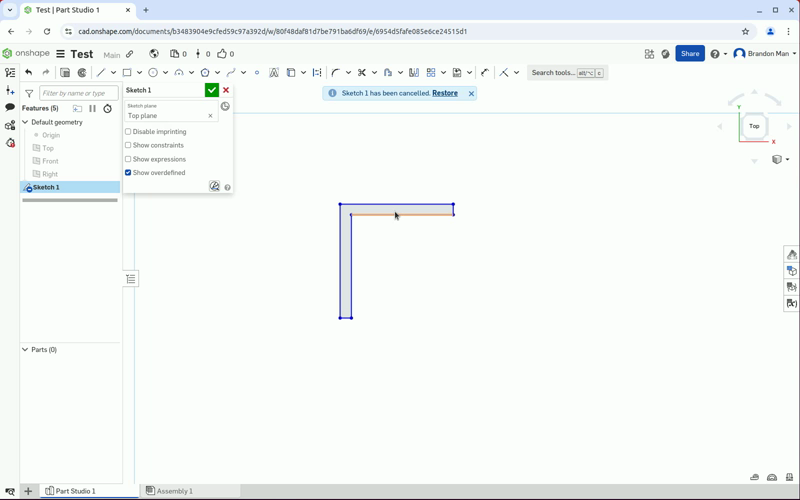
scroll(6)
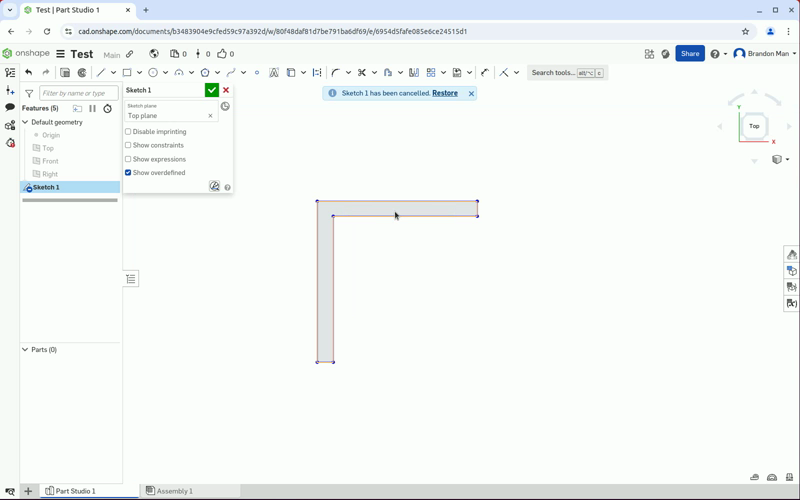
scroll(6)
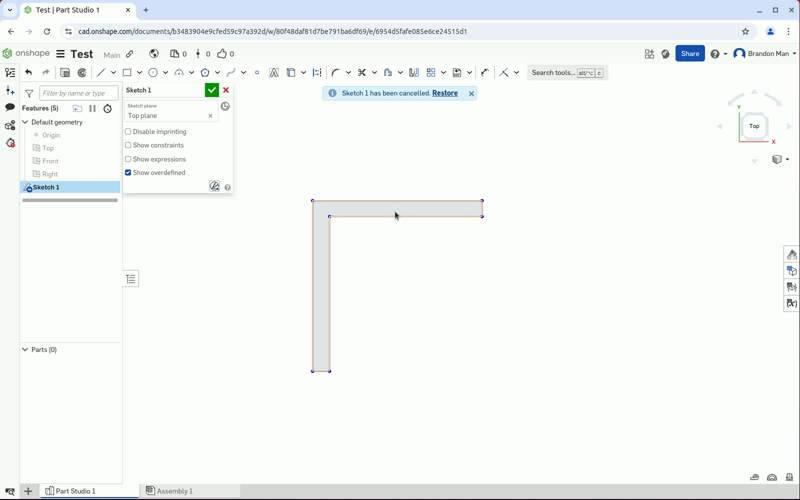
scroll(6)
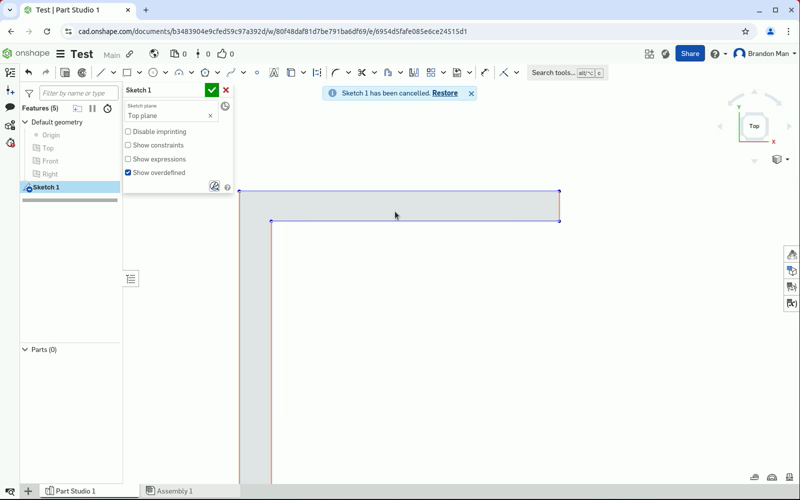
scroll(6)
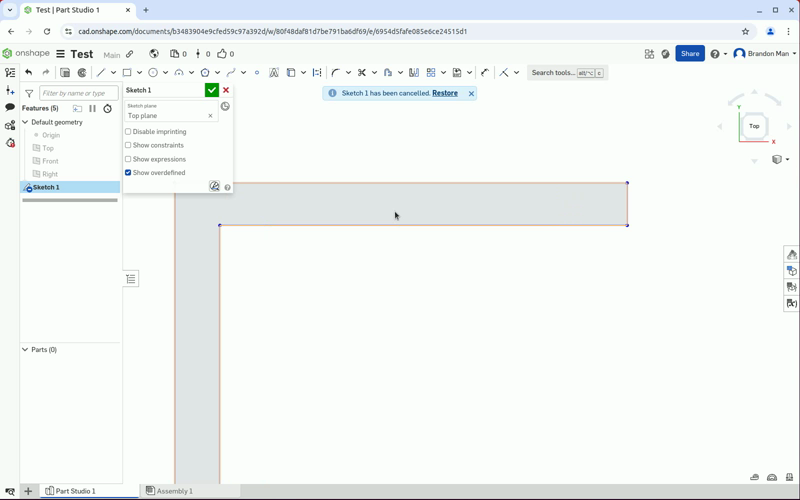
scroll(6)
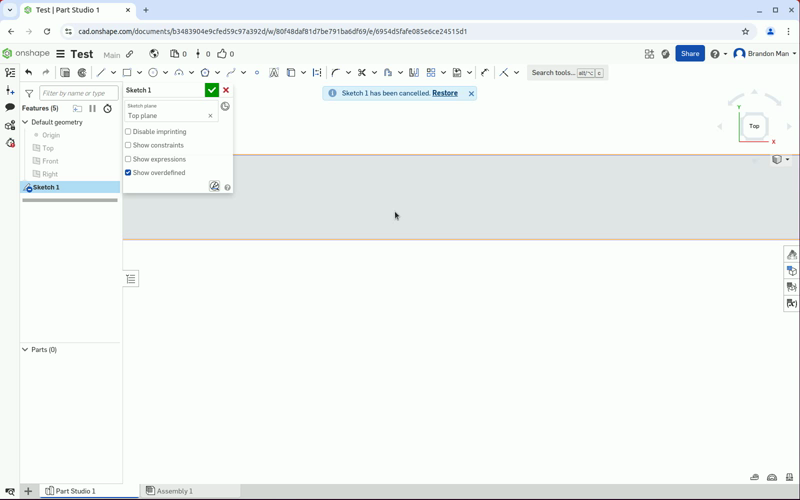
click(395, 211)
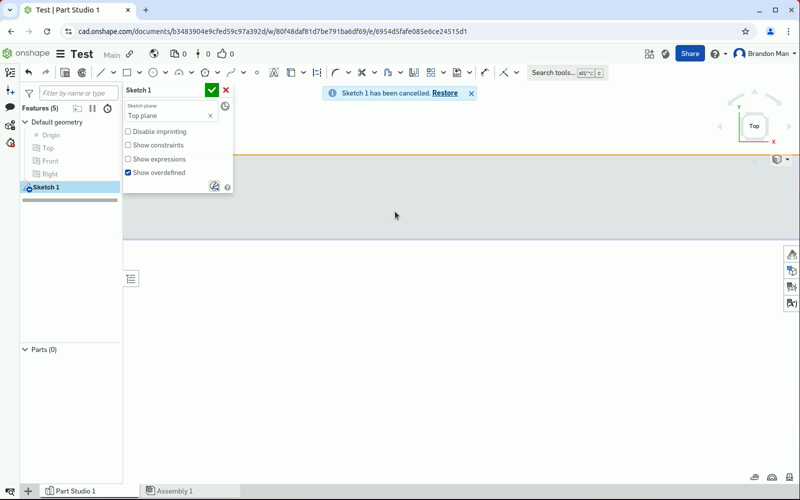
scroll(-6)
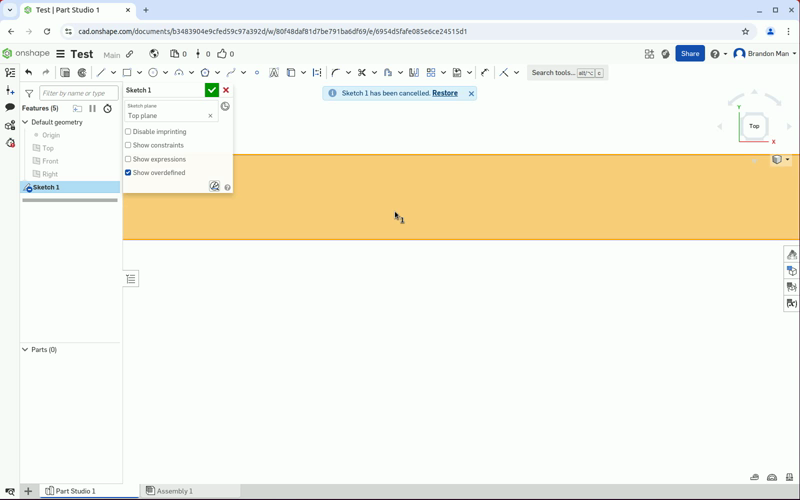
scroll(-6)
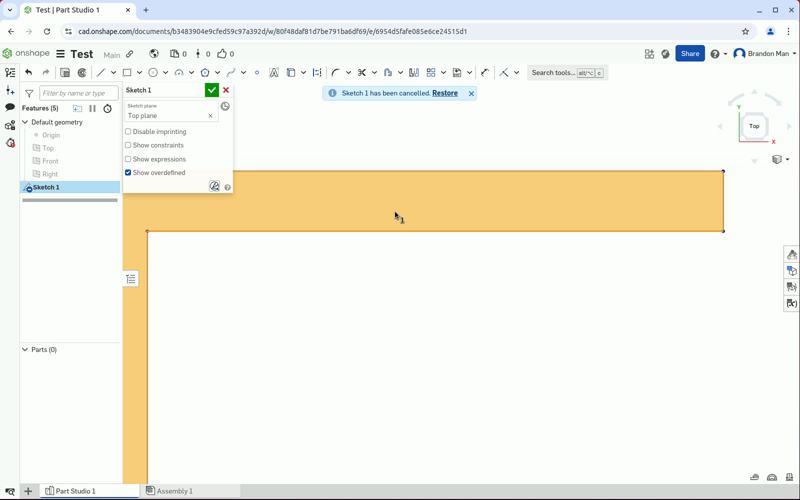
scroll(-6)
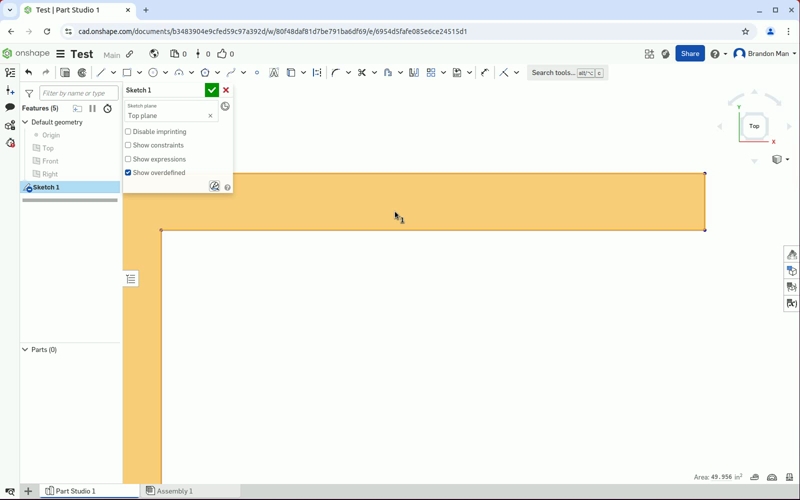
scroll(-6)
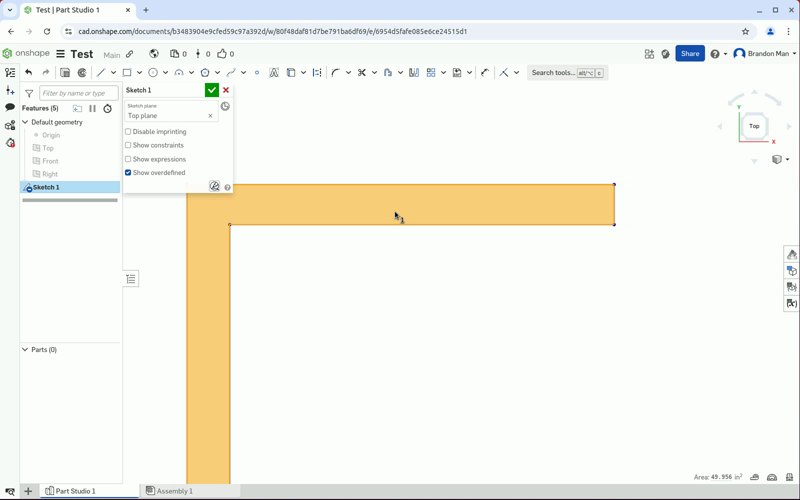
scroll(-6)
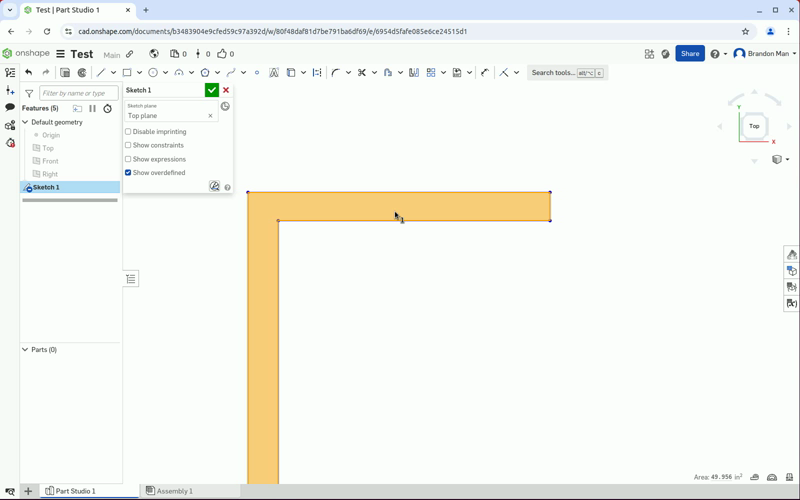
scroll(-6)
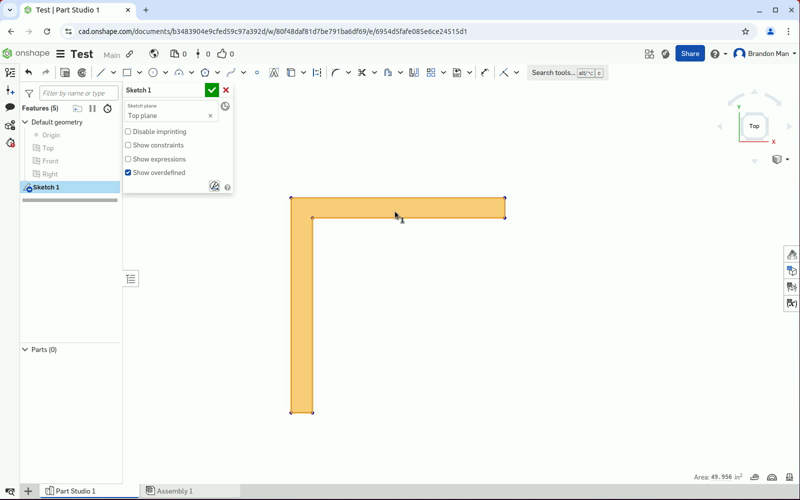
scroll(-6)
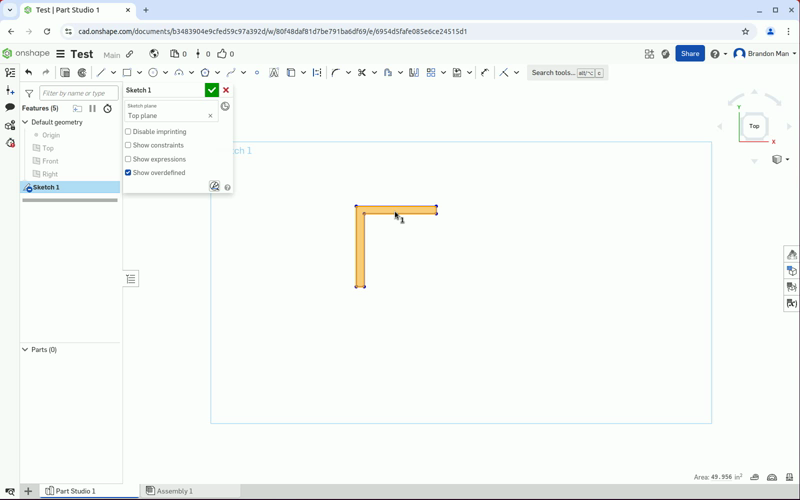
mouse_move(73, 352)
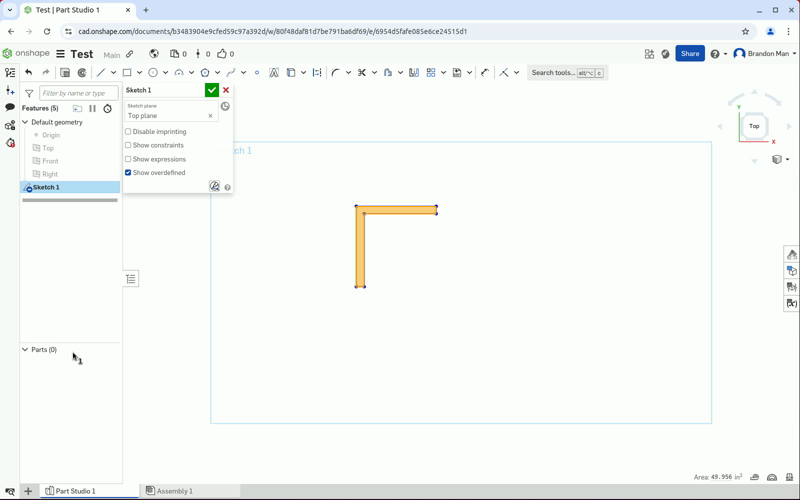
key(shift+y)
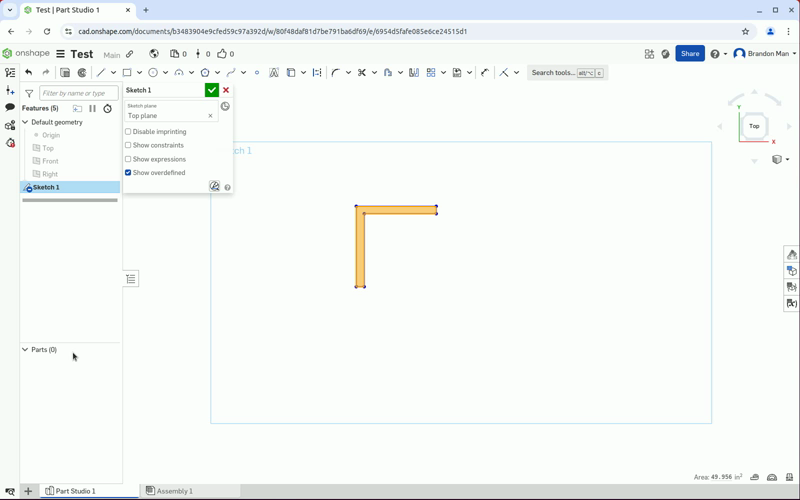
key(shift+e)
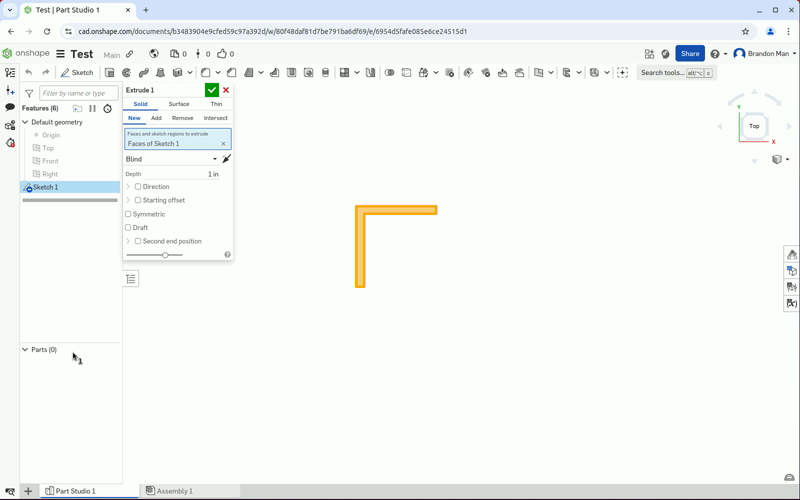
mouse_move(143, 106)
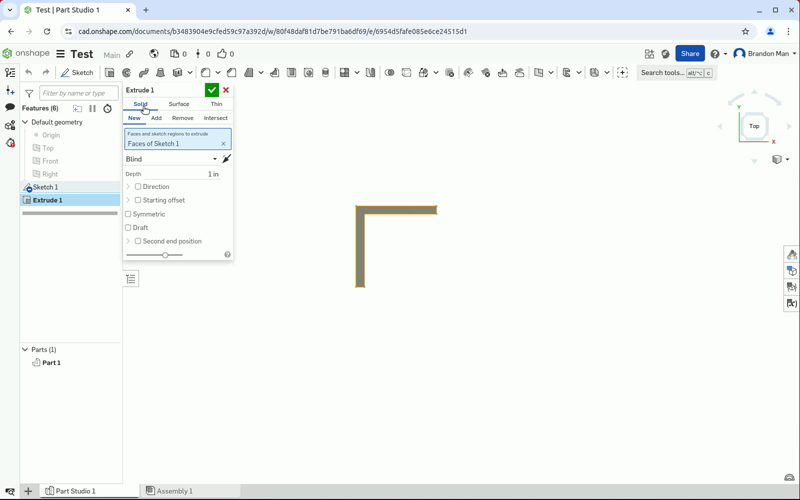
click(143, 106)
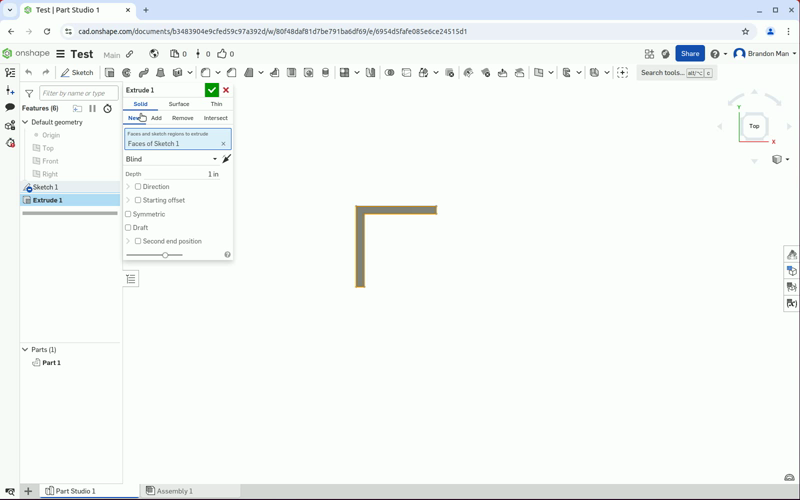
mouse_move(137, 120)
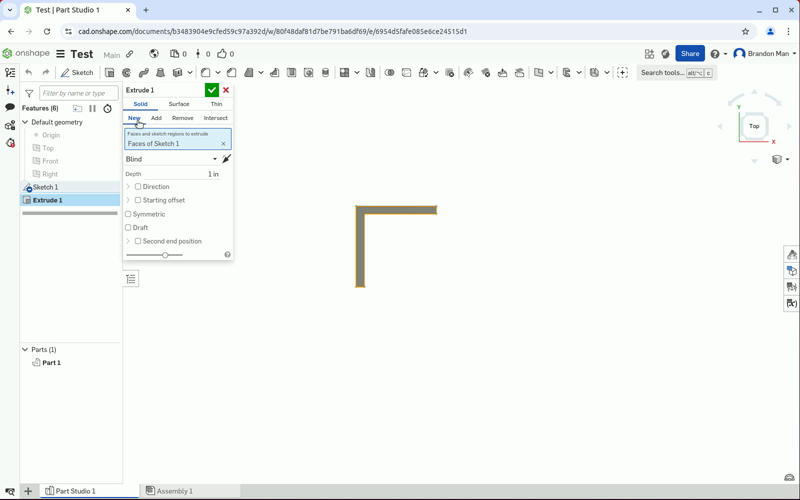
click(137, 120)
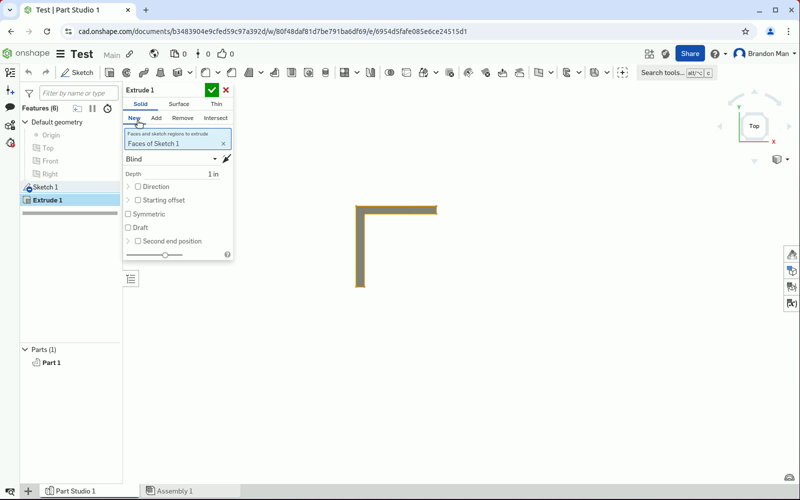
key(tab, 4)
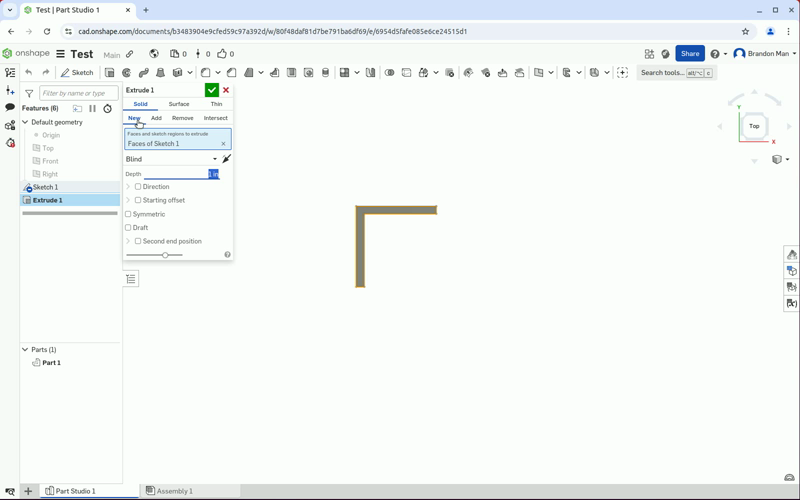
text(23.108)
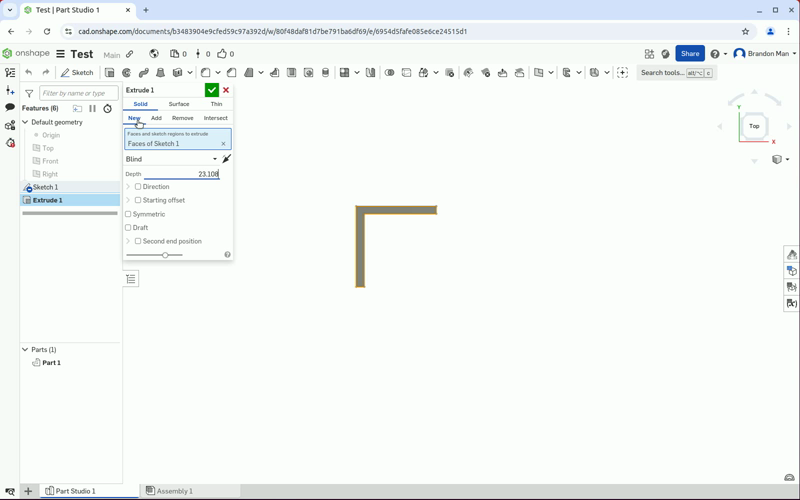
key(enter)
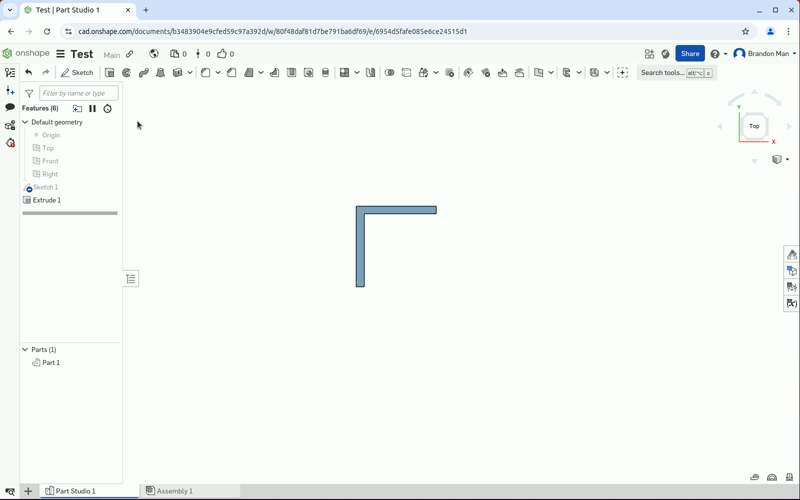
key(shift+h)
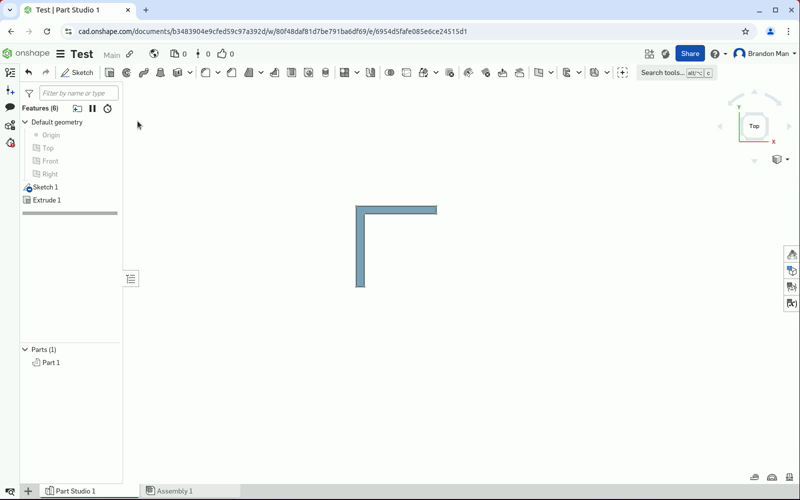
key(shift+h)
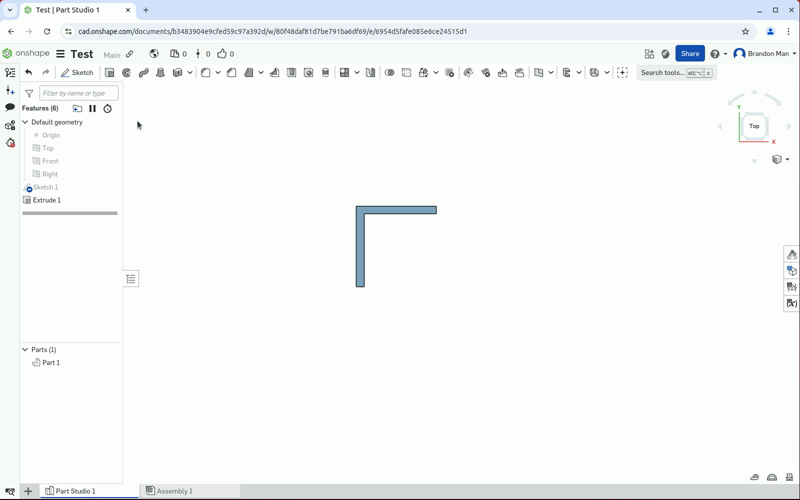
mouse_move(73, 189)
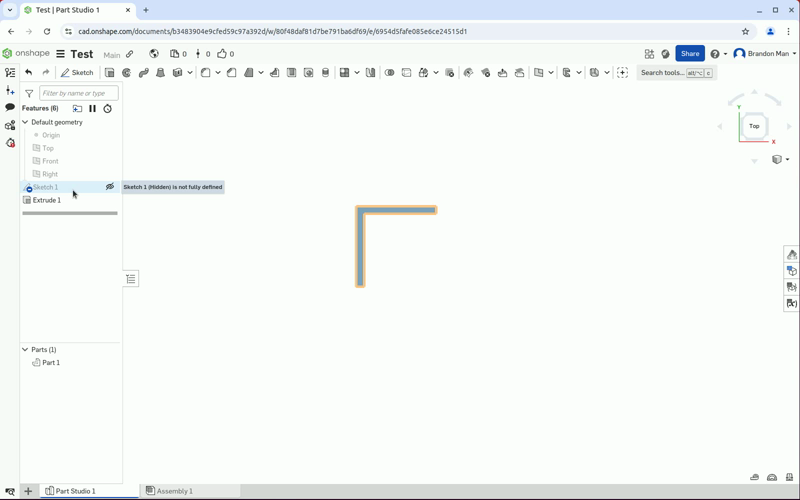
click(73, 189)
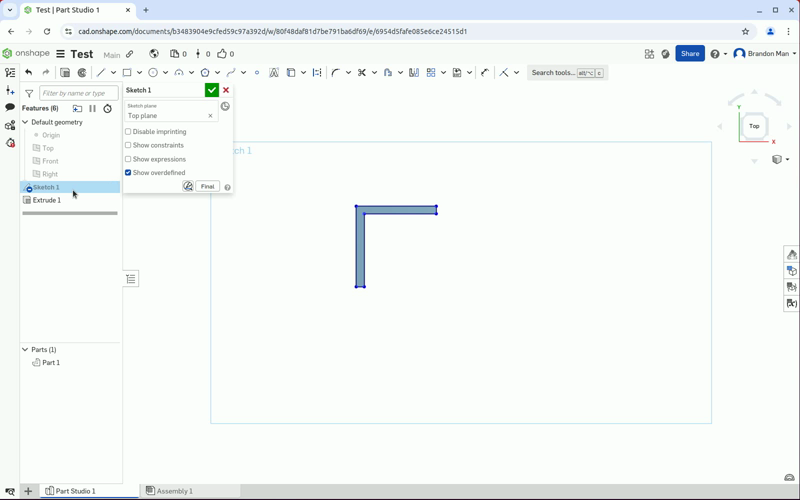
mouse_move(229, 92)
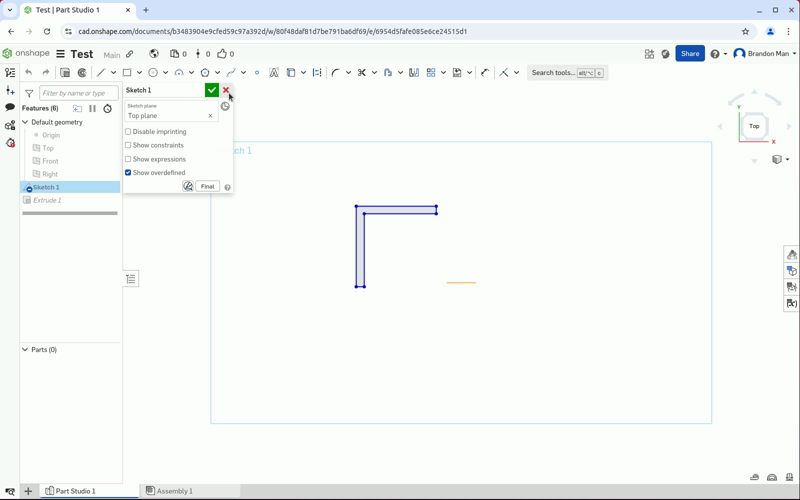
click(229, 92)
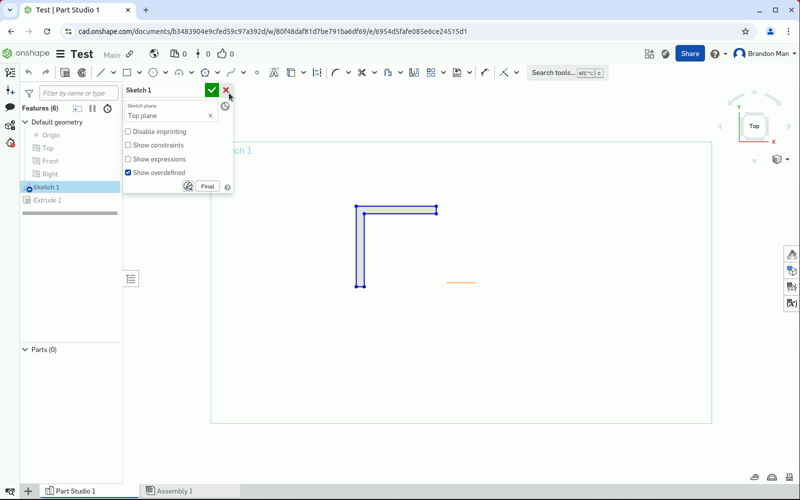
key(shift+s)
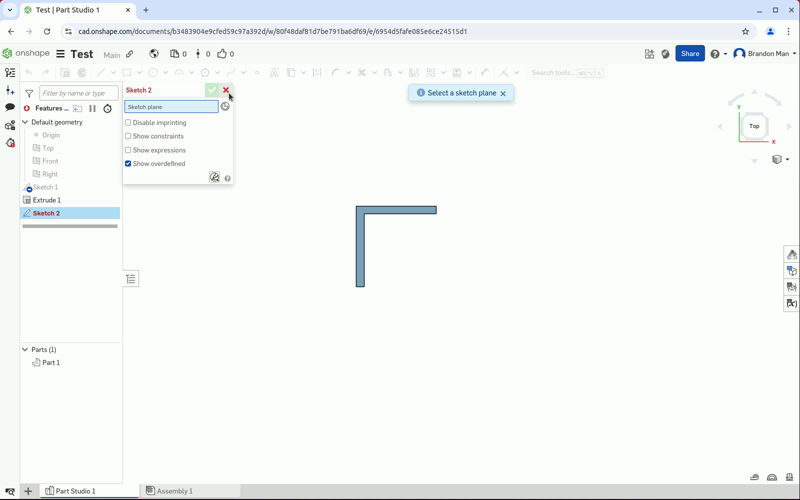
mouse_move(73, 150)
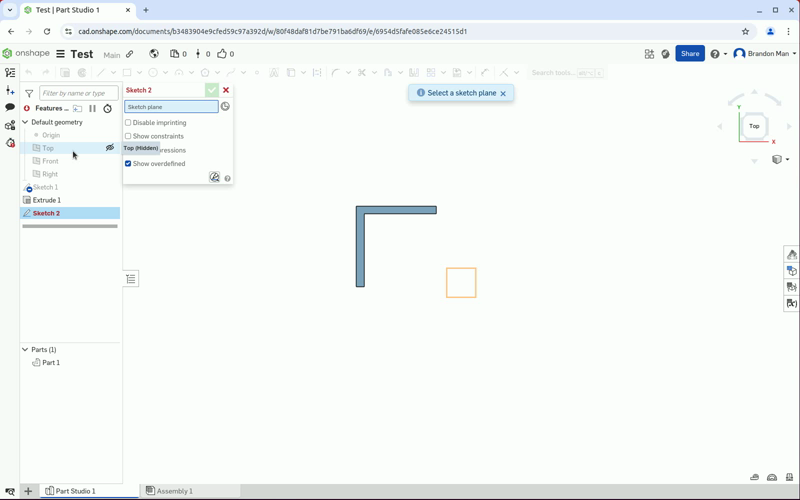
click(73, 150)
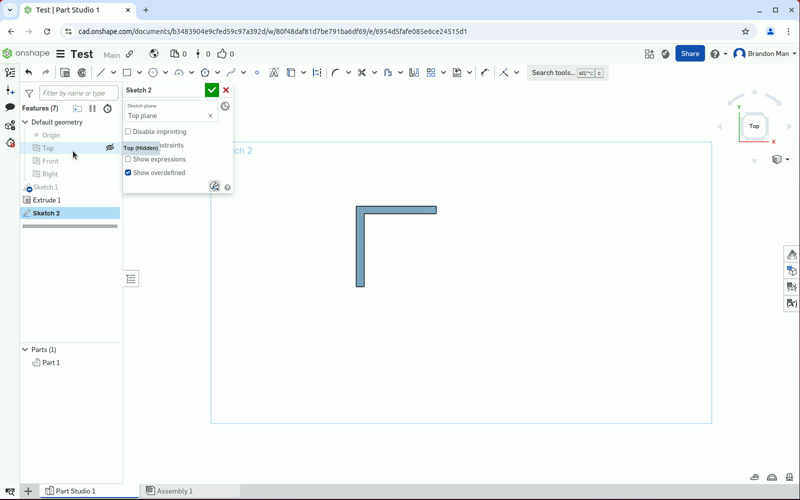
mouse_move(73, 352)
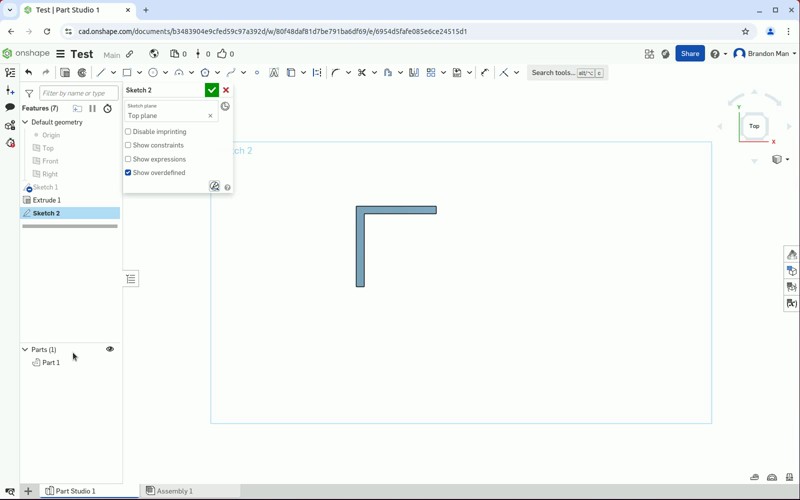
key(y)
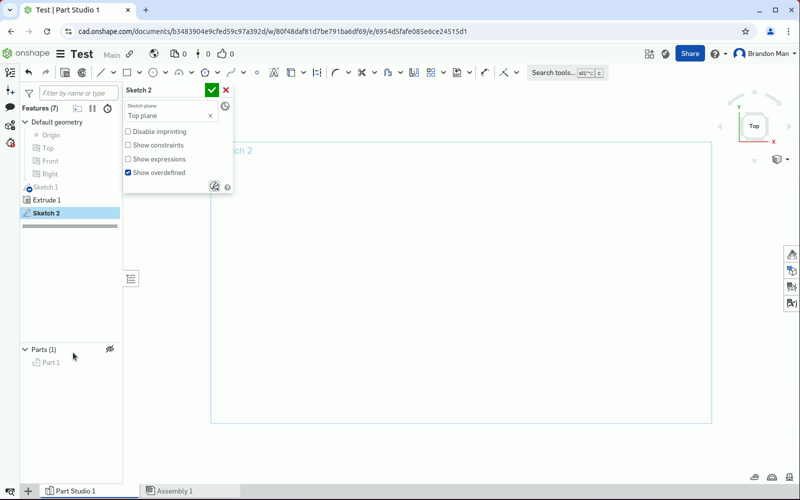
key(l)
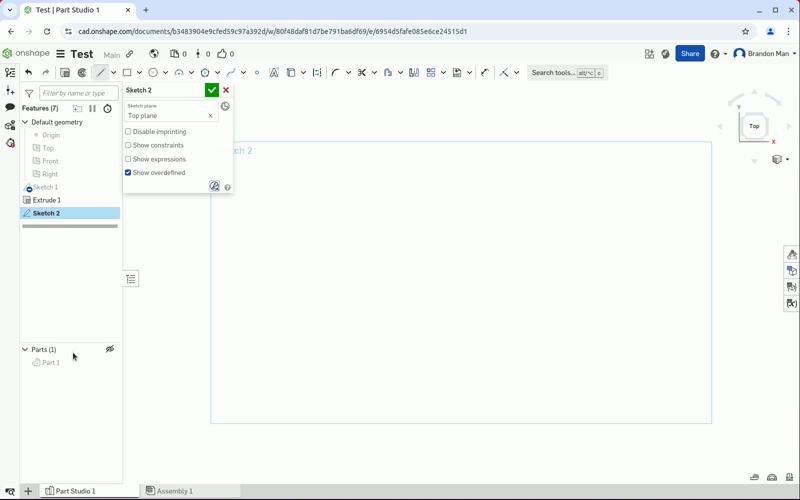
key_down(shift)
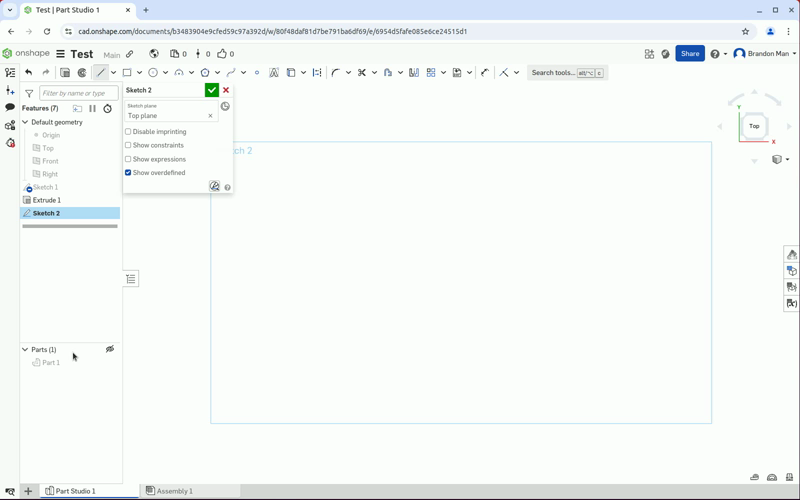
mouse_move(436, 213)
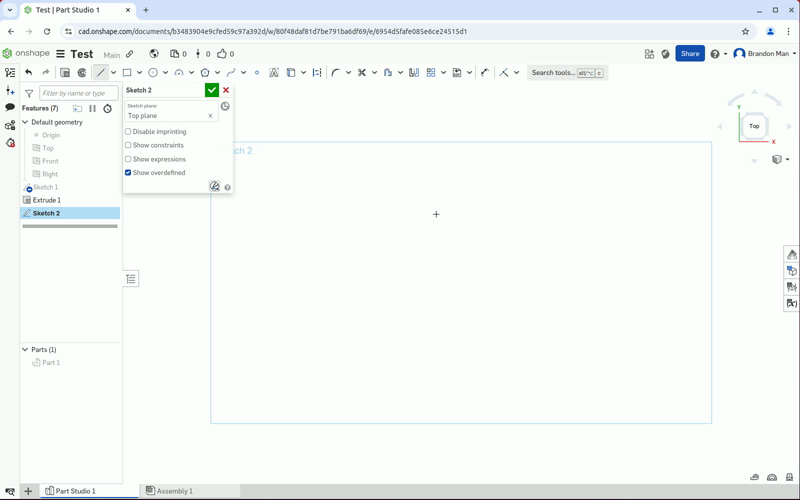
click(436, 213)
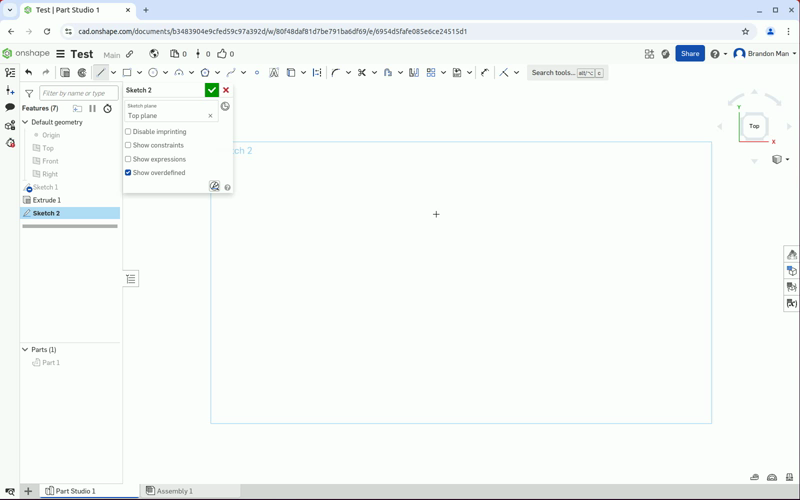
key_up(shift)
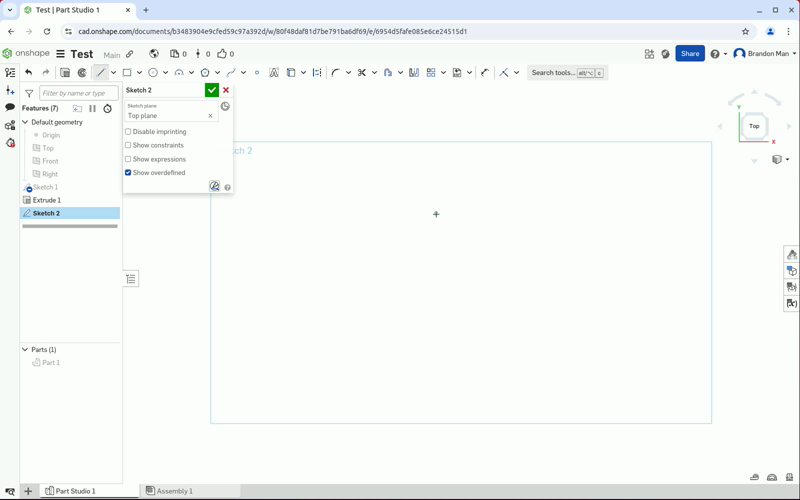
key_down(shift)
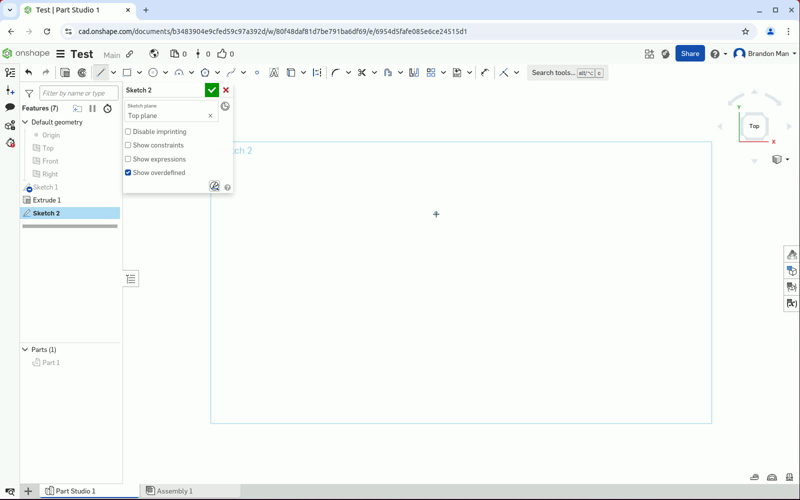
mouse_move(508, 213)
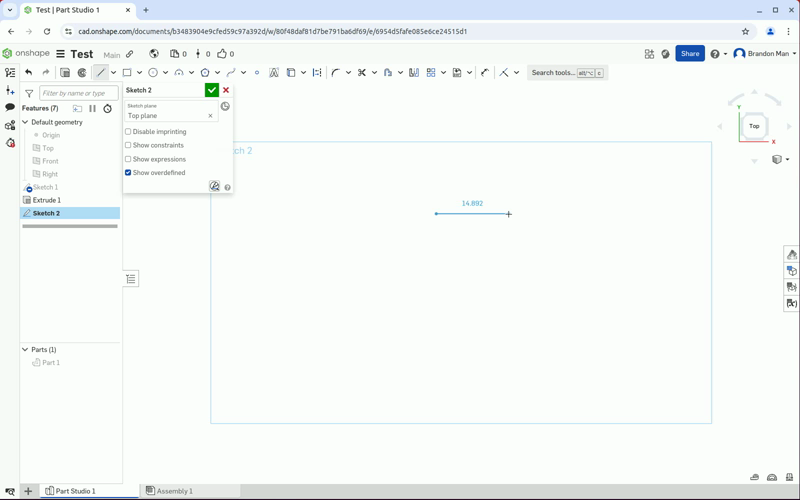
click(508, 213)
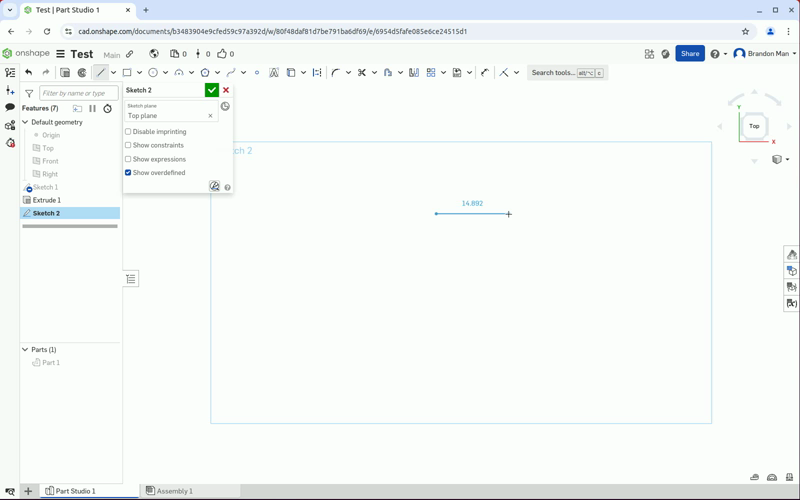
key_up(shift)
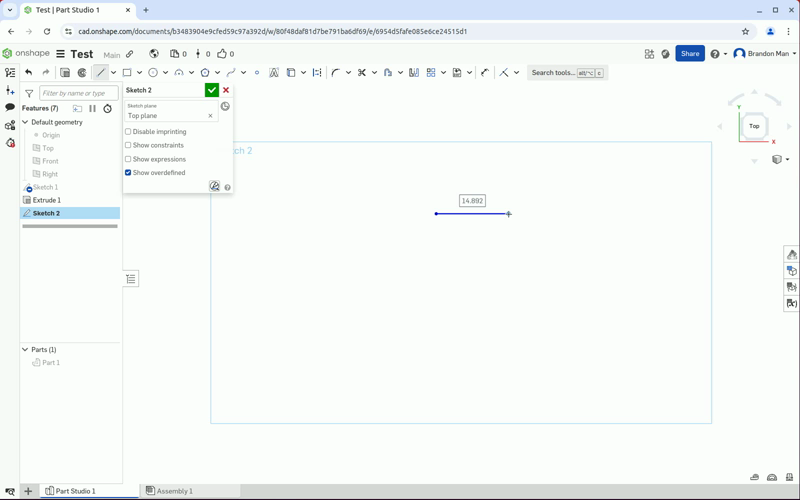
key_down(shift)
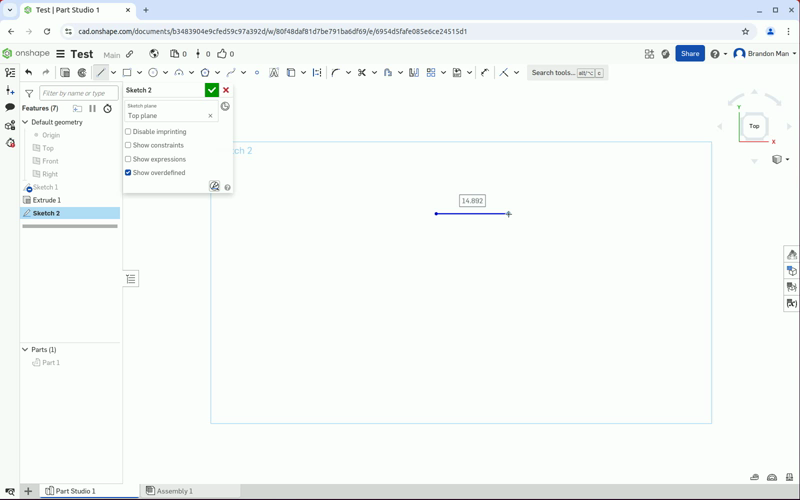
mouse_move(508, 286)
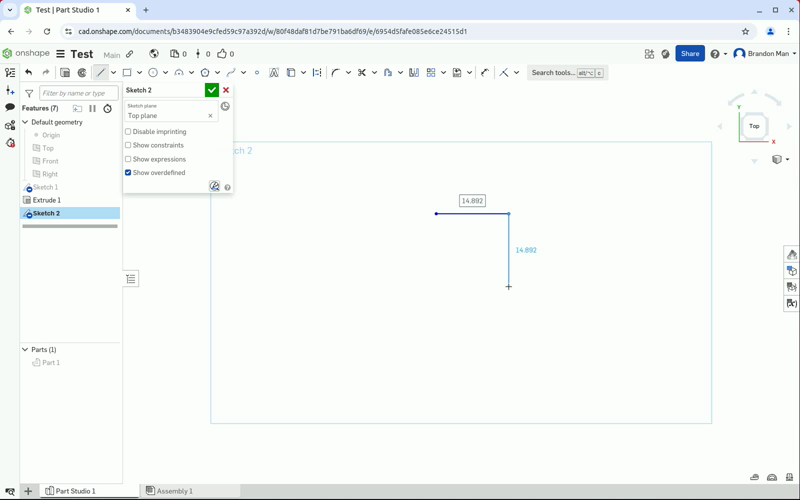
click(508, 286)
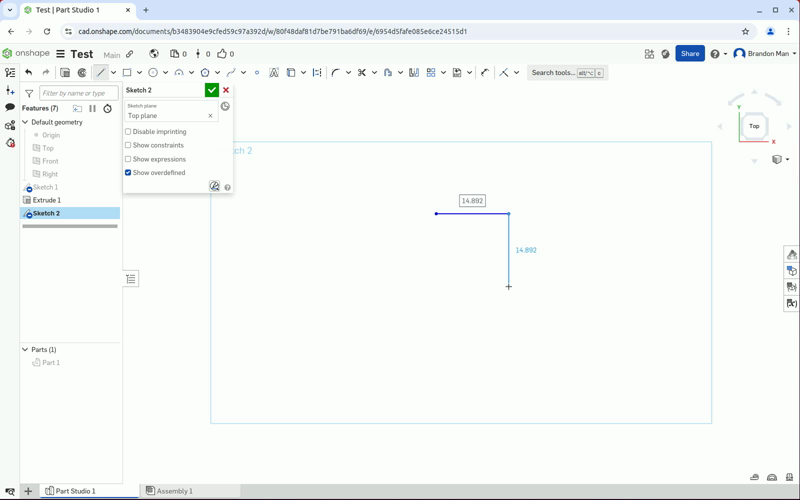
key_up(shift)
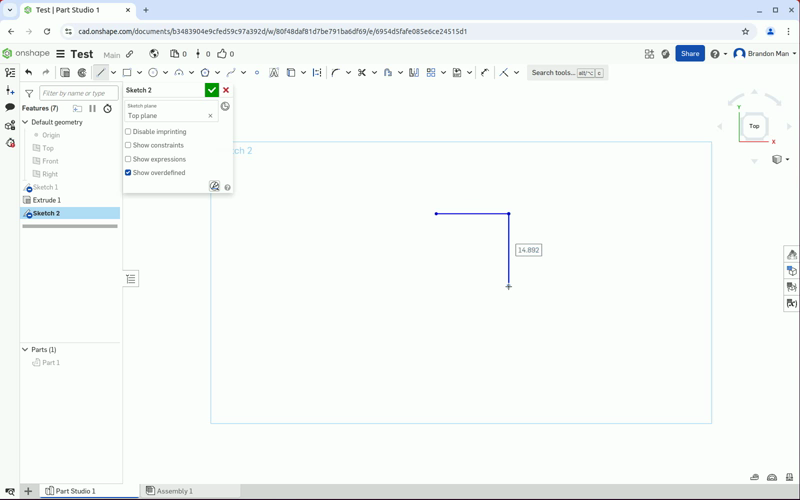
key_down(shift)
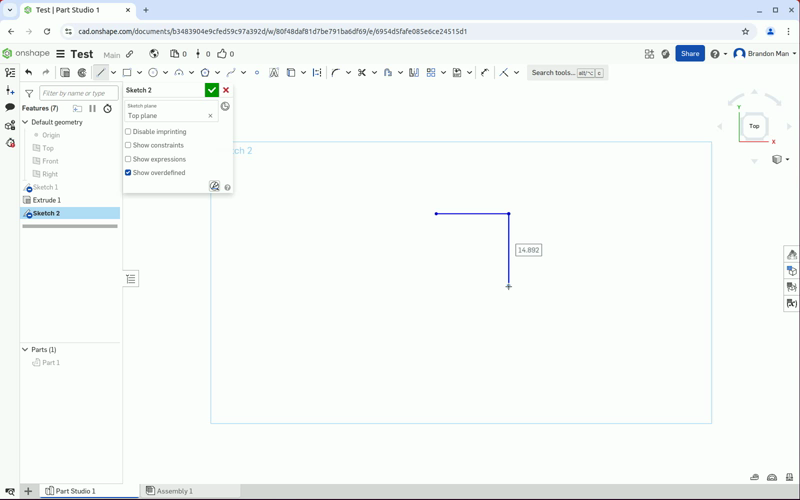
mouse_move(538, 286)
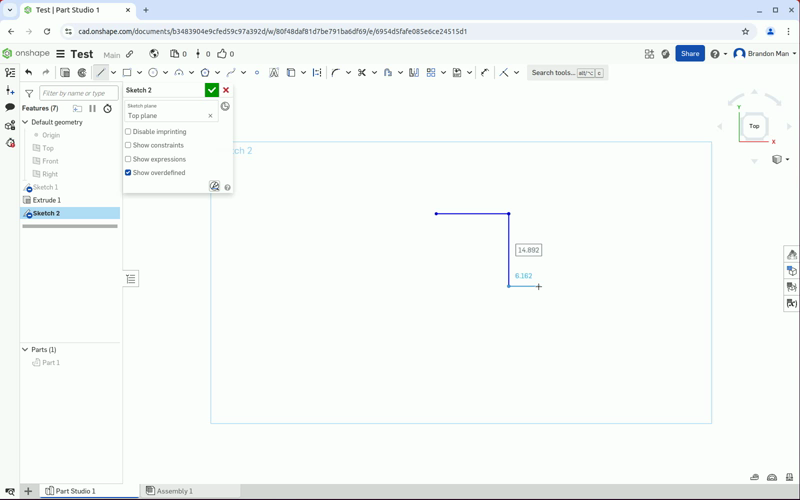
mouse_move(516, 286)
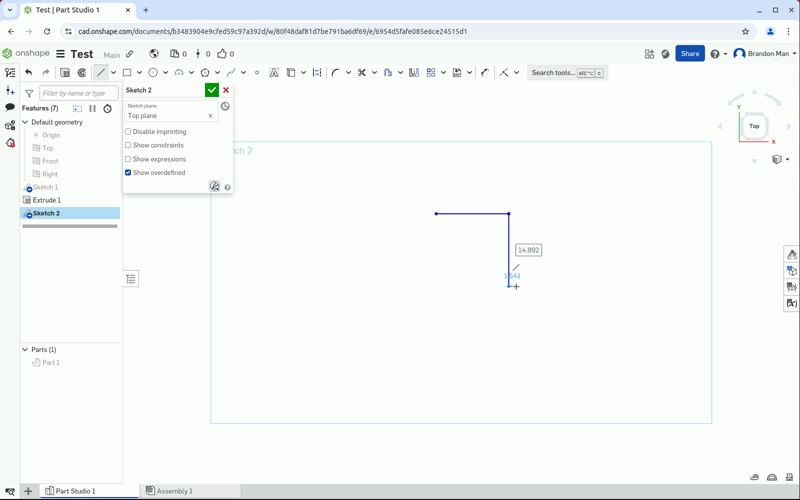
click(516, 286)
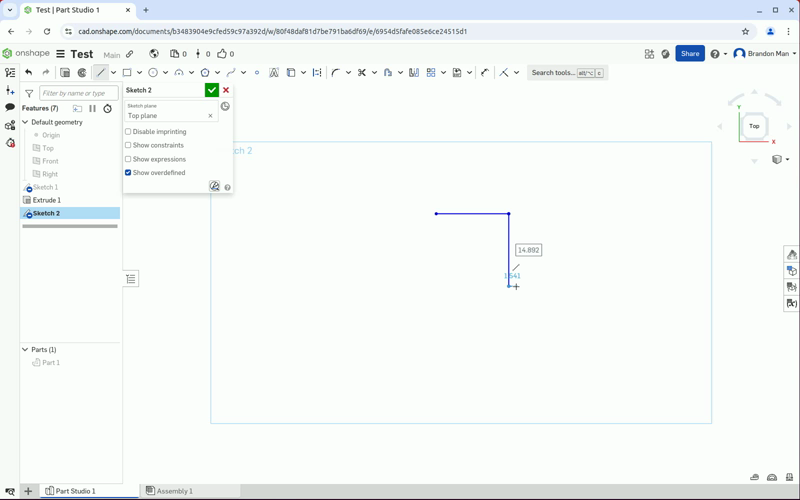
key_up(shift)
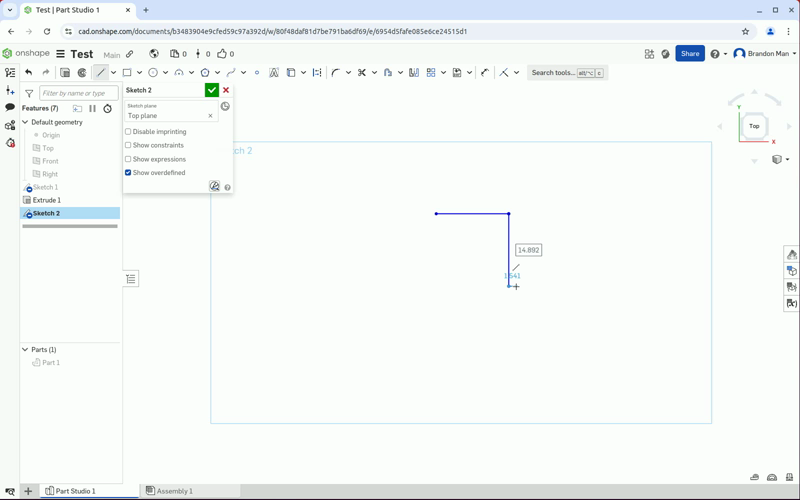
key_down(shift)
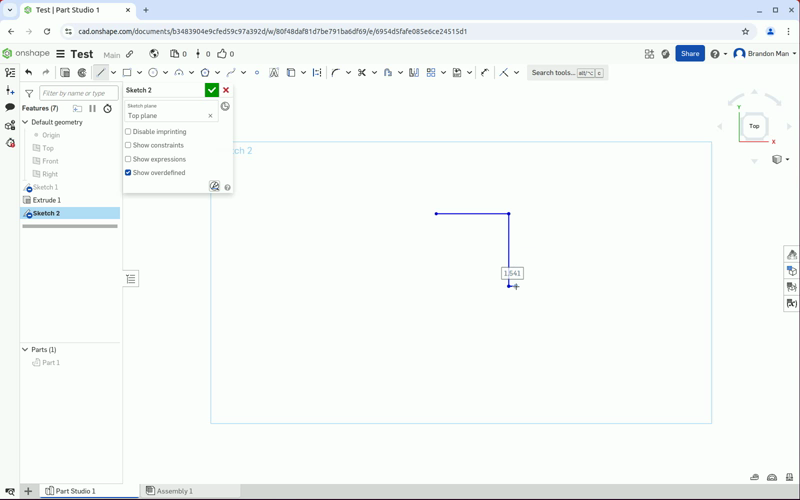
mouse_move(516, 206)
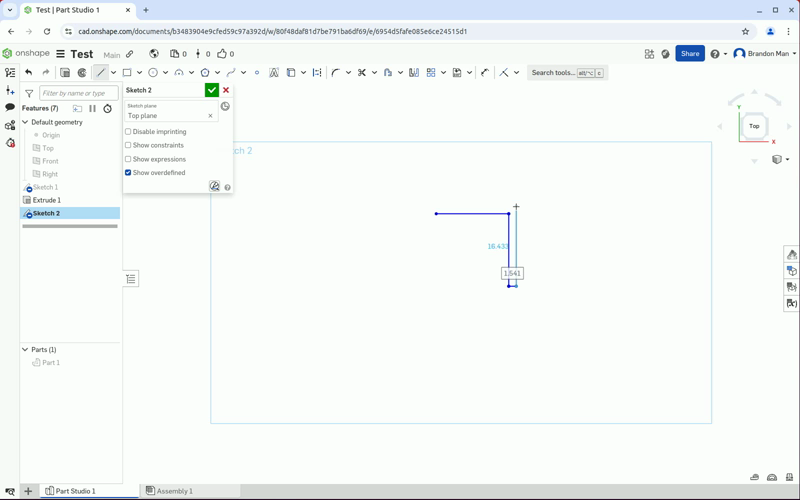
click(516, 206)
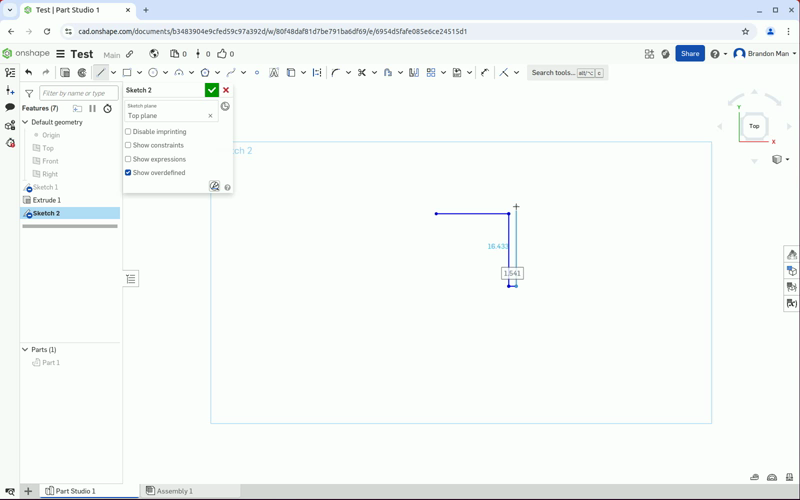
key_up(shift)
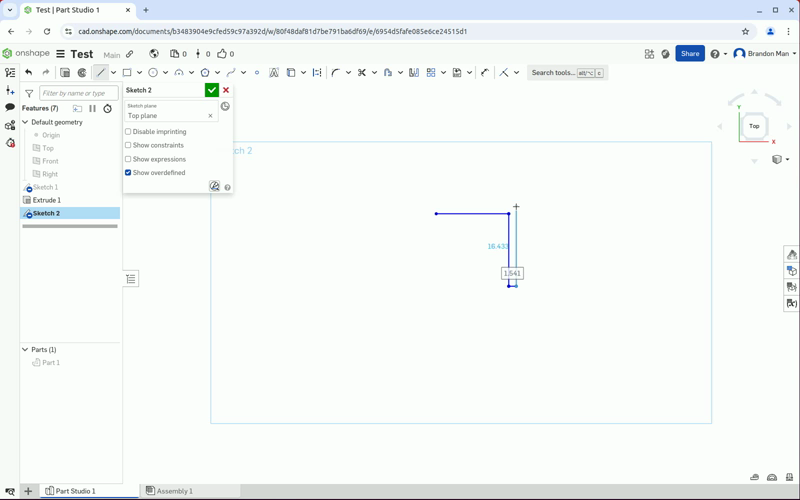
key_down(shift)
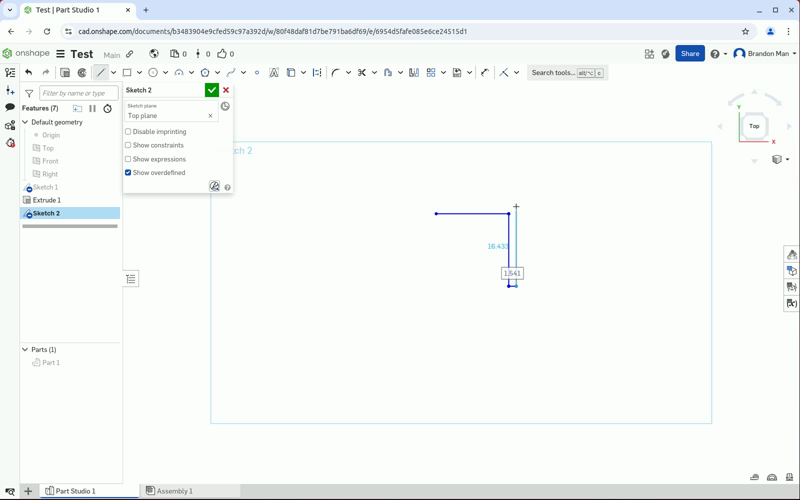
mouse_move(436, 206)
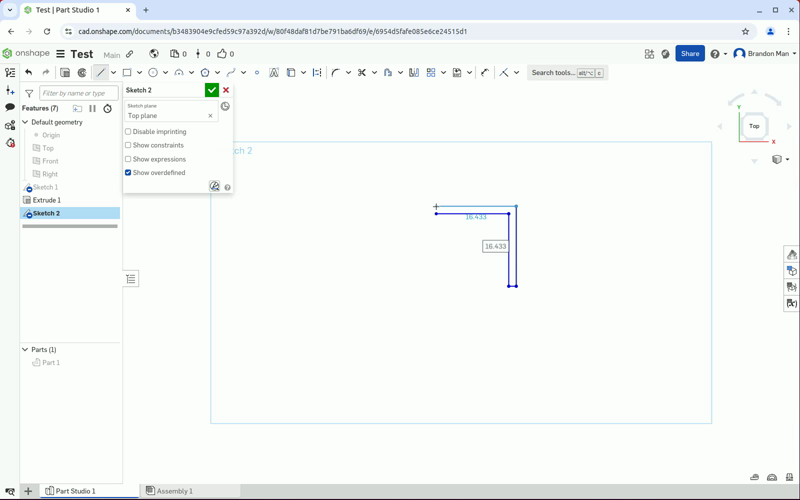
click(436, 206)
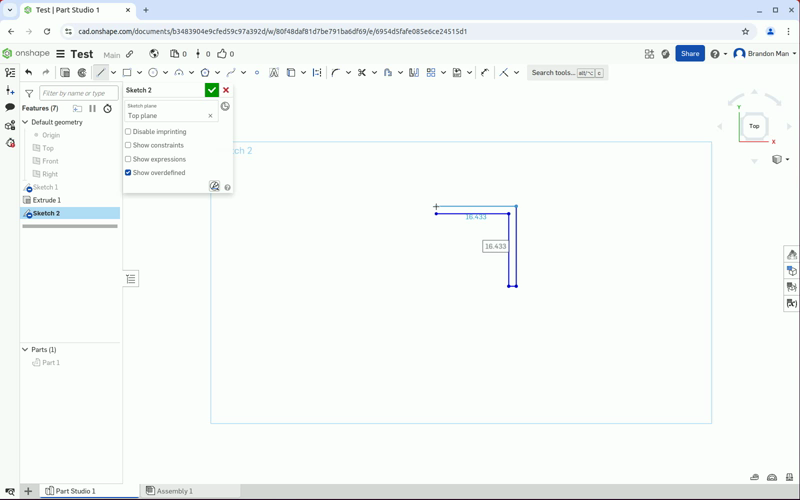
key_up(shift)
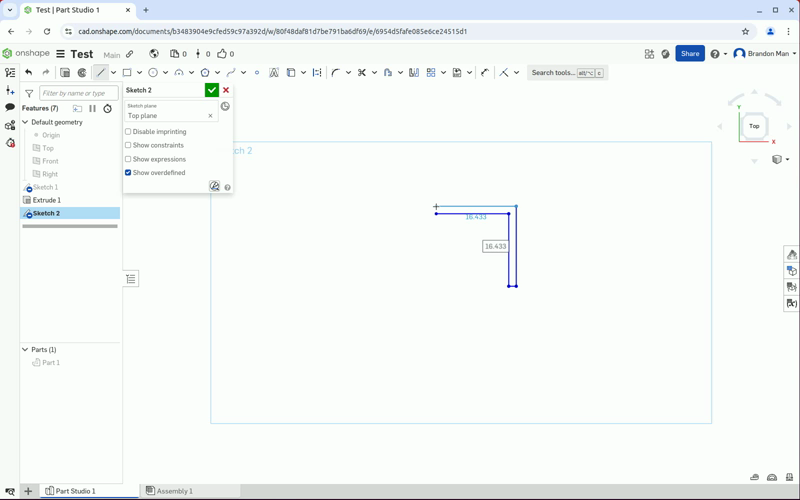
mouse_move(466, 206)
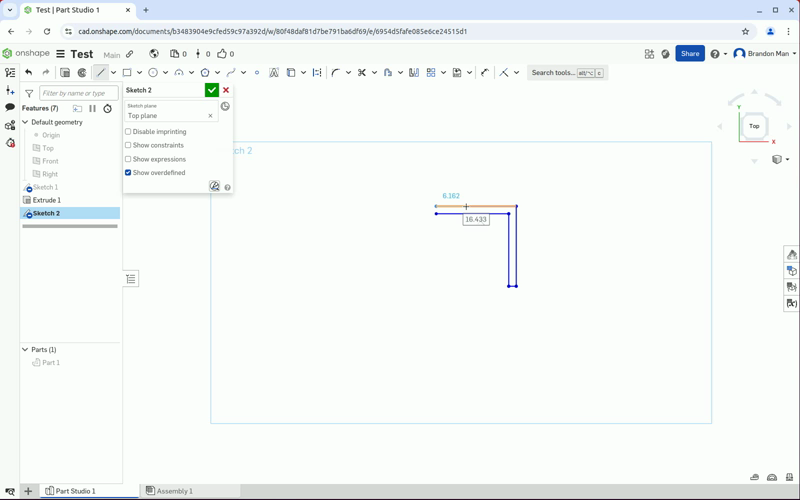
key_down(shift)
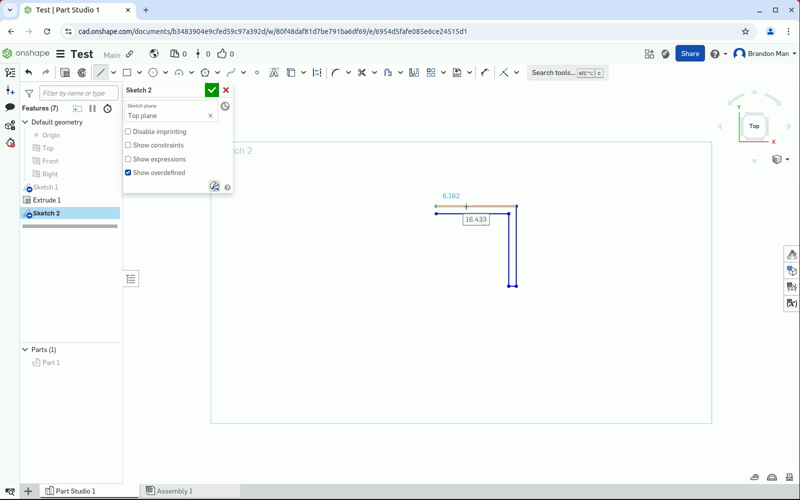
mouse_move(436, 213)
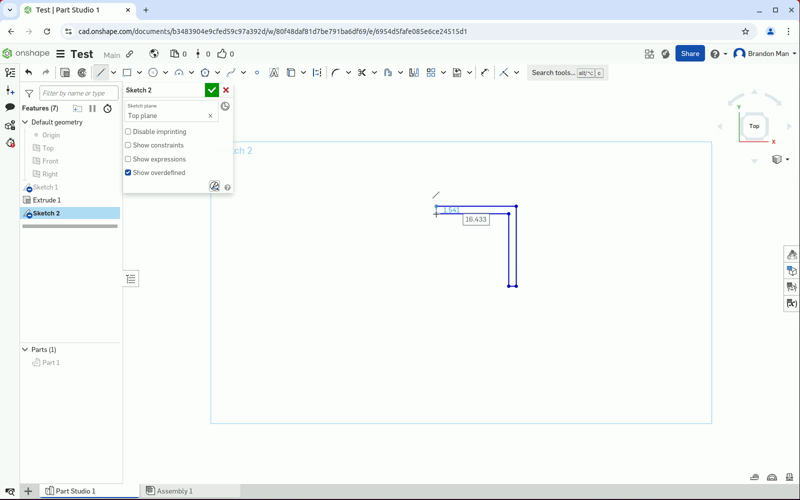
key_up(shift)
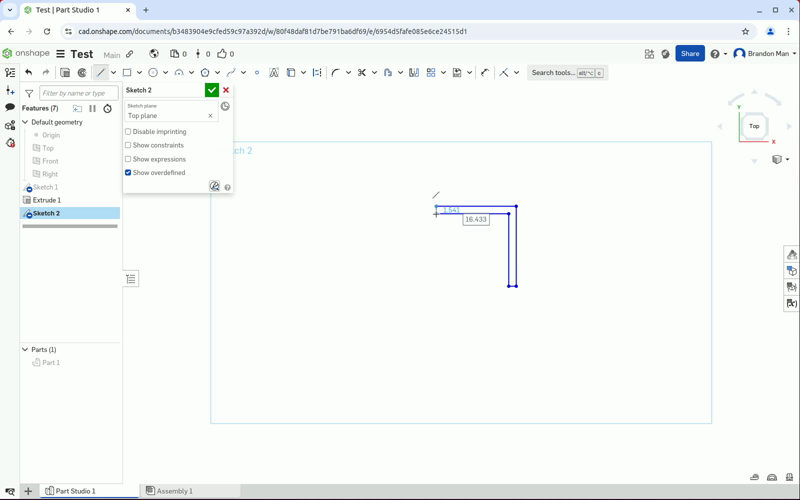
click(436, 213)
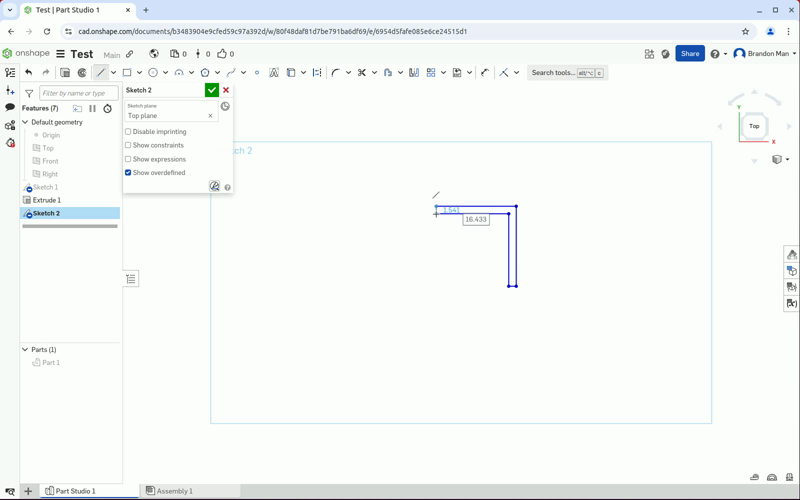
key(esc)
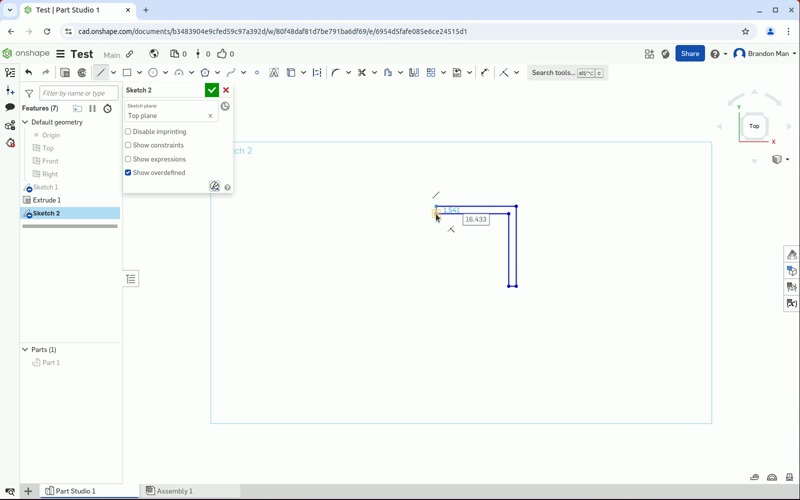
mouse_move(500, 212)
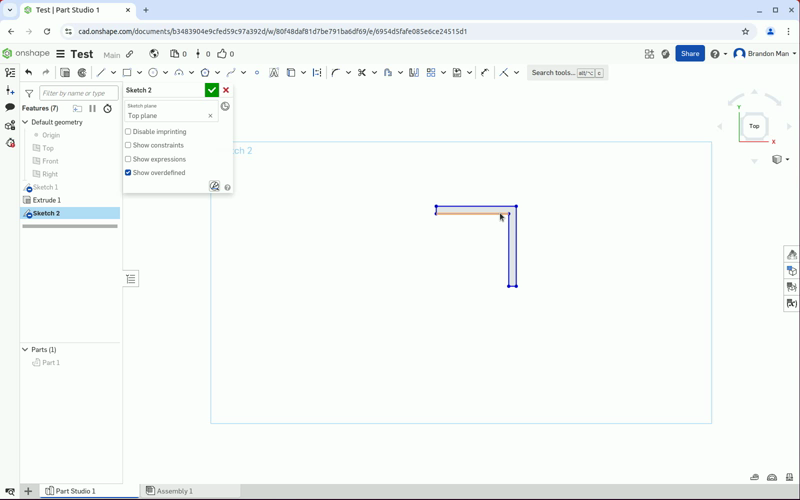
scroll(6)
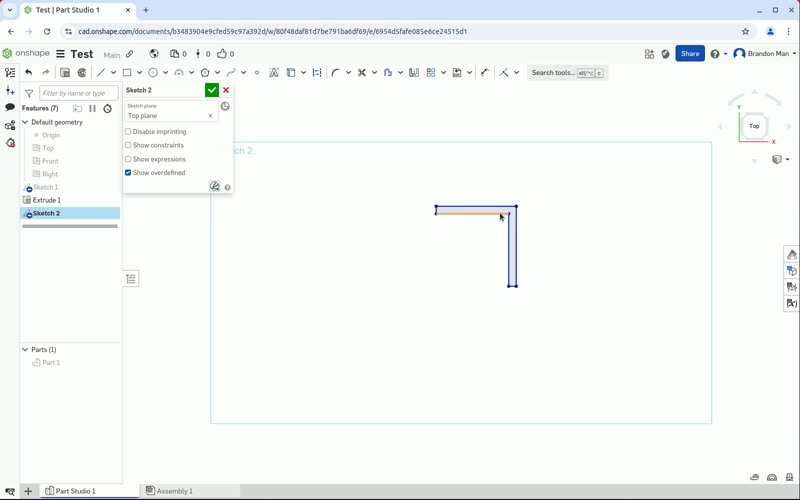
scroll(6)
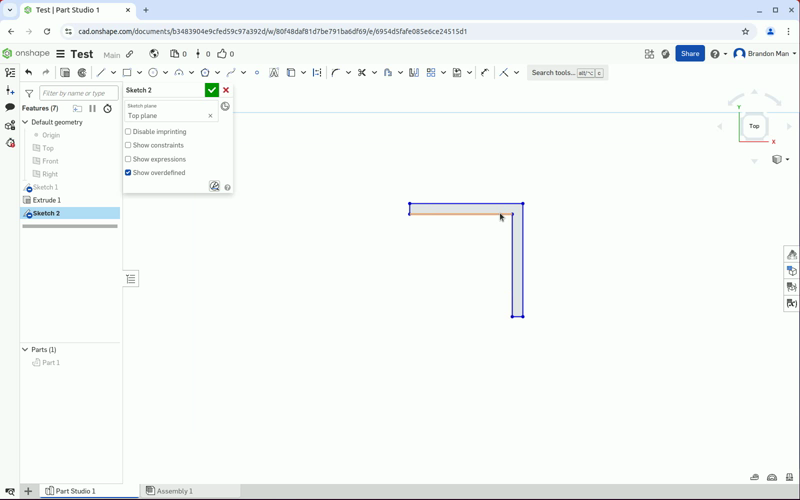
scroll(6)
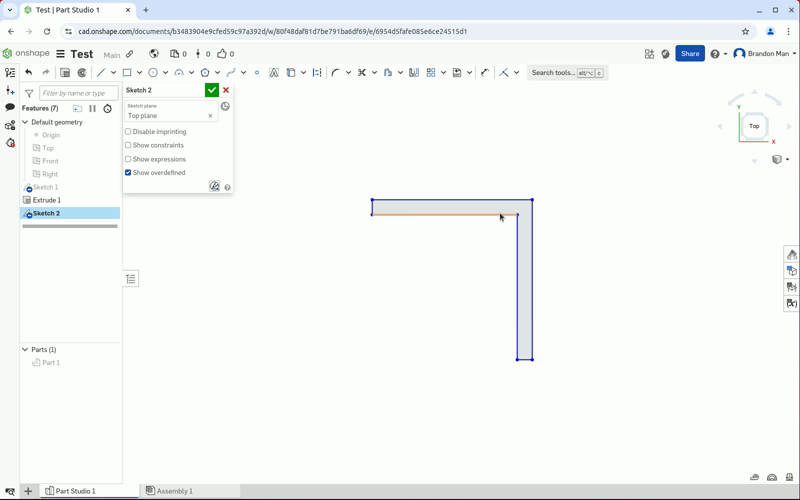
scroll(6)
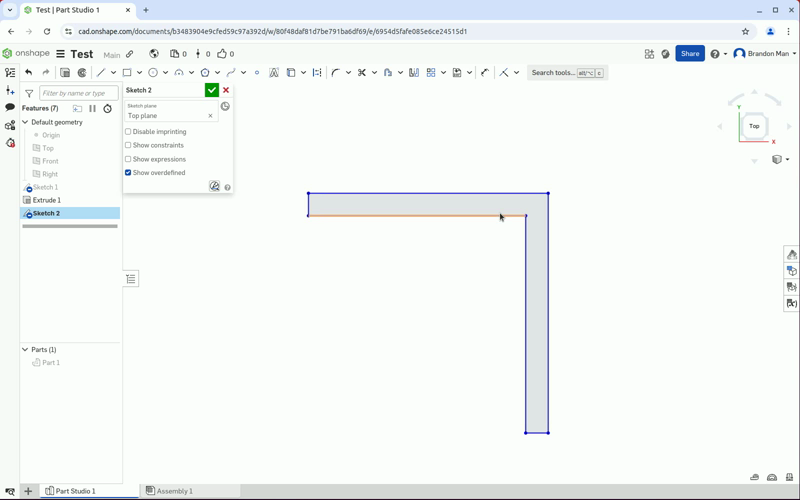
scroll(6)
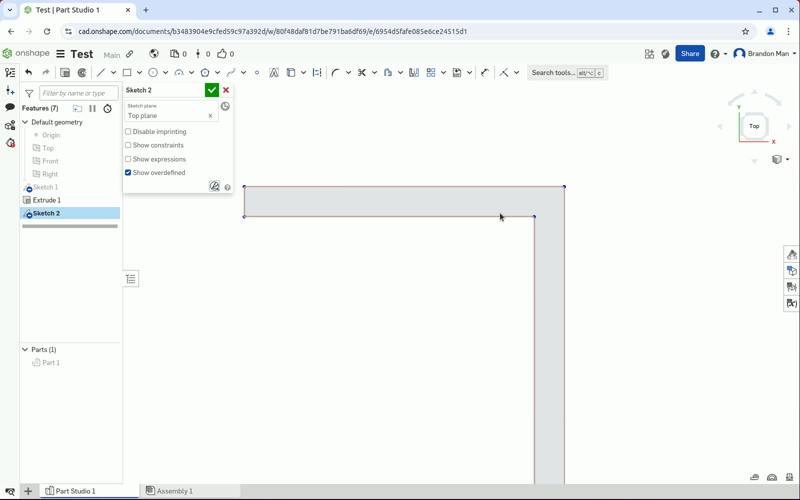
scroll(6)
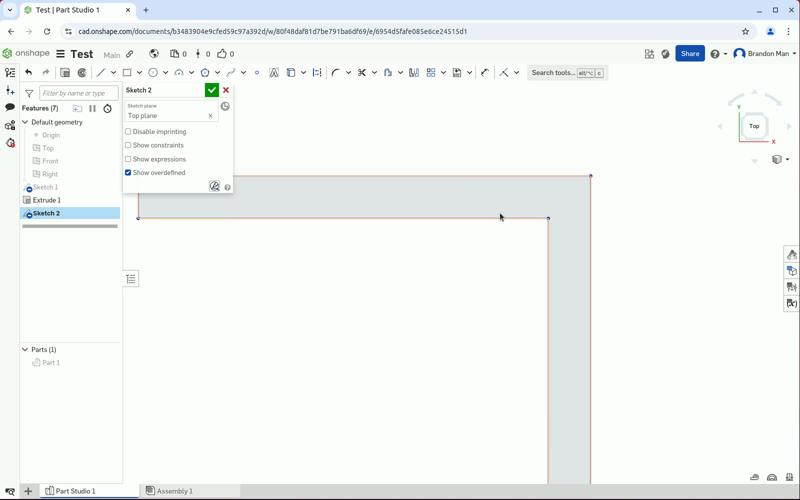
scroll(6)
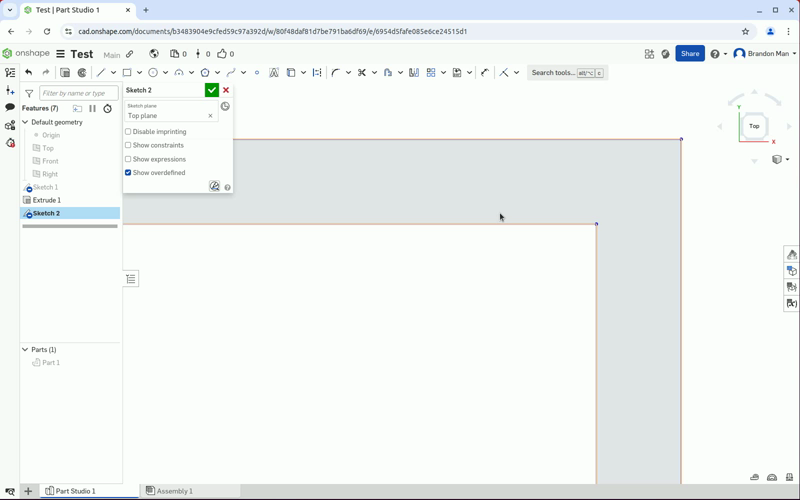
click(500, 212)
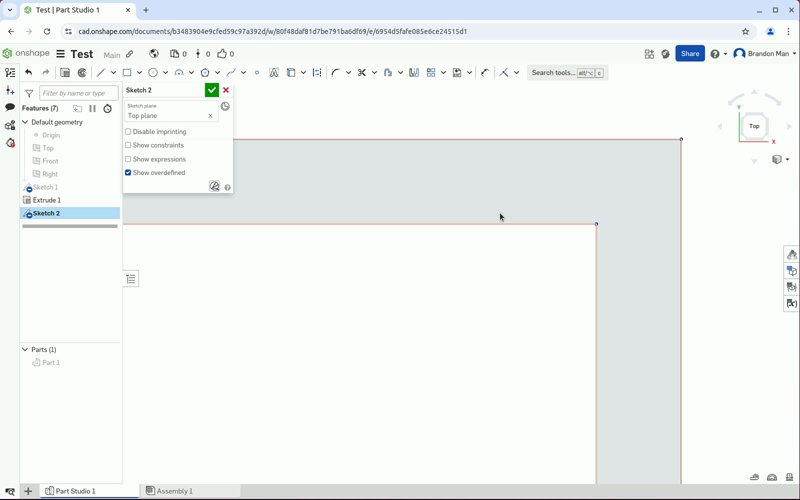
scroll(-6)
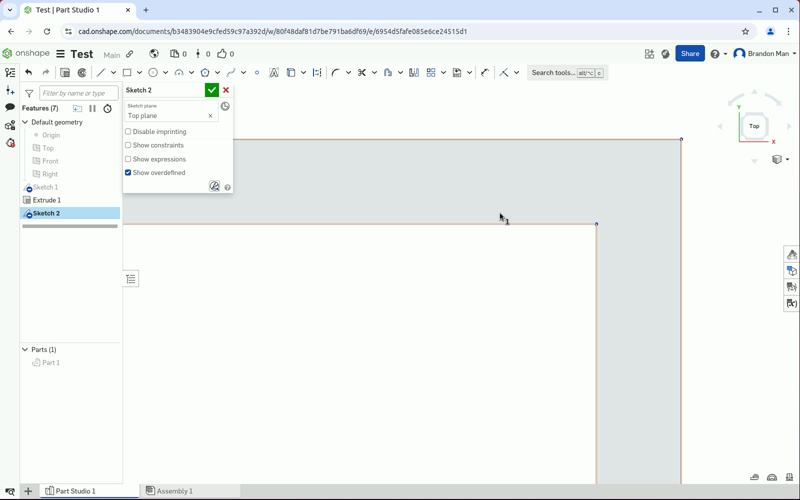
scroll(-6)
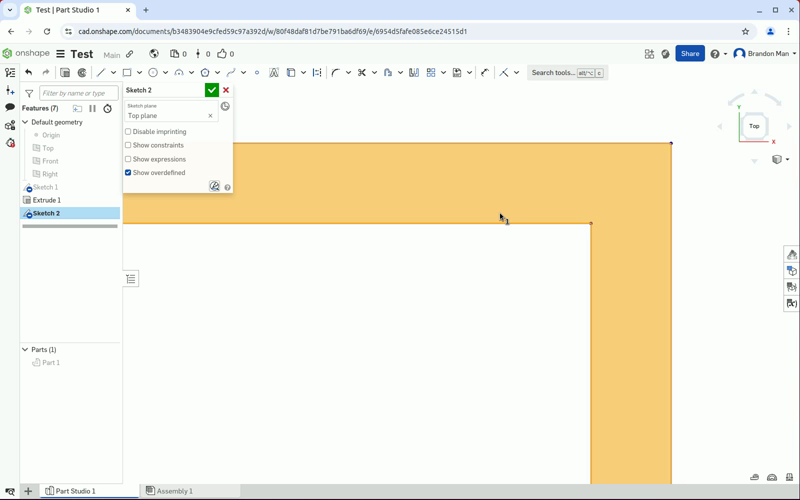
scroll(-6)
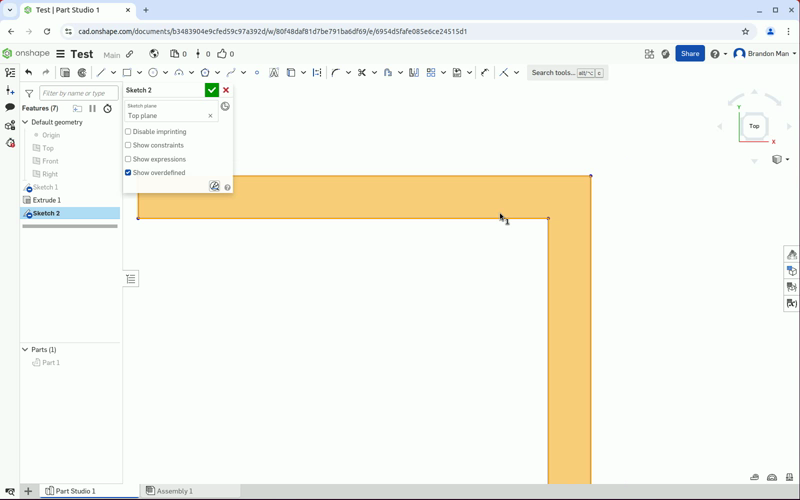
scroll(-6)
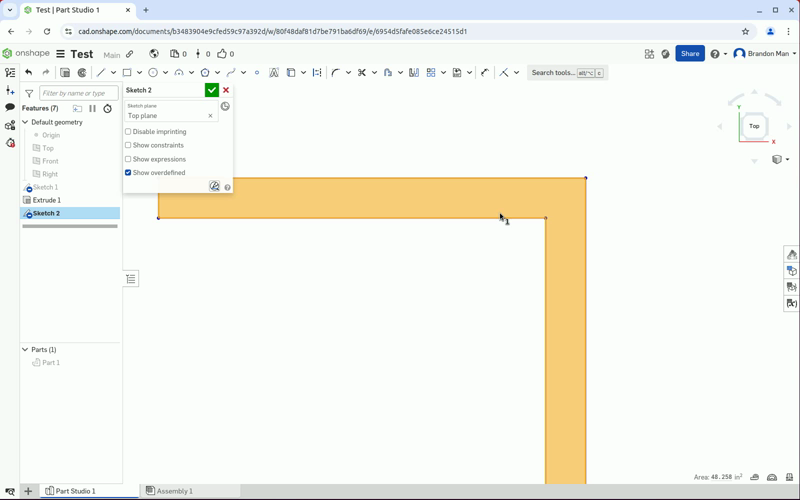
scroll(-6)
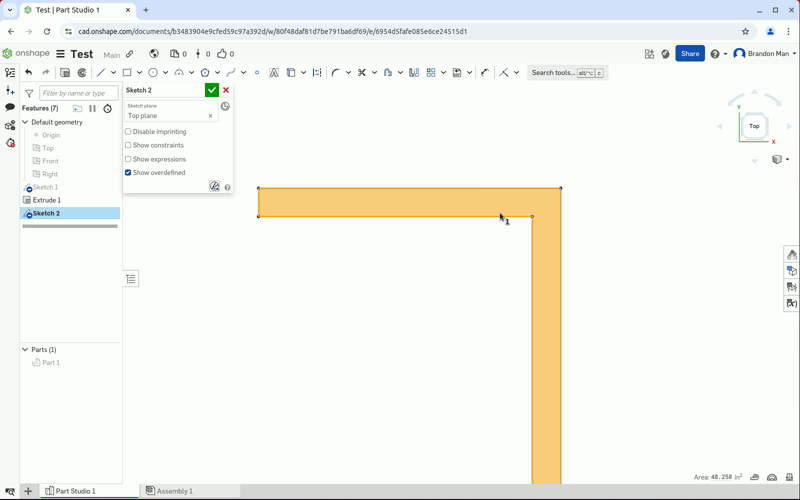
scroll(-6)
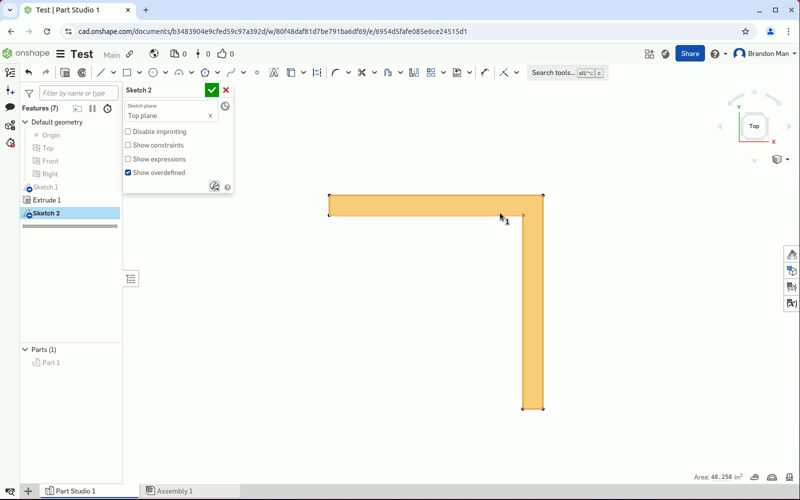
scroll(-6)
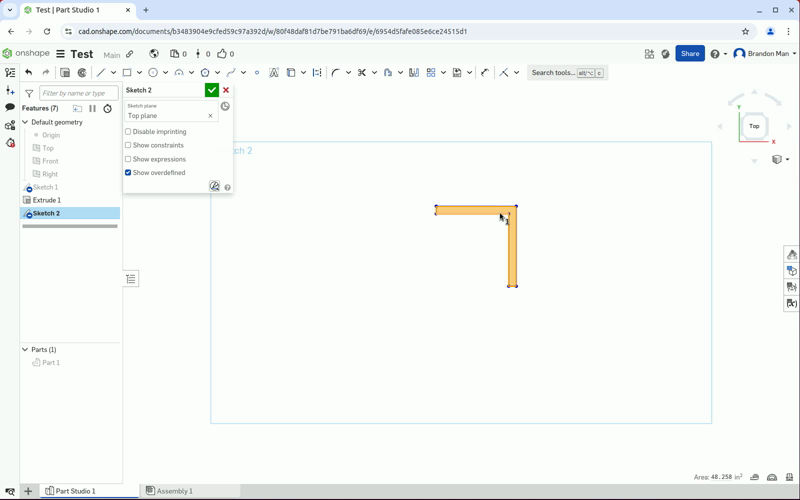
mouse_move(73, 352)
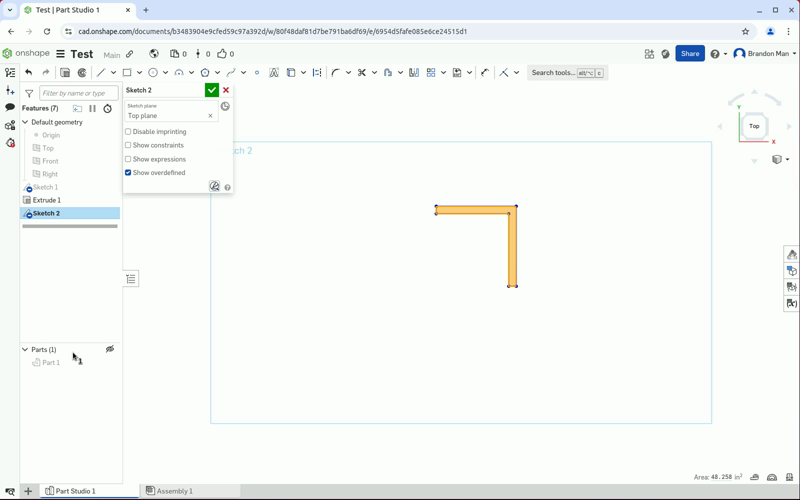
key(shift+y)
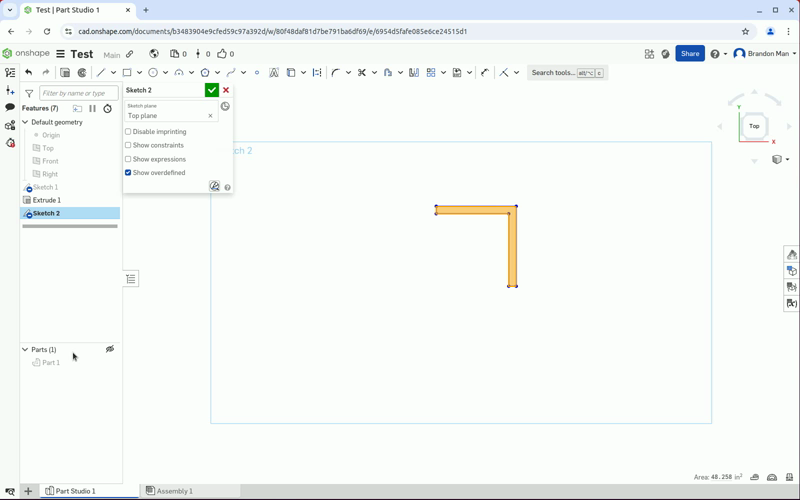
key(shift+e)
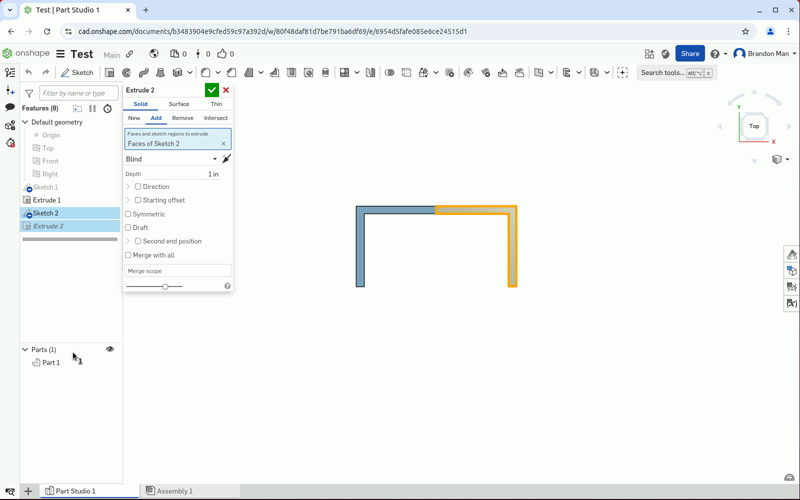
mouse_move(143, 106)
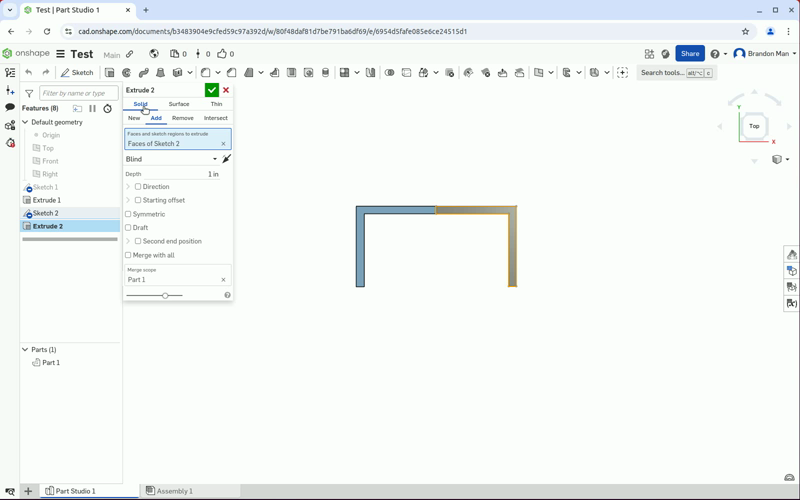
click(143, 106)
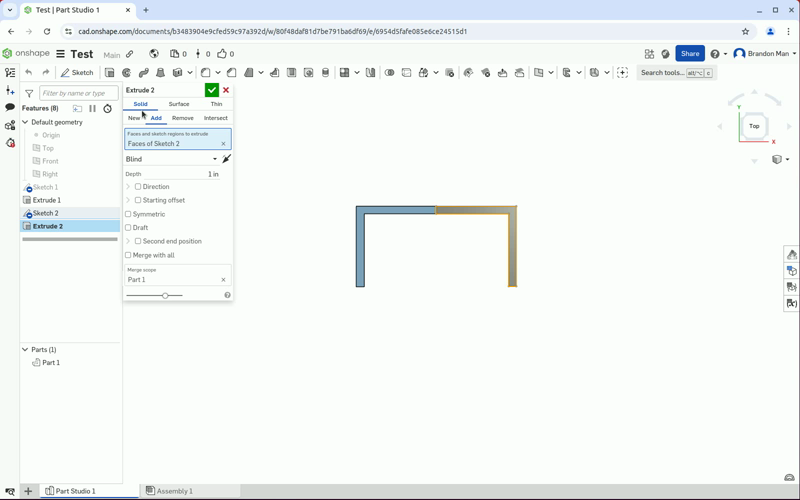
mouse_move(137, 120)
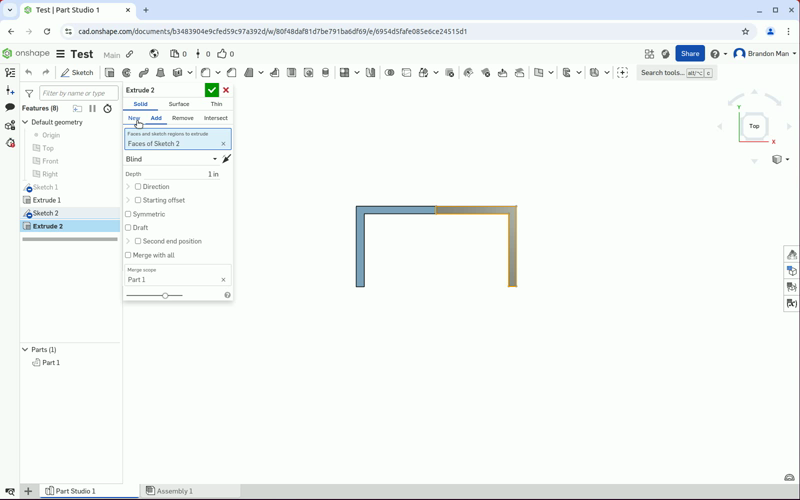
click(137, 120)
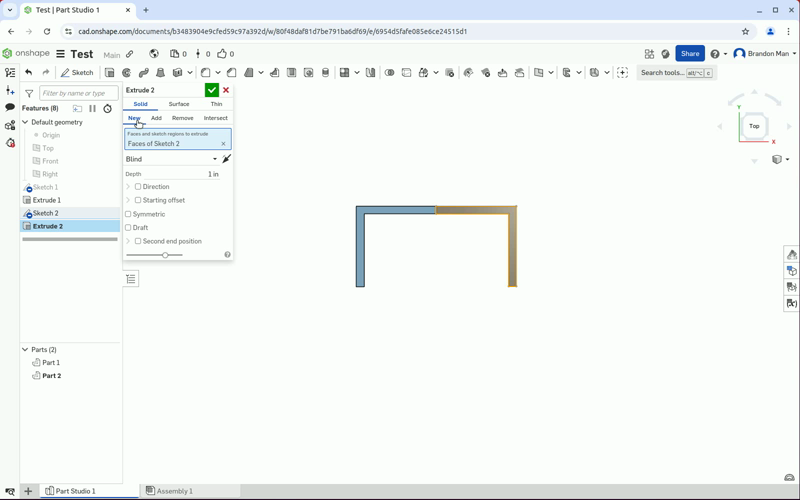
key(tab, 4)
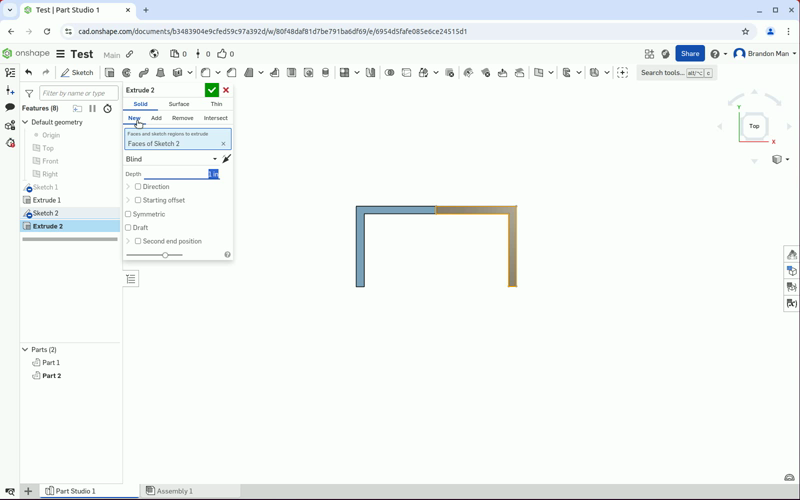
text(23.108)
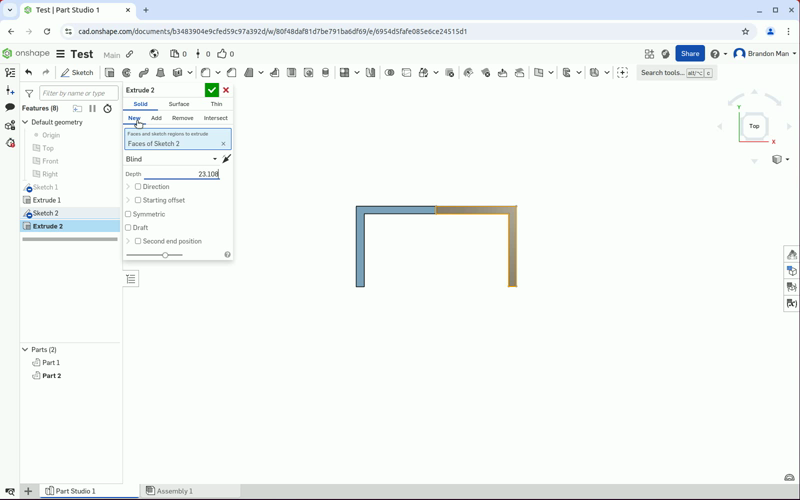
key(enter)
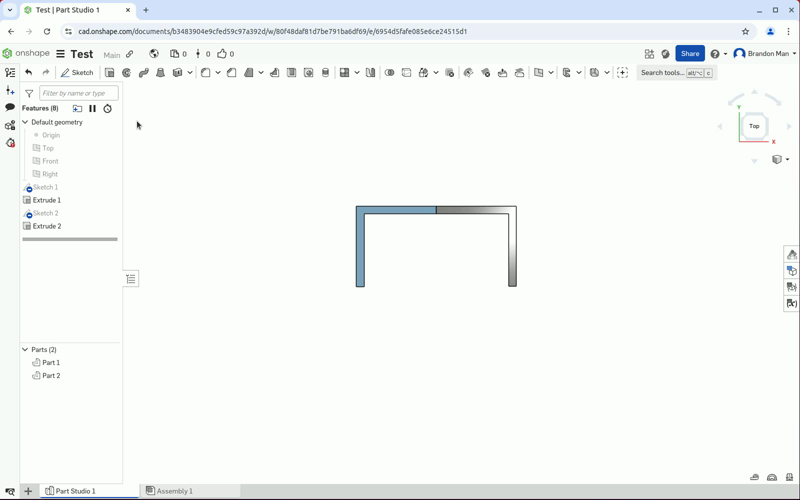
key(shift+h)
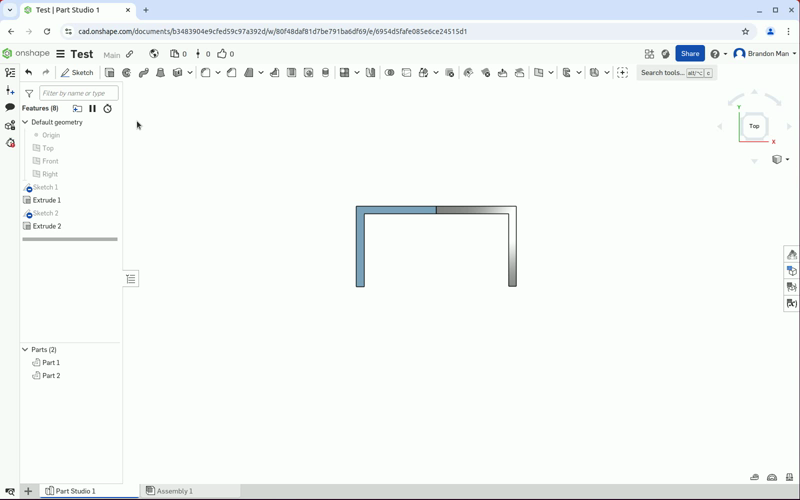
key(shift+h)
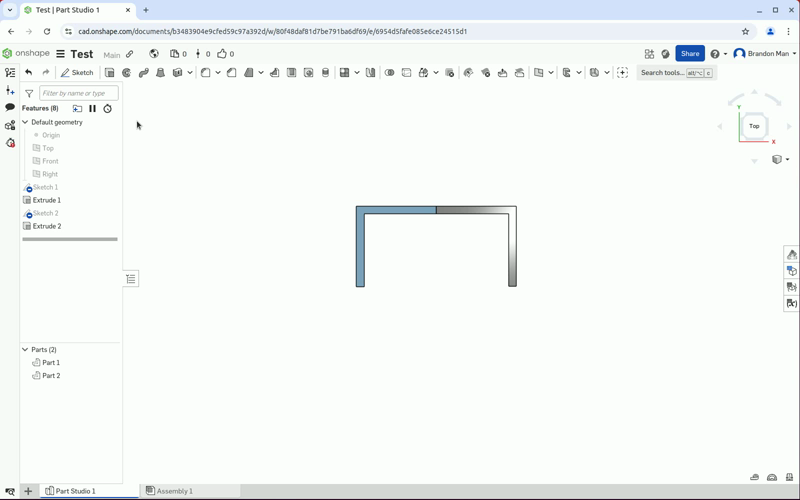
mouse_move(73, 189)
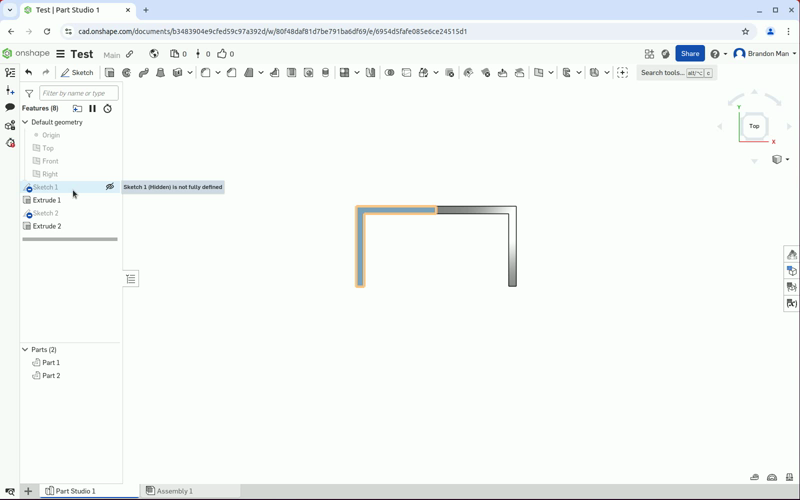
click(73, 189)
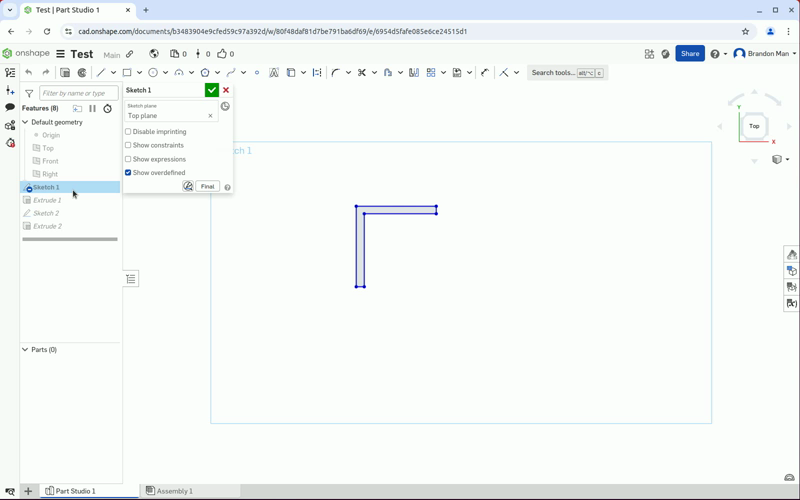
mouse_move(229, 92)
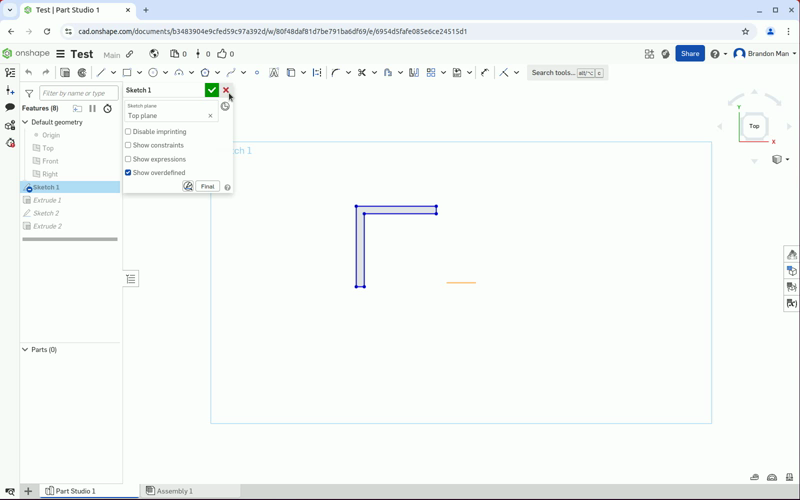
click(229, 92)
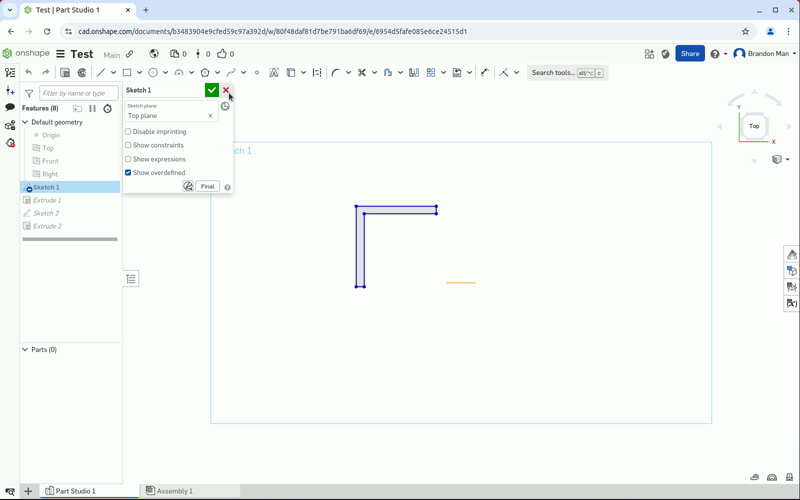
key(shift+s)
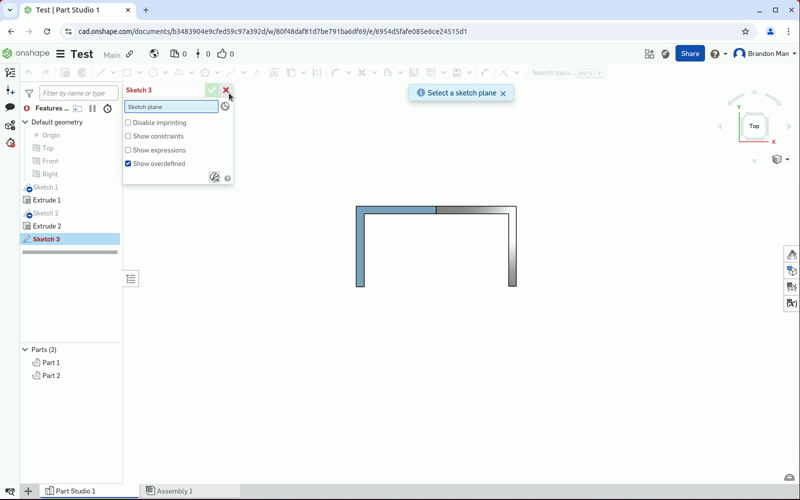
mouse_move(73, 150)
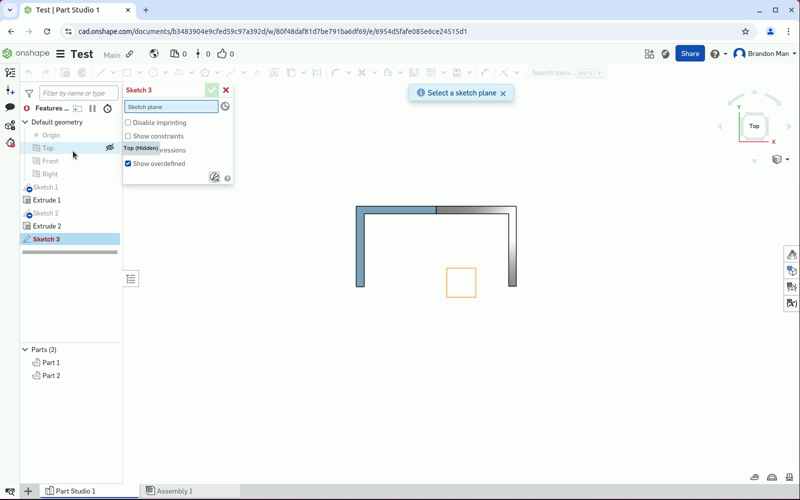
click(73, 150)
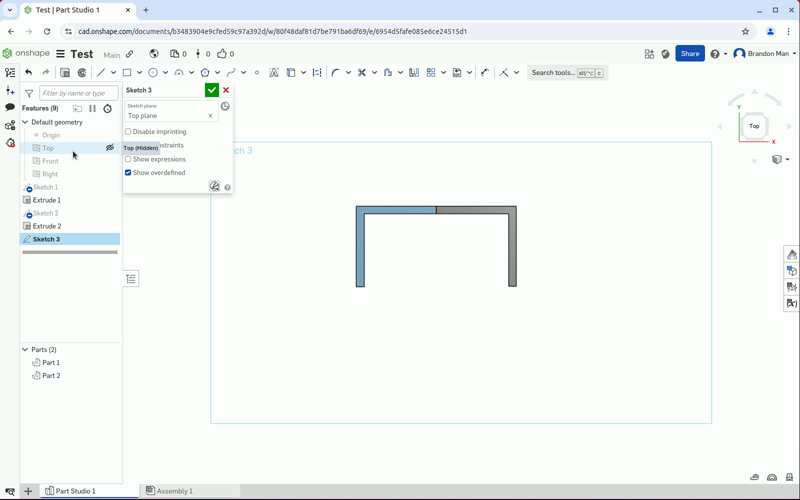
mouse_move(73, 352)
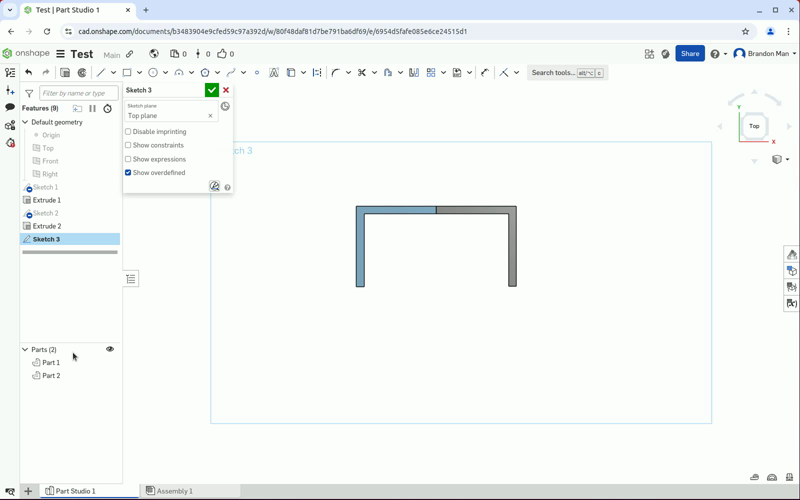
key(y)
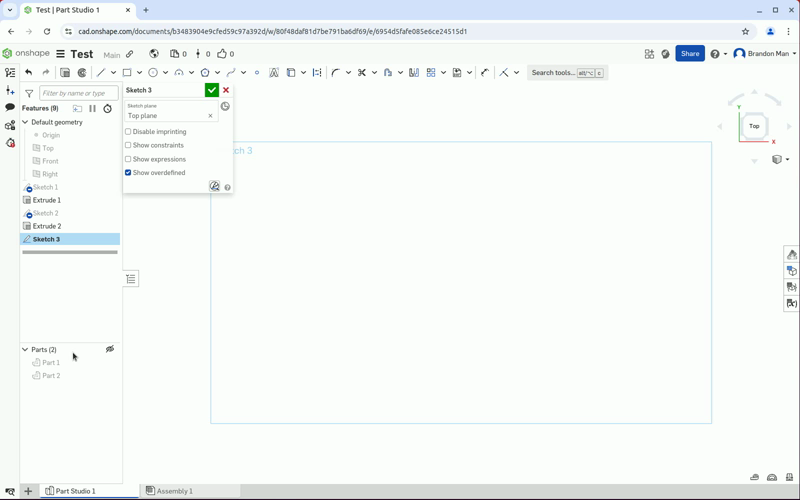
key(l)
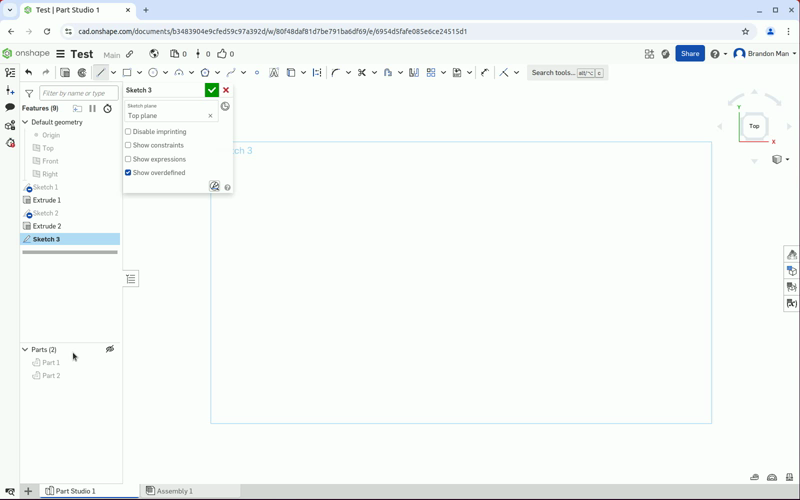
key_down(shift)
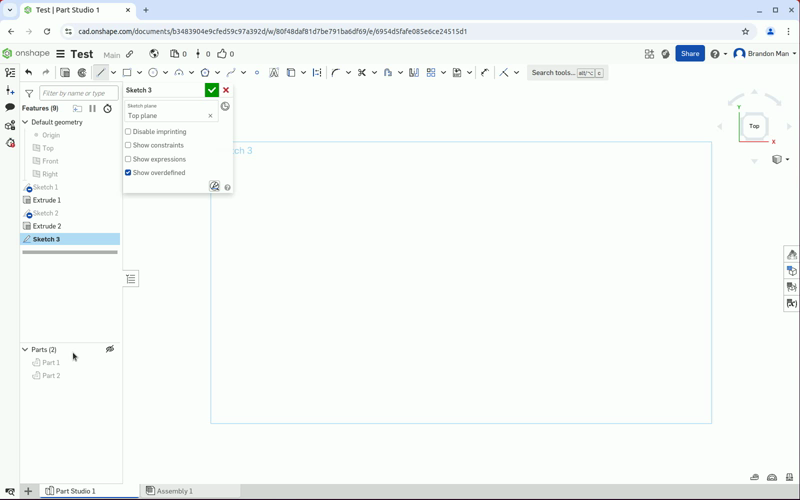
mouse_move(436, 365)
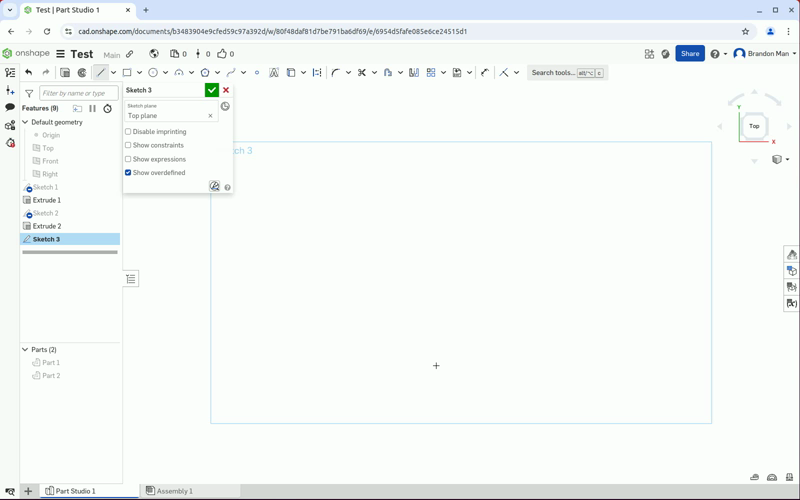
click(436, 365)
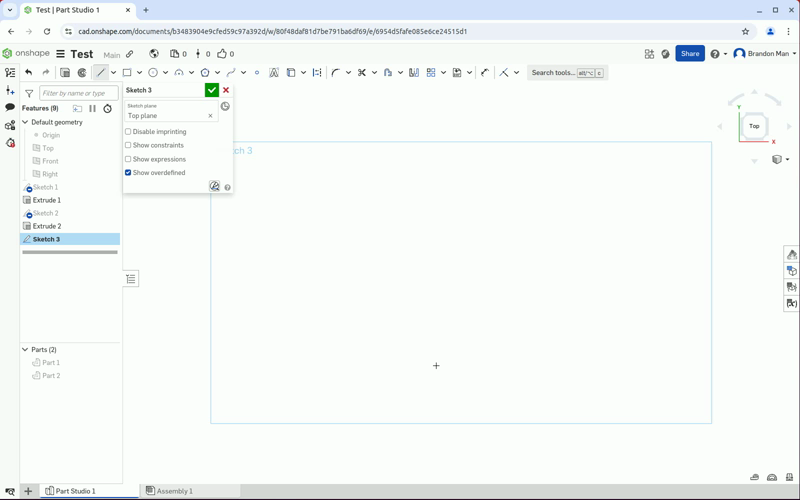
key_up(shift)
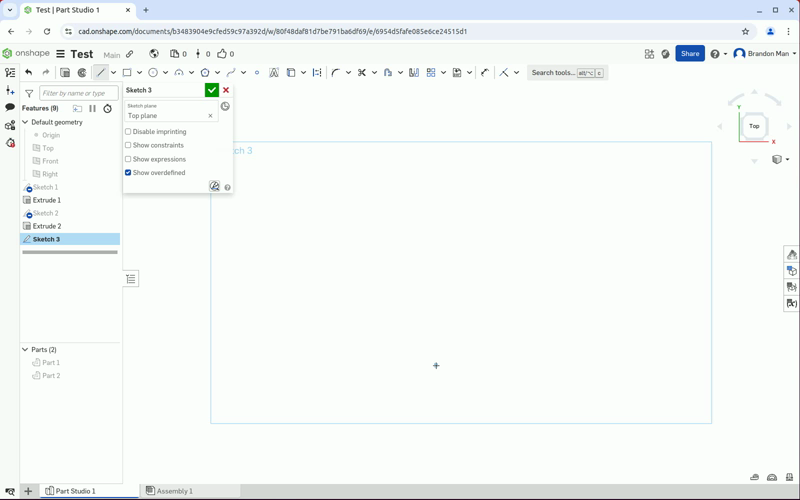
key_down(shift)
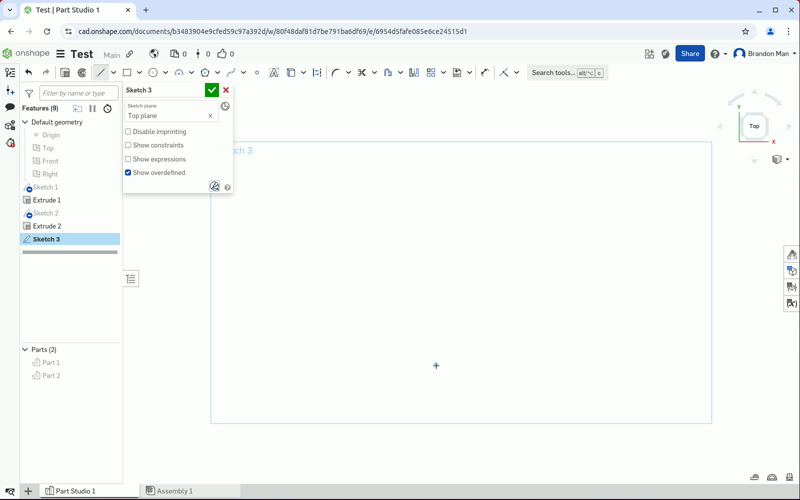
mouse_move(516, 365)
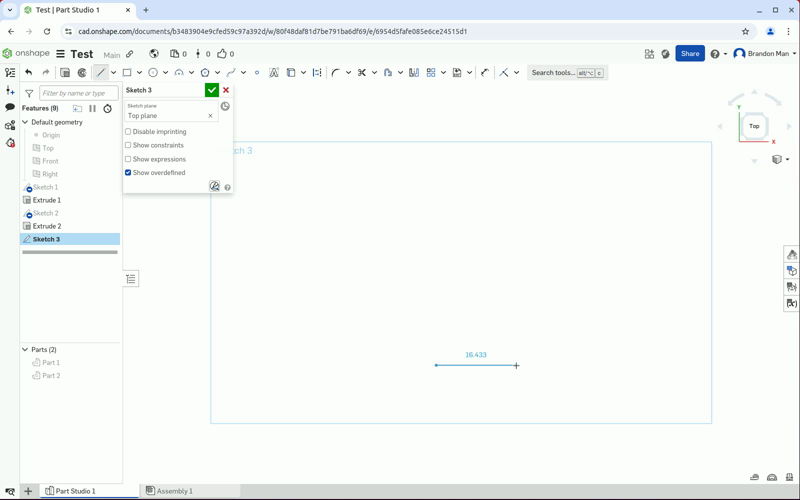
click(516, 365)
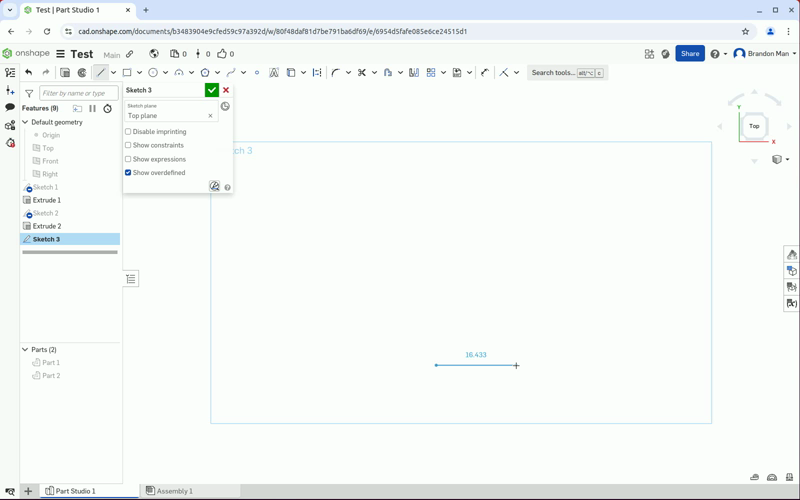
key_up(shift)
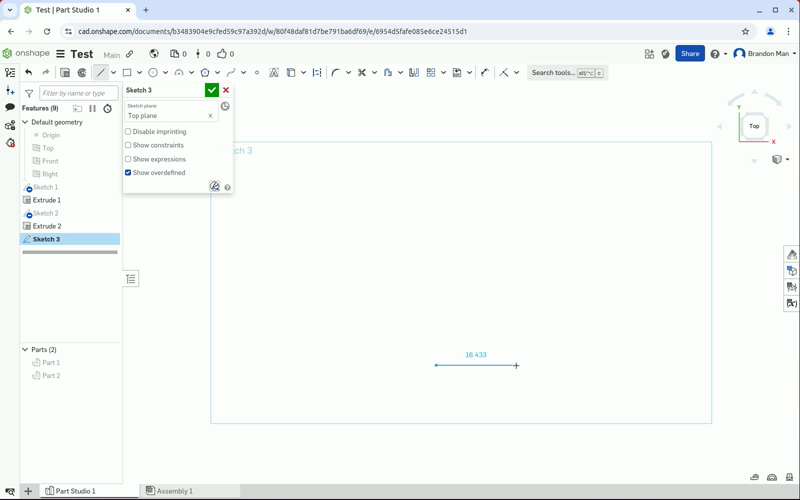
key_down(shift)
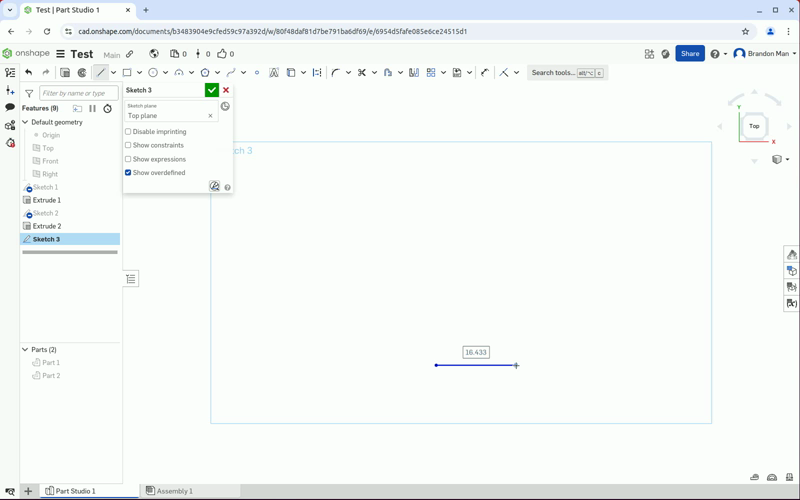
mouse_move(516, 285)
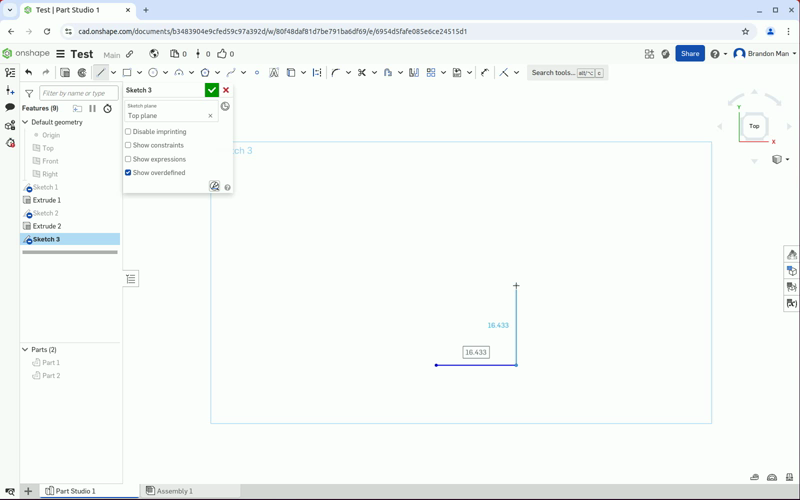
click(516, 285)
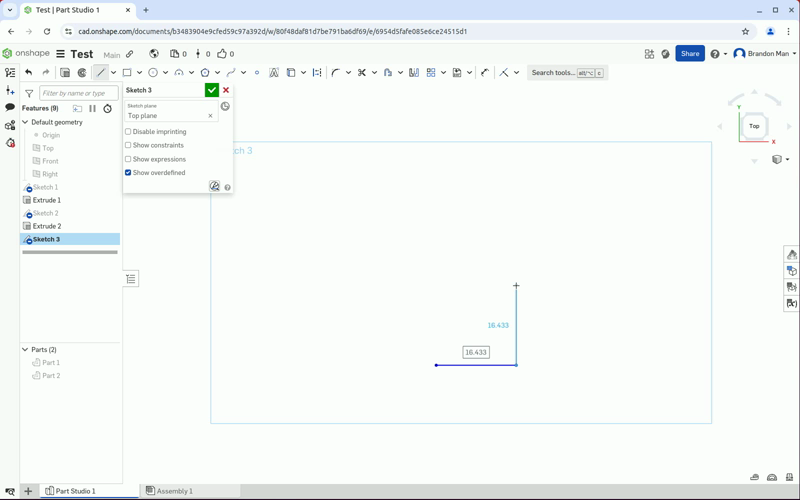
key_up(shift)
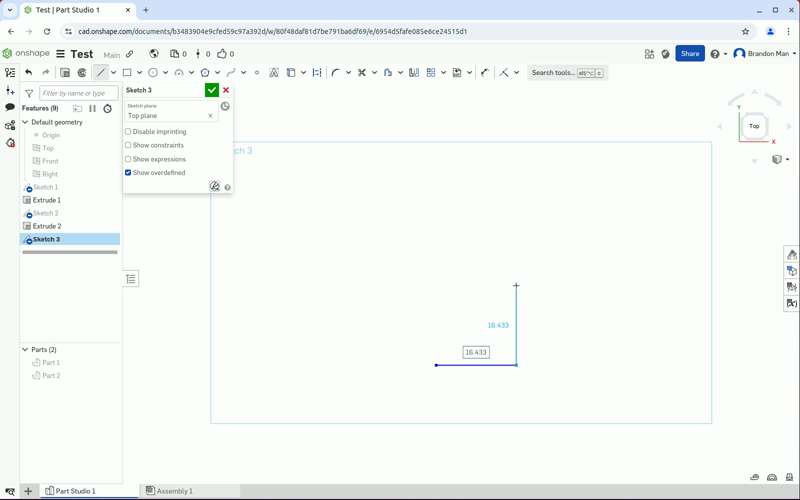
key_down(shift)
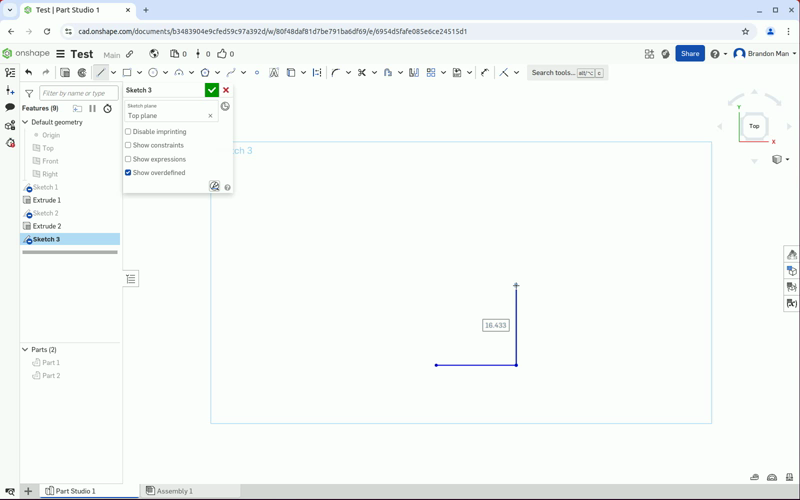
mouse_move(546, 285)
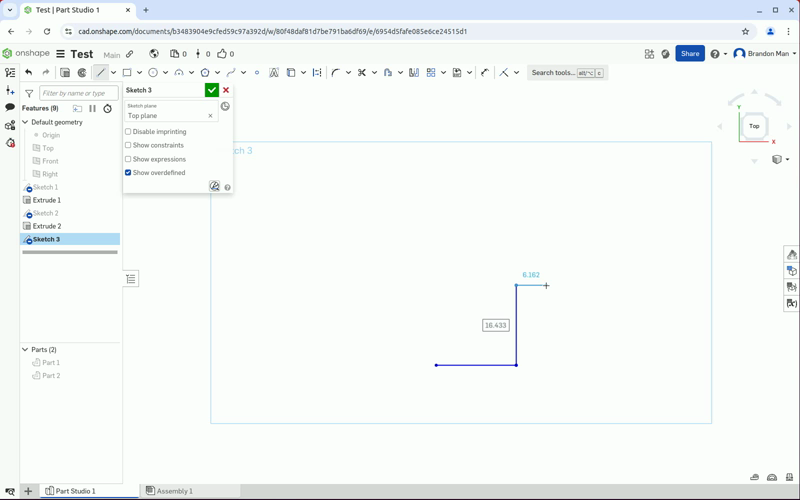
mouse_move(508, 285)
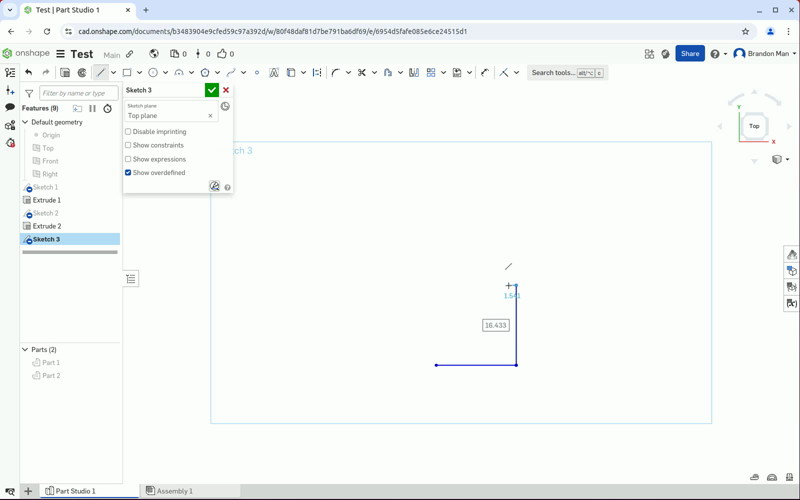
click(508, 285)
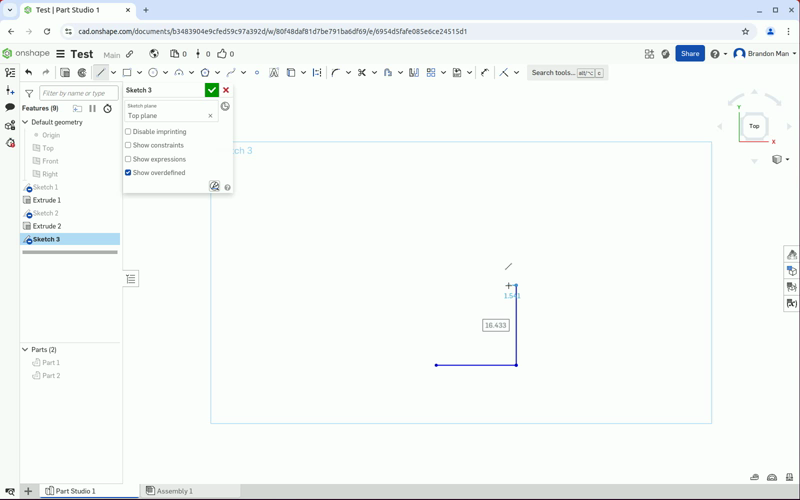
key_up(shift)
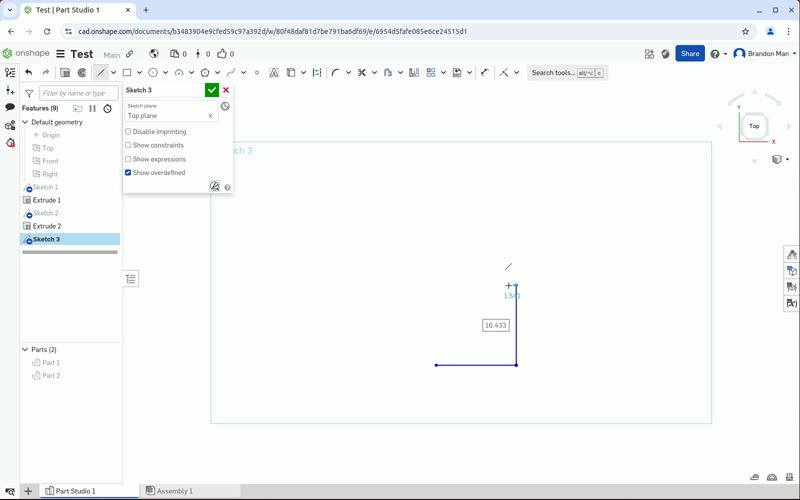
key_down(shift)
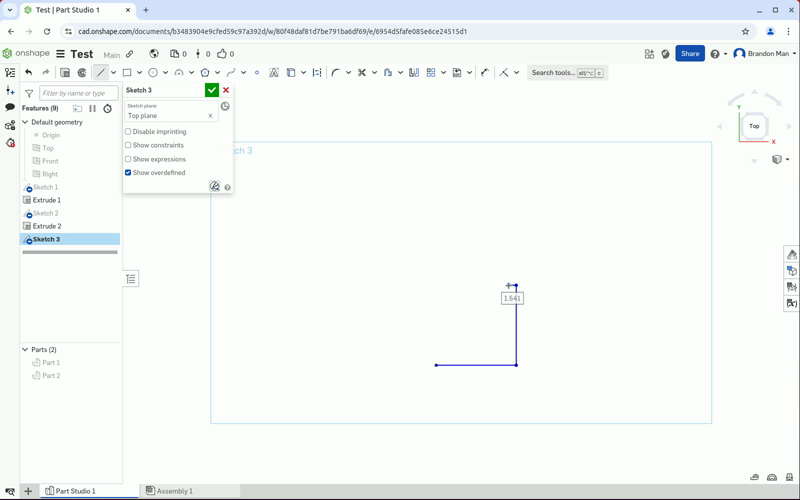
mouse_move(508, 357)
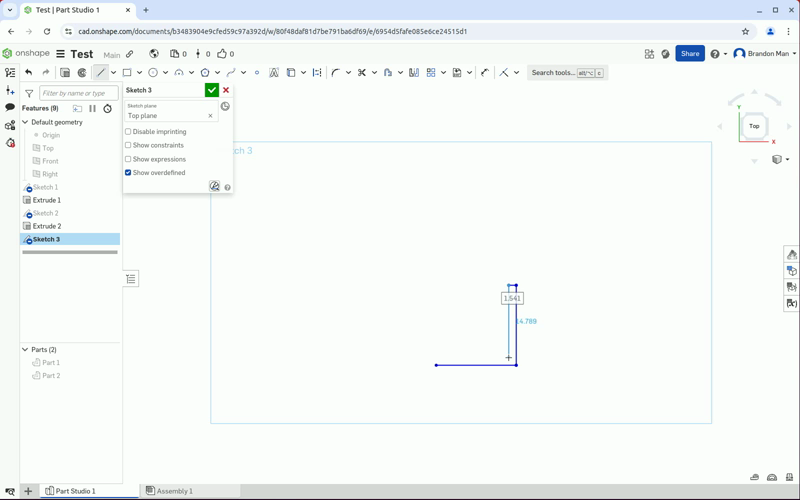
click(508, 357)
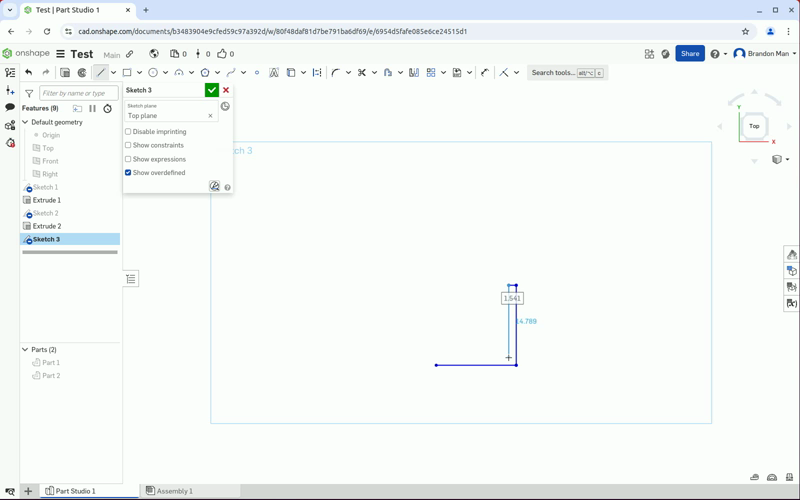
key_up(shift)
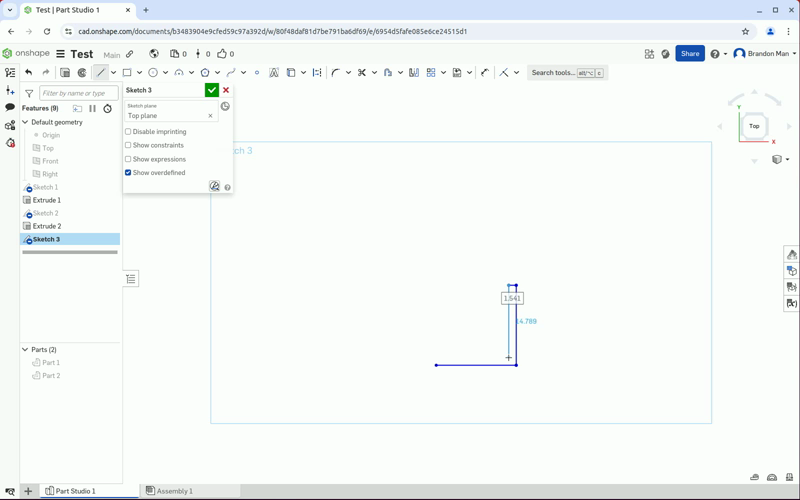
key_down(shift)
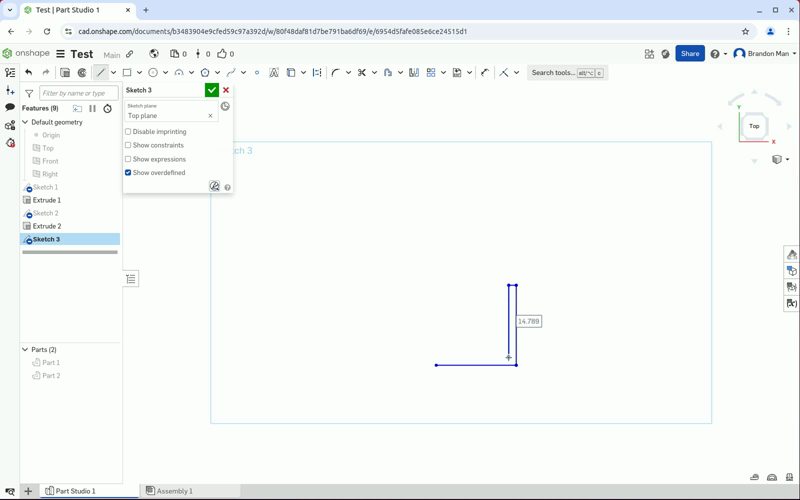
mouse_move(436, 357)
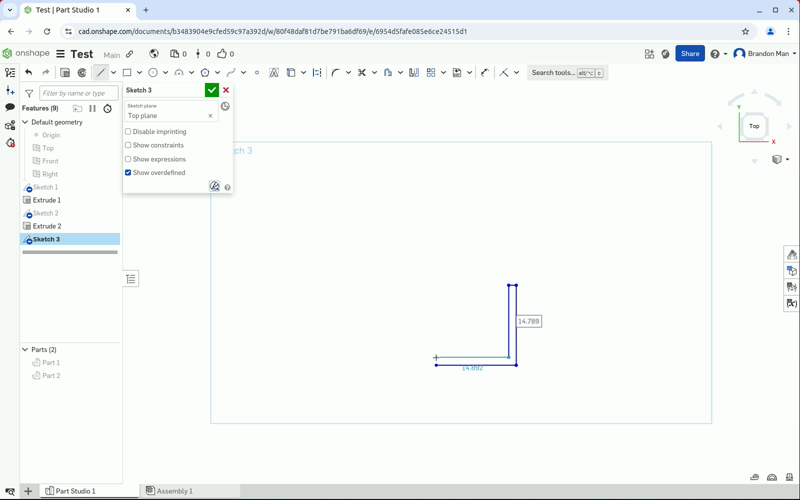
click(436, 357)
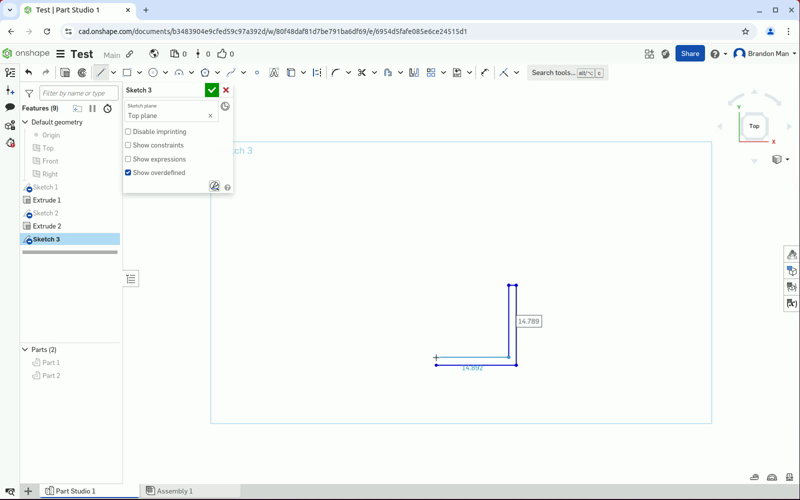
key_up(shift)
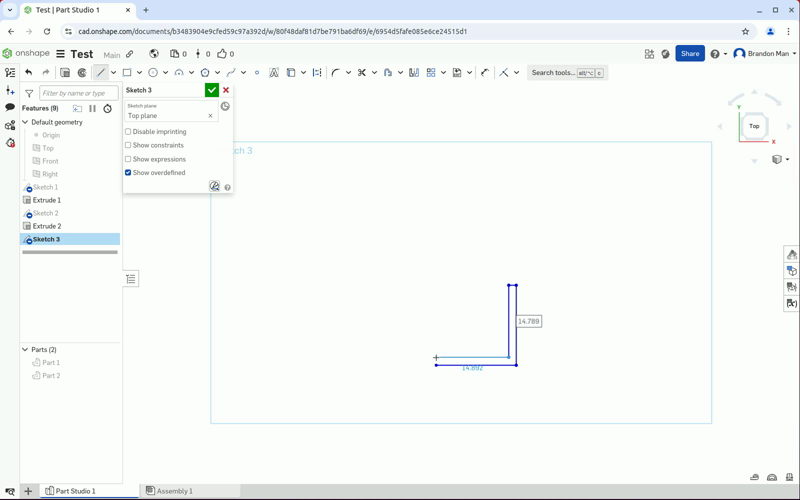
mouse_move(466, 357)
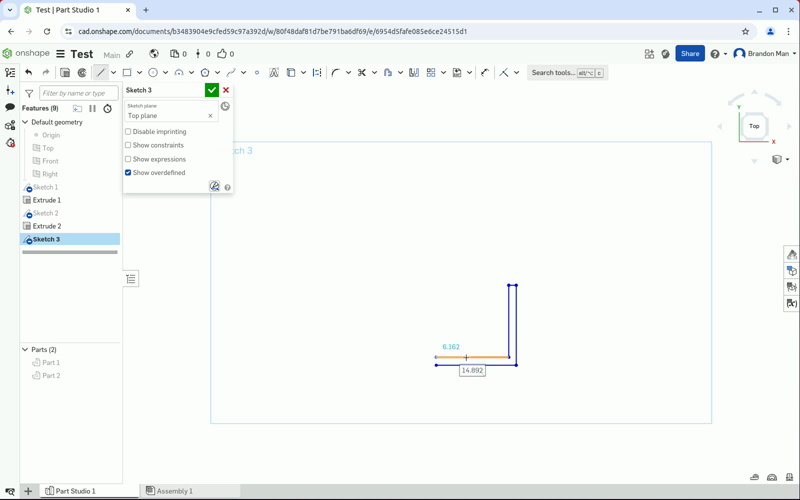
key_down(shift)
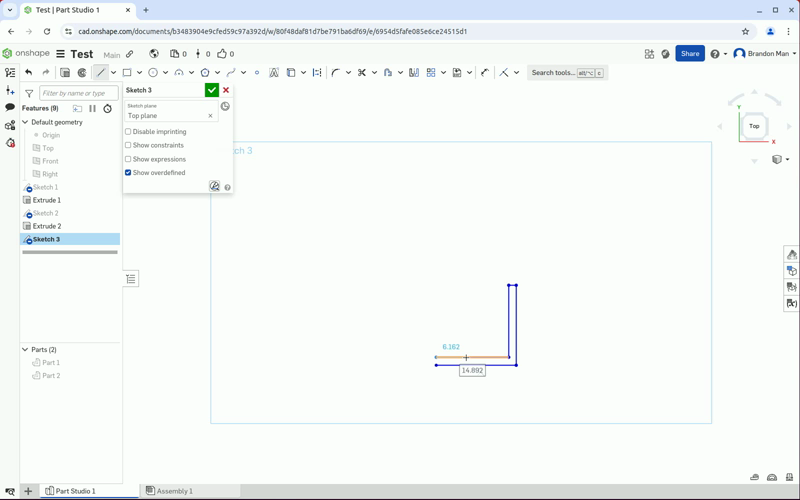
mouse_move(436, 365)
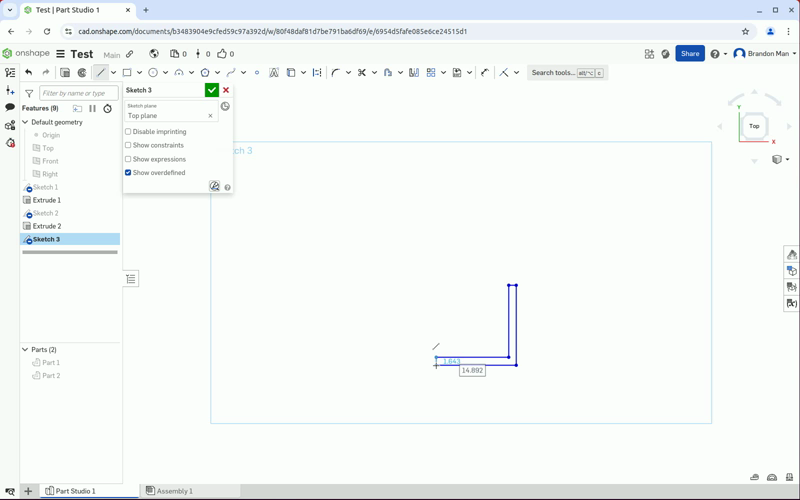
key_up(shift)
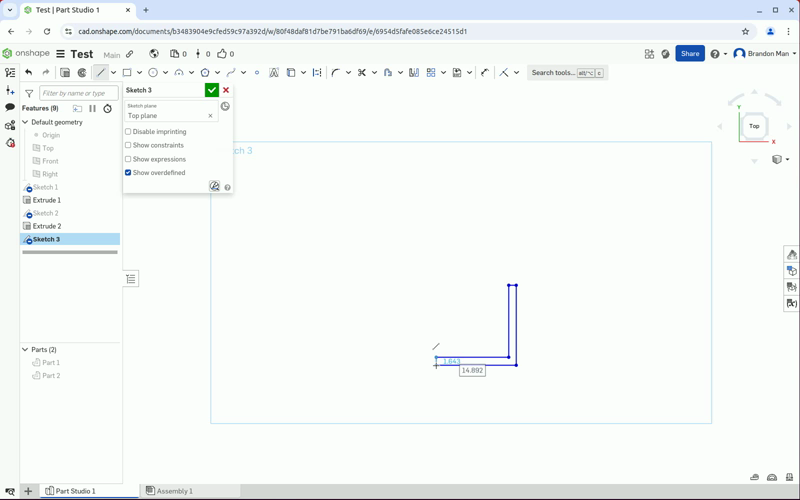
click(436, 365)
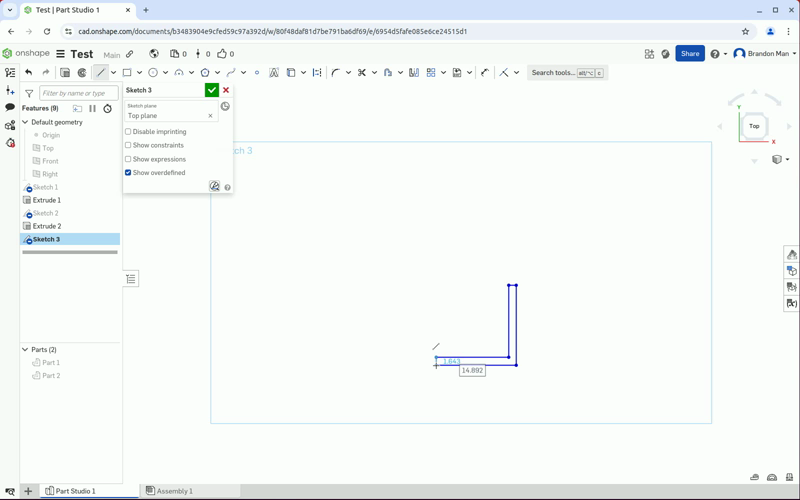
key(esc)
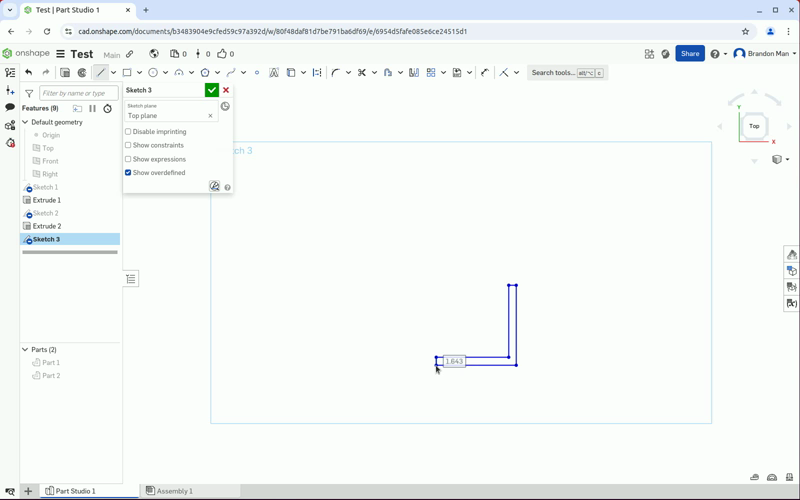
mouse_move(511, 320)
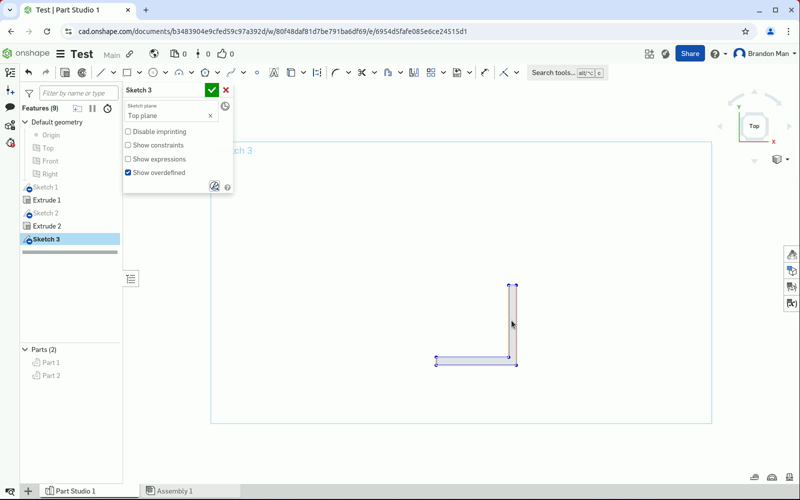
scroll(6)
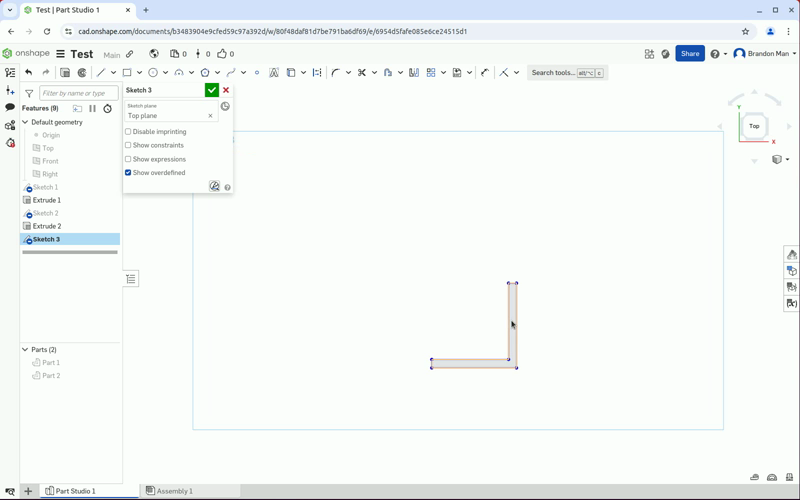
scroll(6)
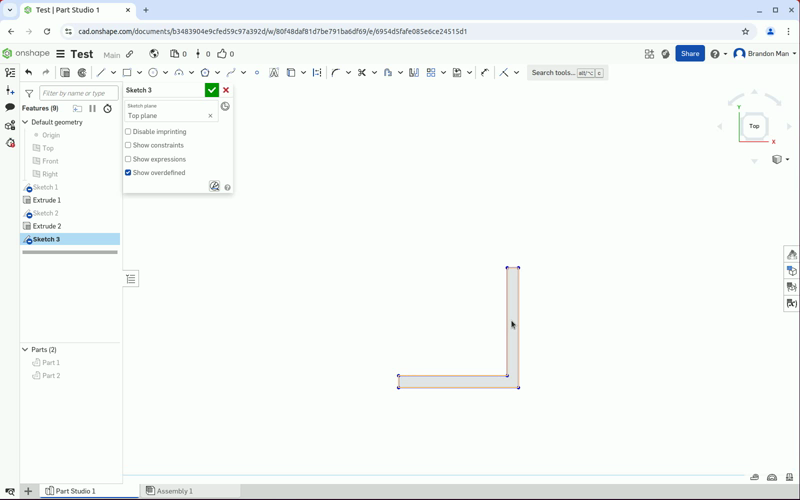
scroll(6)
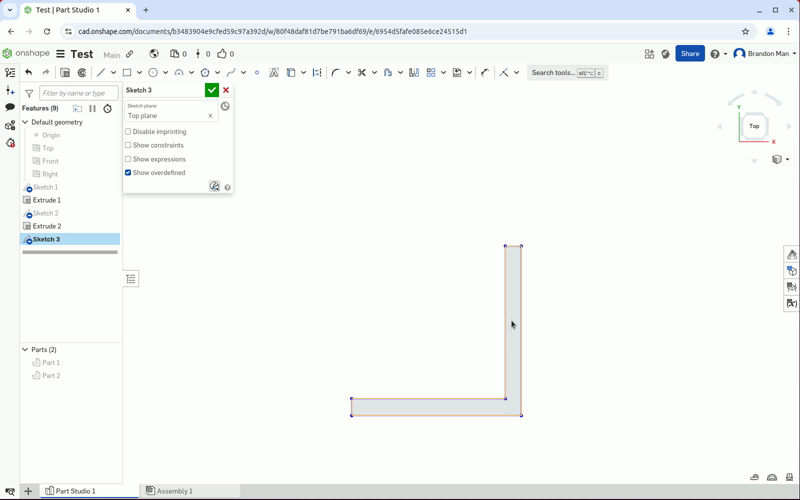
scroll(6)
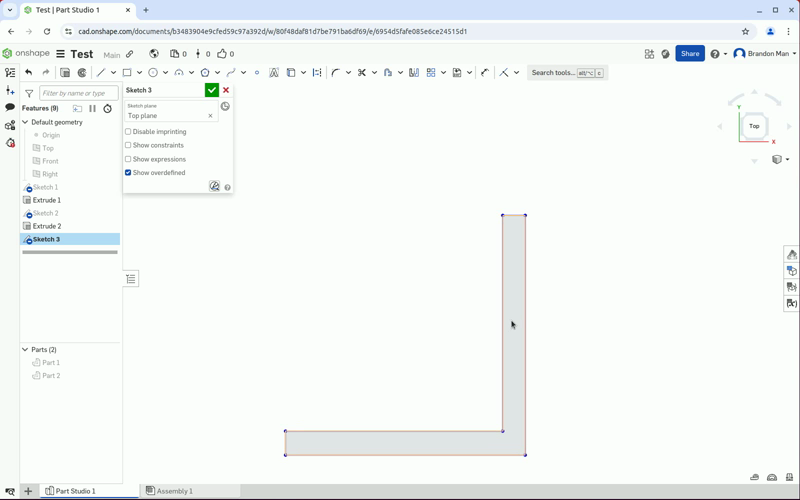
scroll(6)
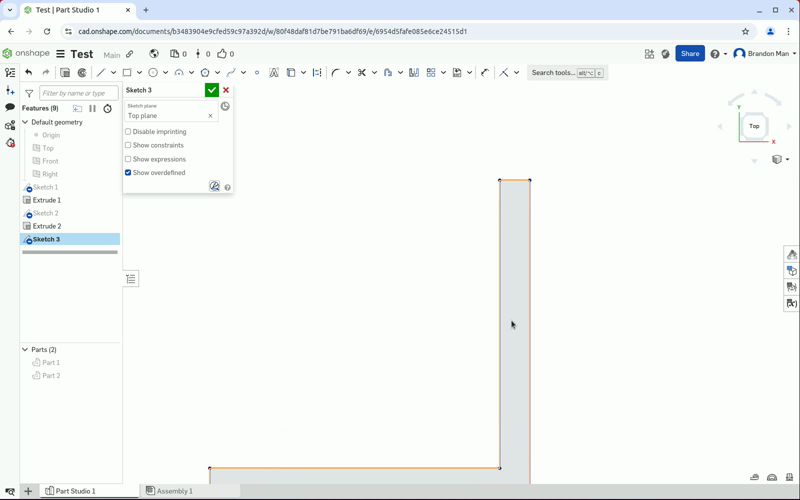
scroll(6)
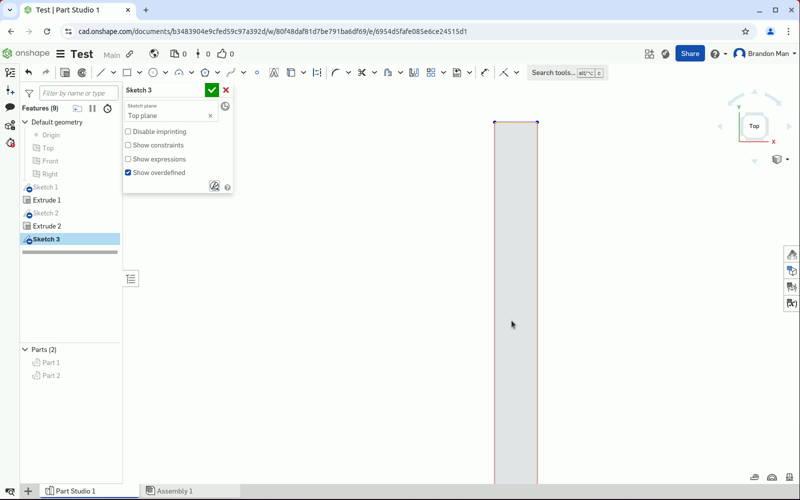
scroll(6)
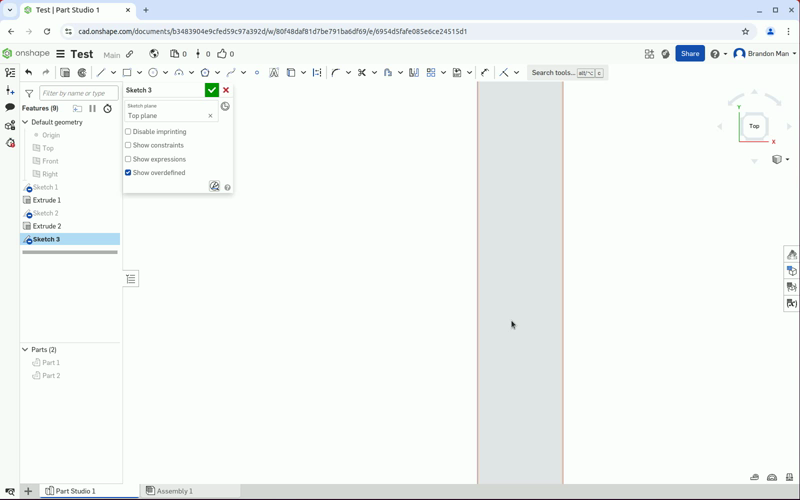
click(511, 320)
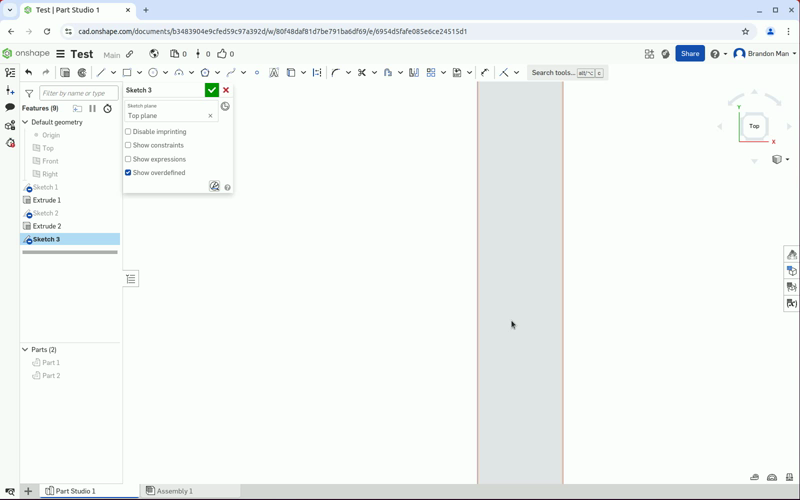
scroll(-6)
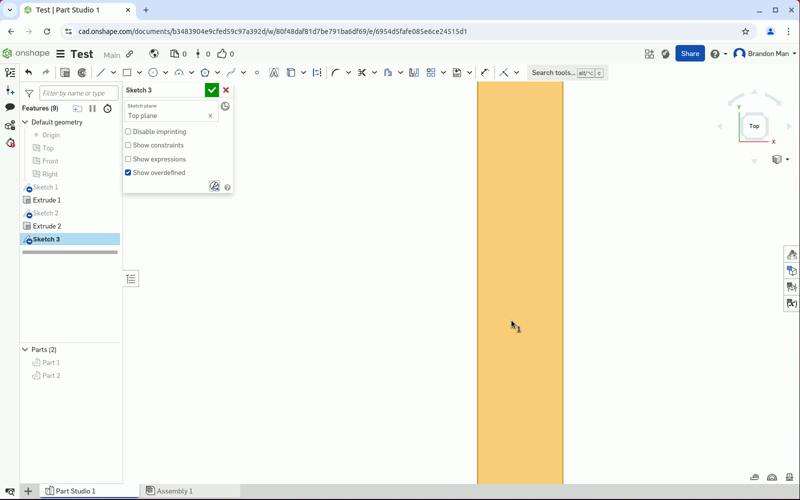
scroll(-6)
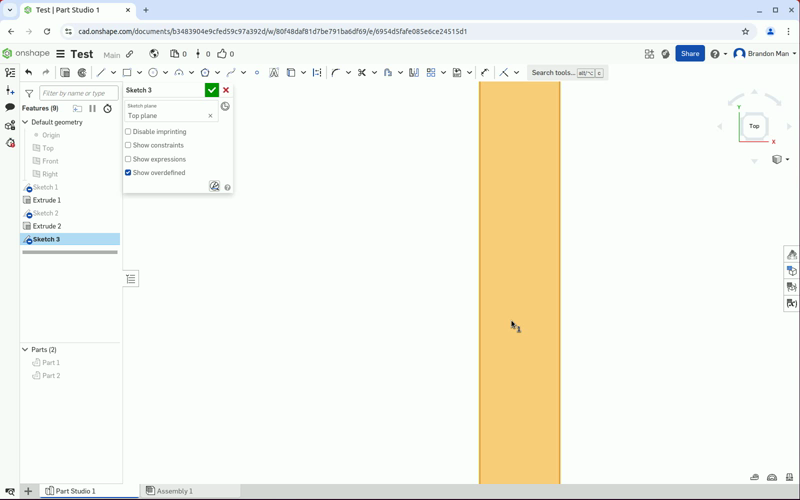
scroll(-6)
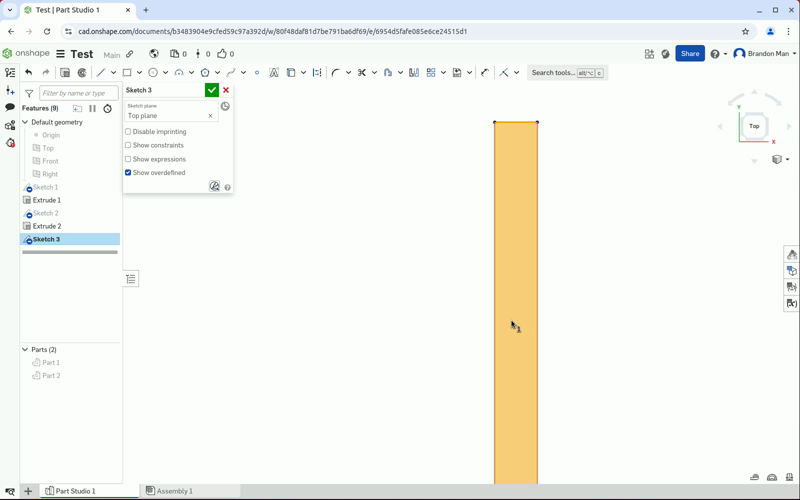
scroll(-6)
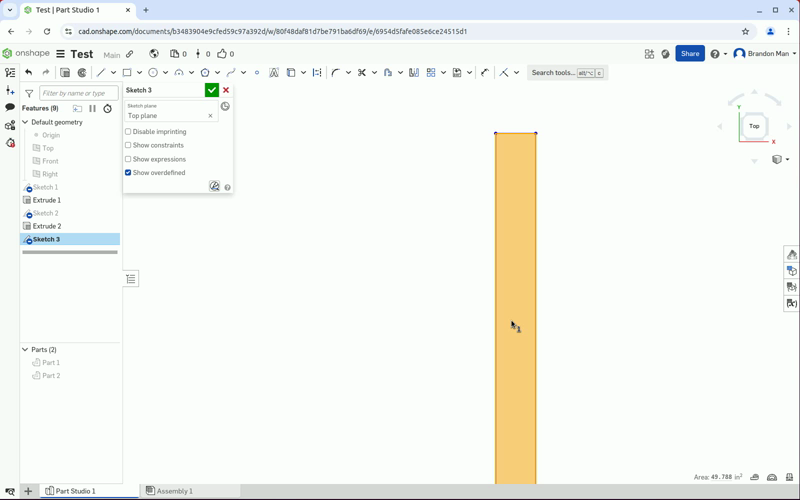
scroll(-6)
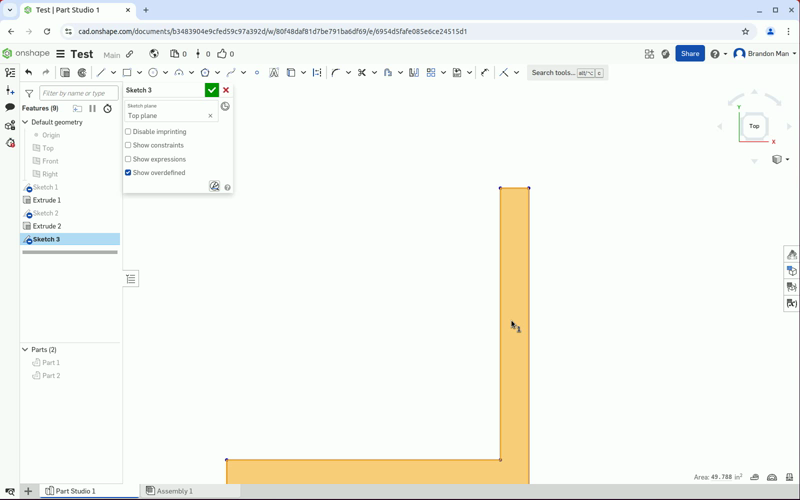
scroll(-6)
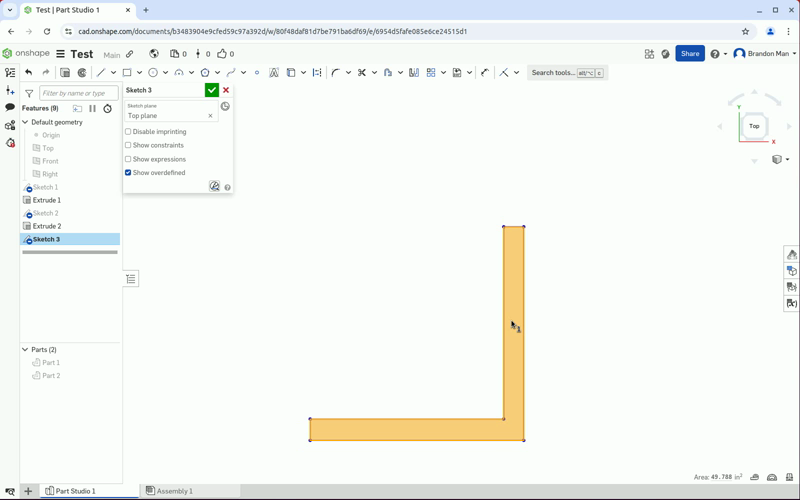
scroll(-6)
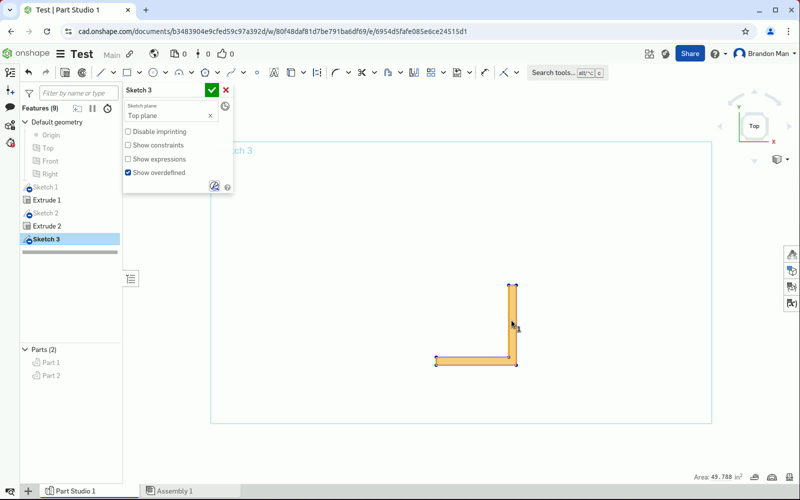
mouse_move(73, 352)
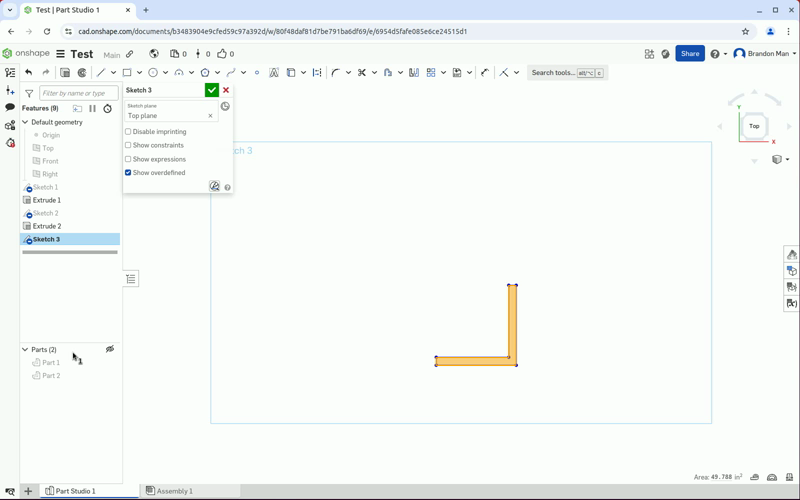
key(shift+y)
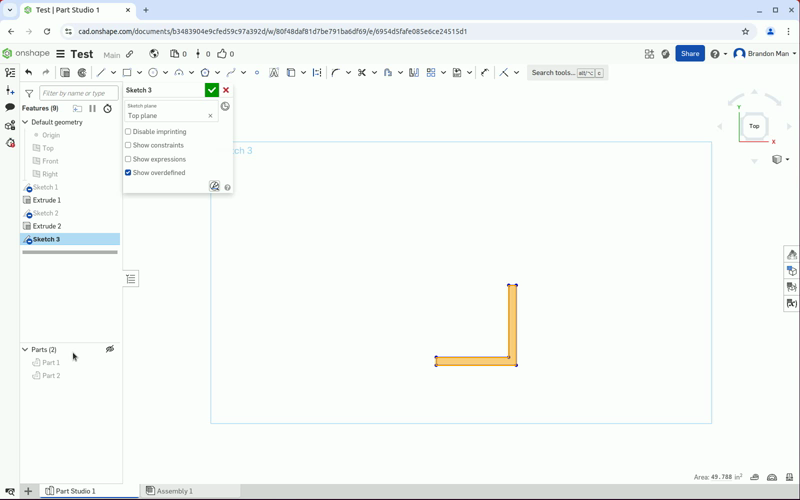
key(shift+e)
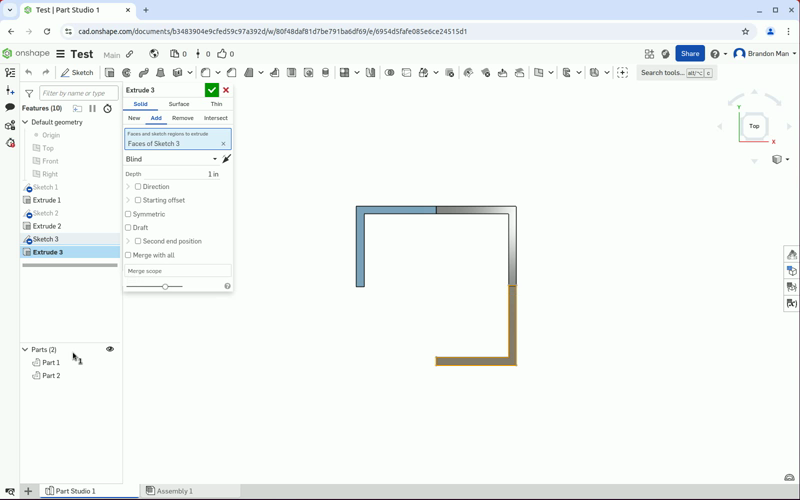
mouse_move(143, 106)
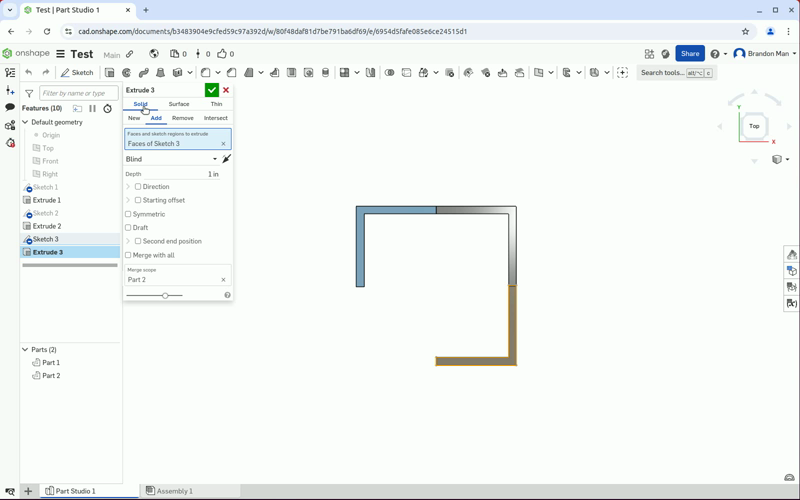
click(143, 106)
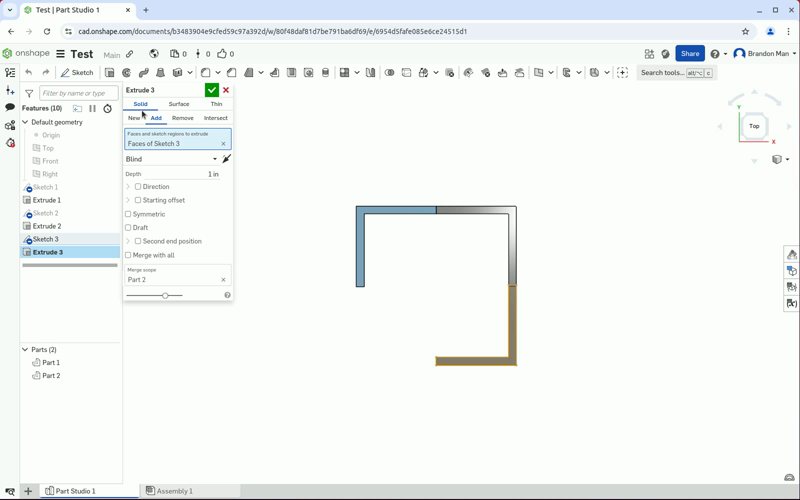
mouse_move(137, 120)
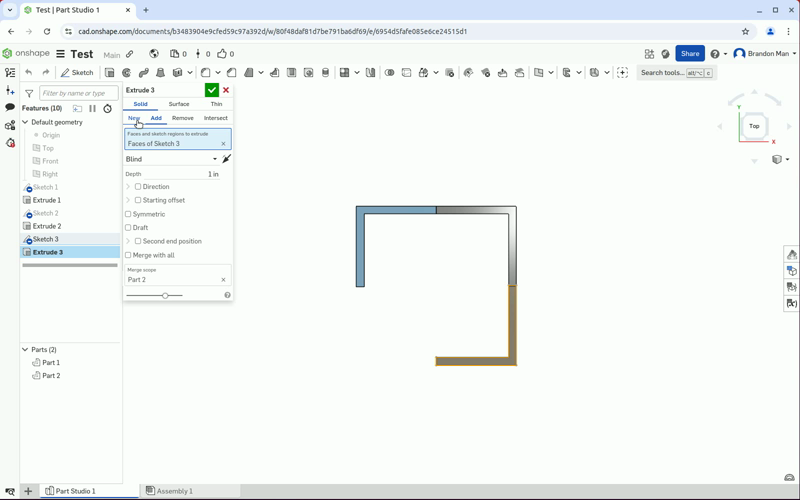
click(137, 120)
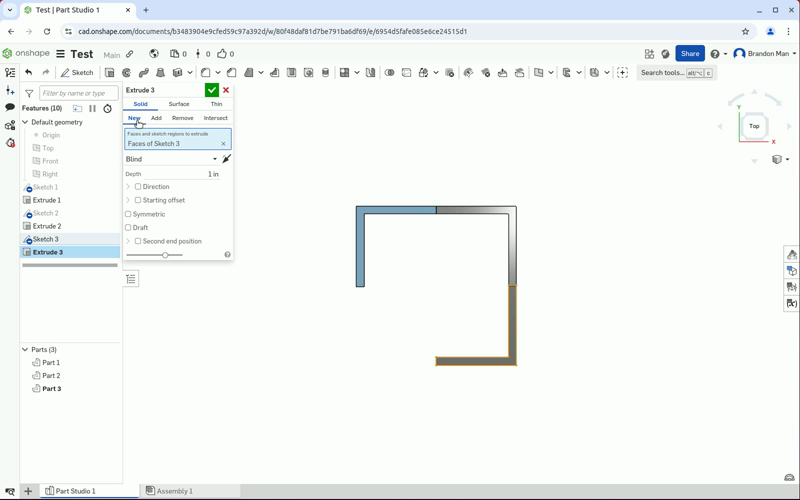
key(tab, 4)
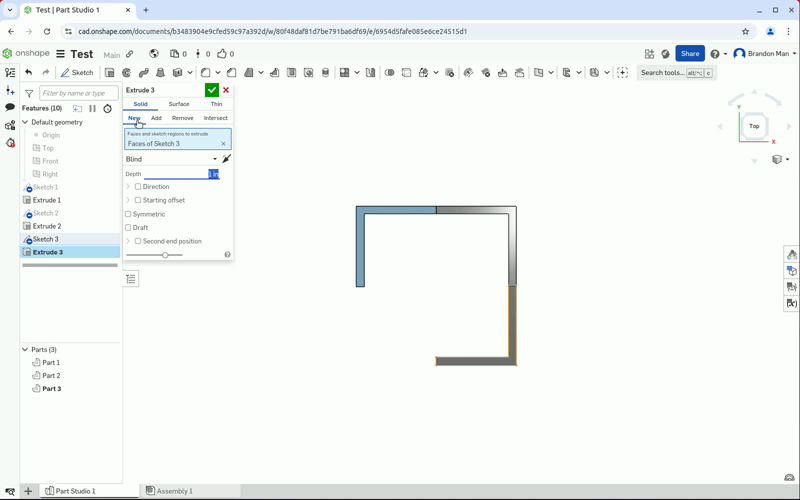
text(23.108)
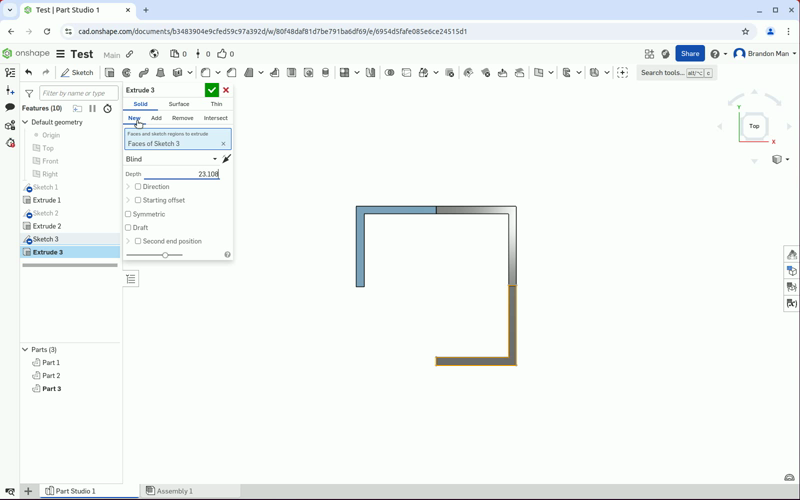
key(enter)
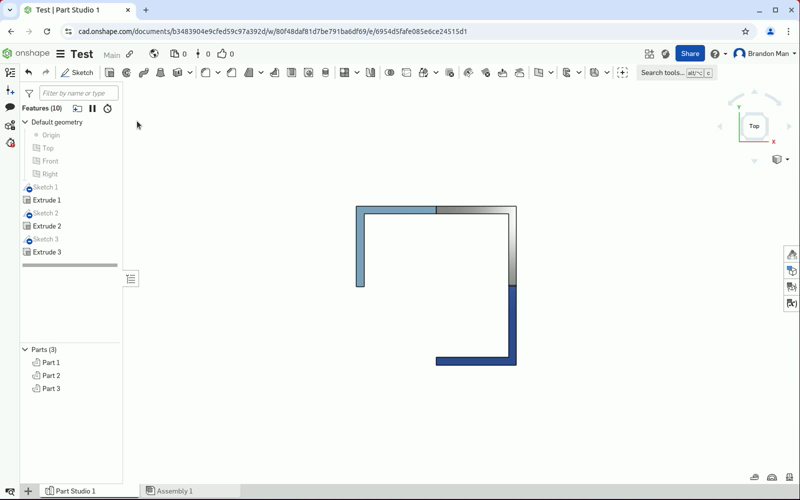
key(shift+h)
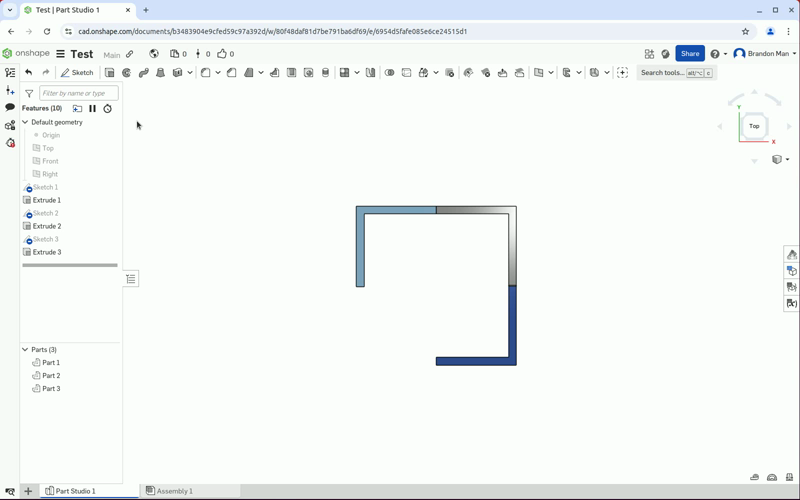
key(shift+h)
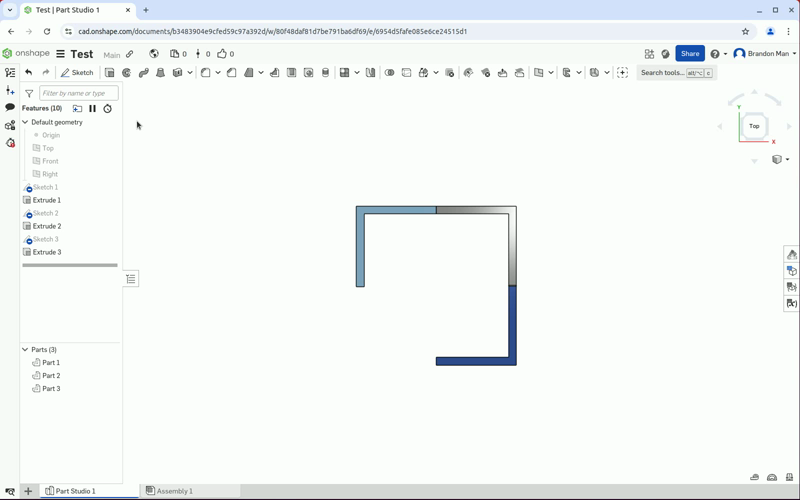
mouse_move(73, 189)
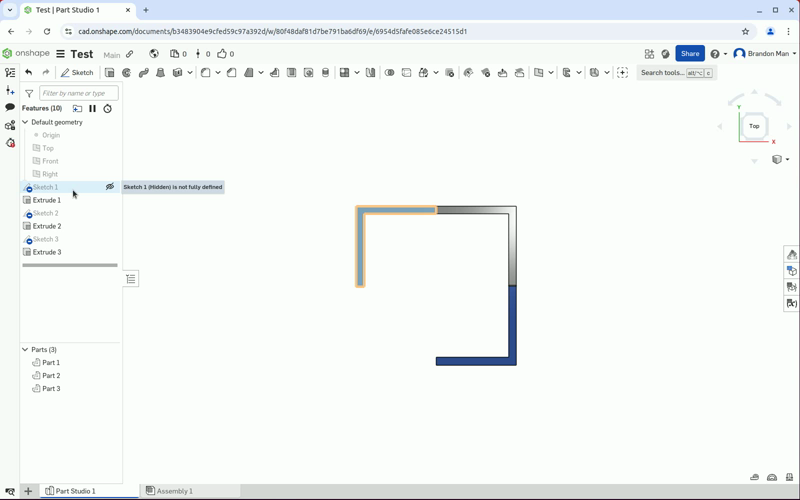
click(73, 189)
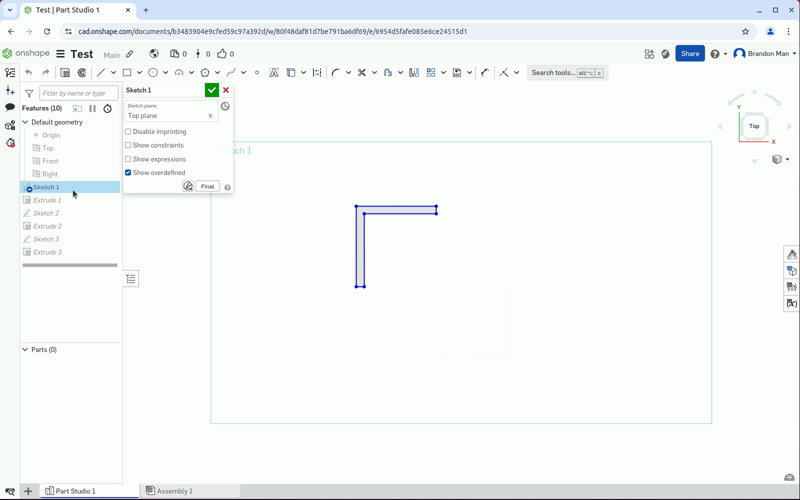
mouse_move(229, 92)
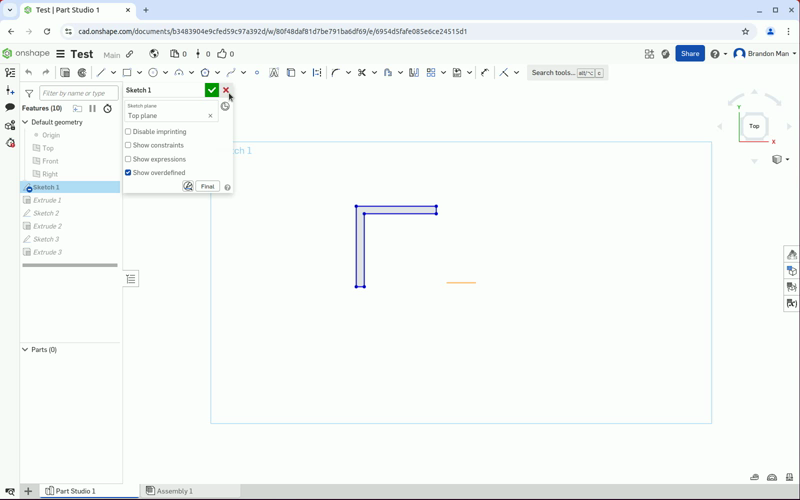
click(229, 92)
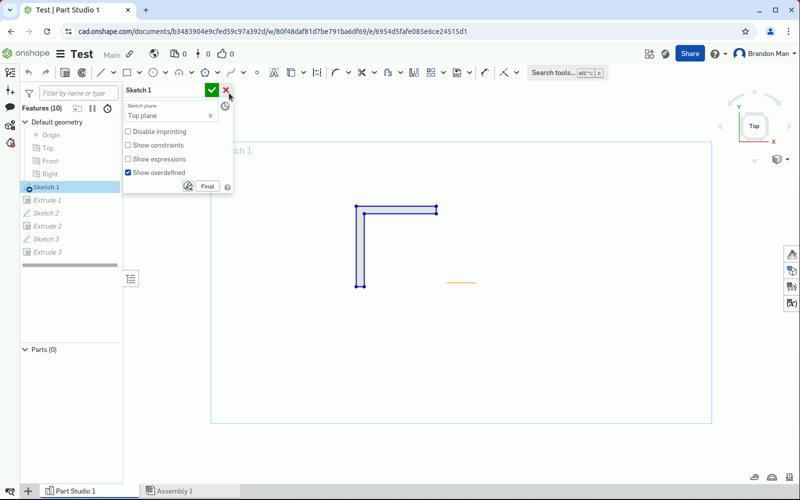
key(shift+s)
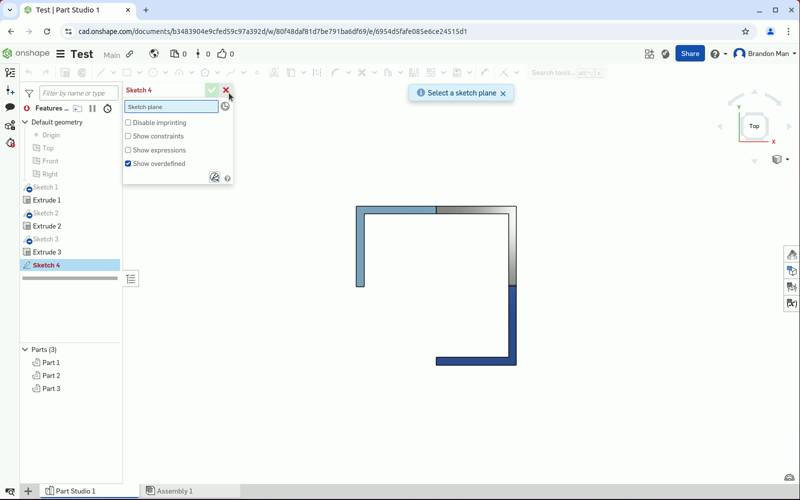
mouse_move(73, 150)
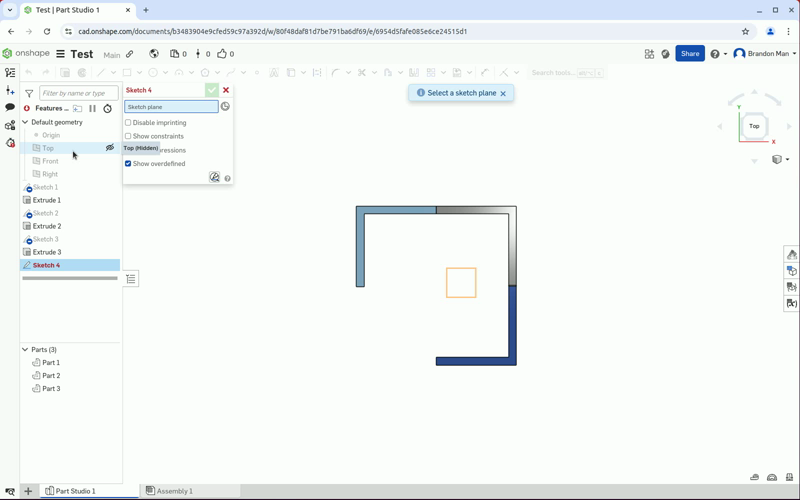
click(73, 150)
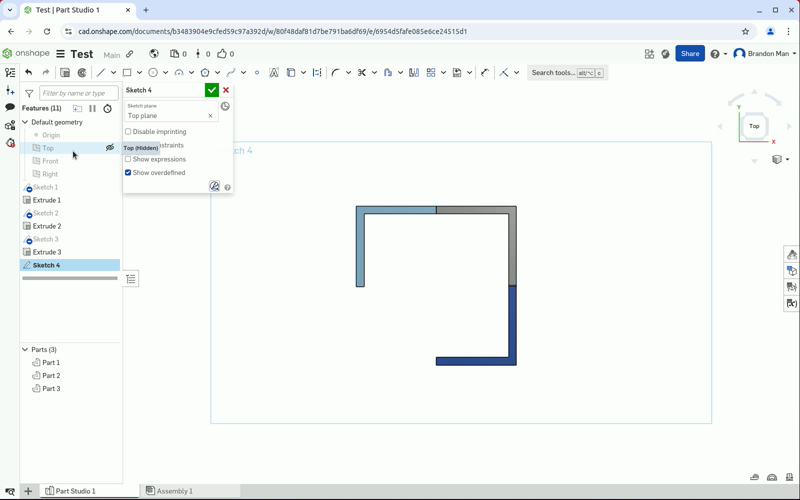
mouse_move(73, 352)
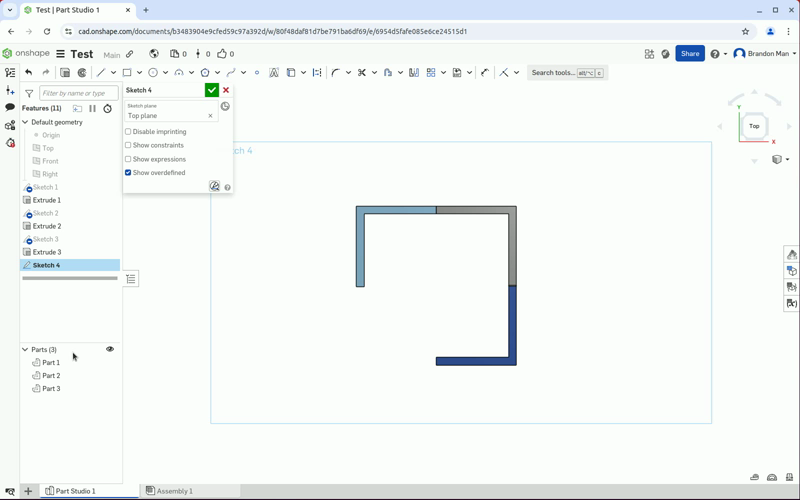
key(y)
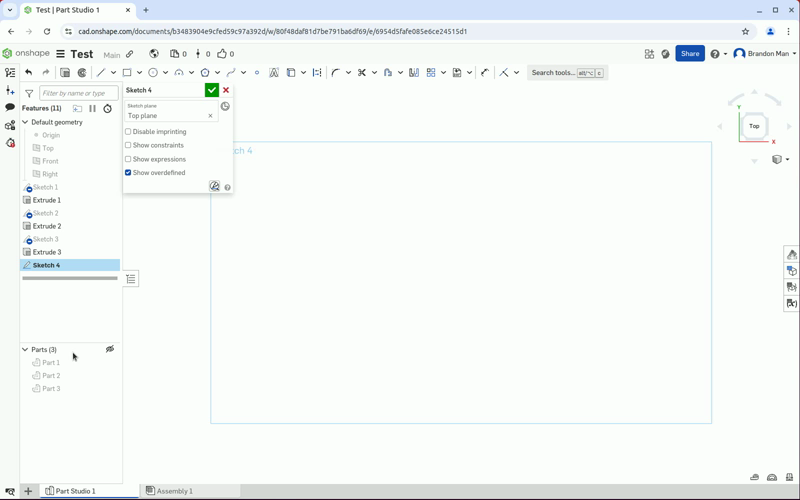
key(l)
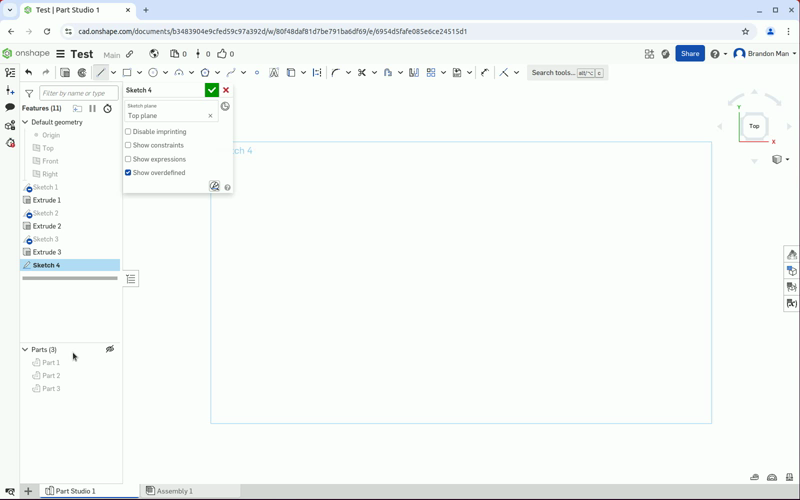
key_down(shift)
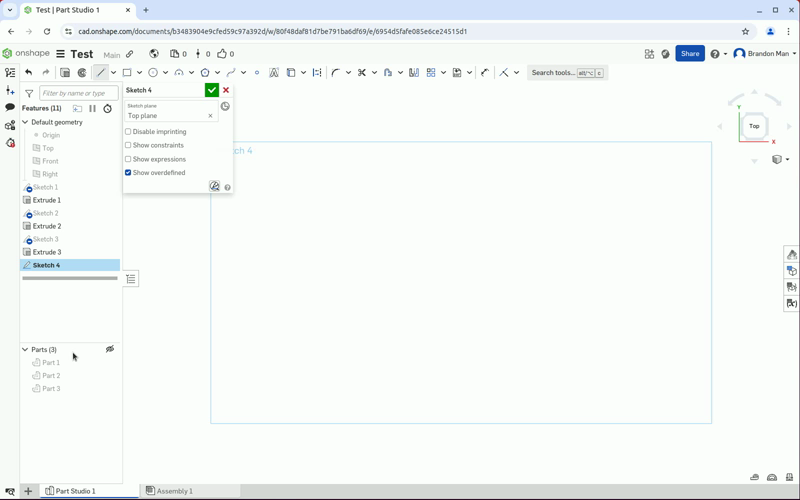
mouse_move(356, 365)
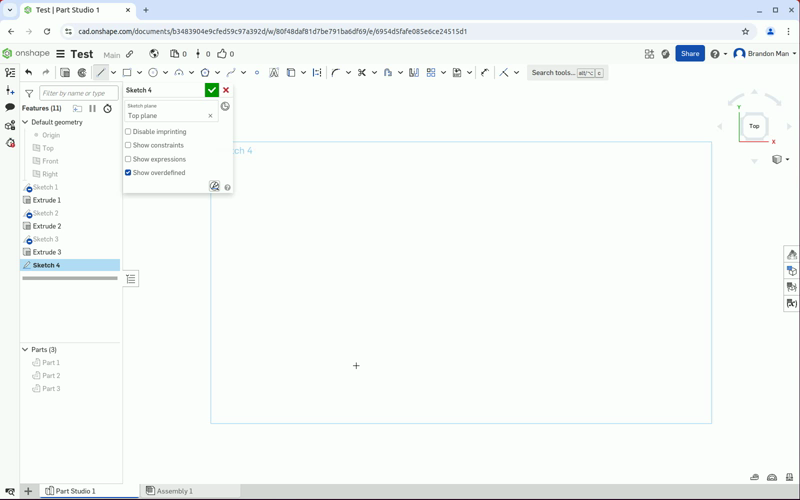
click(356, 365)
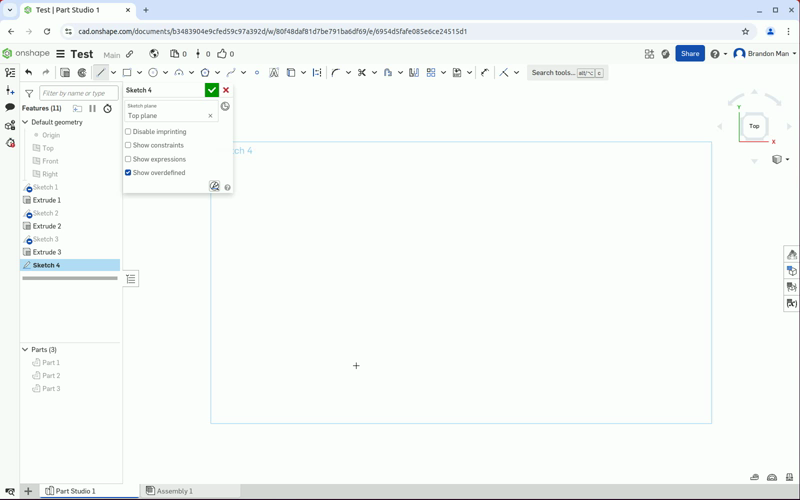
key_up(shift)
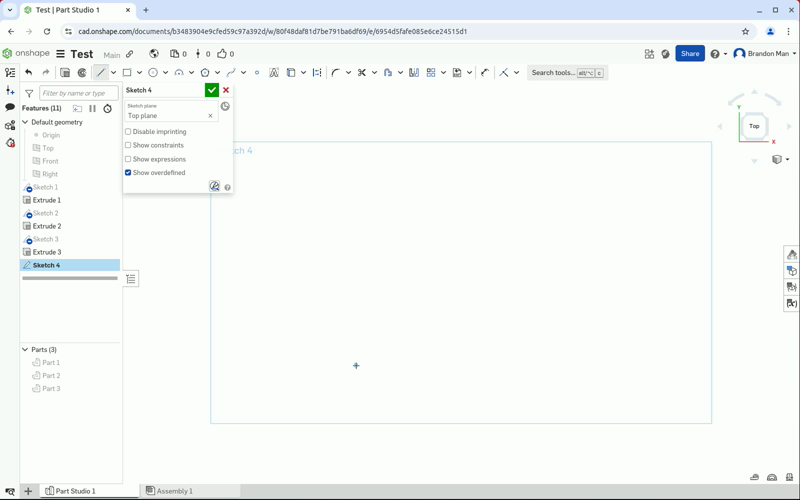
key_down(shift)
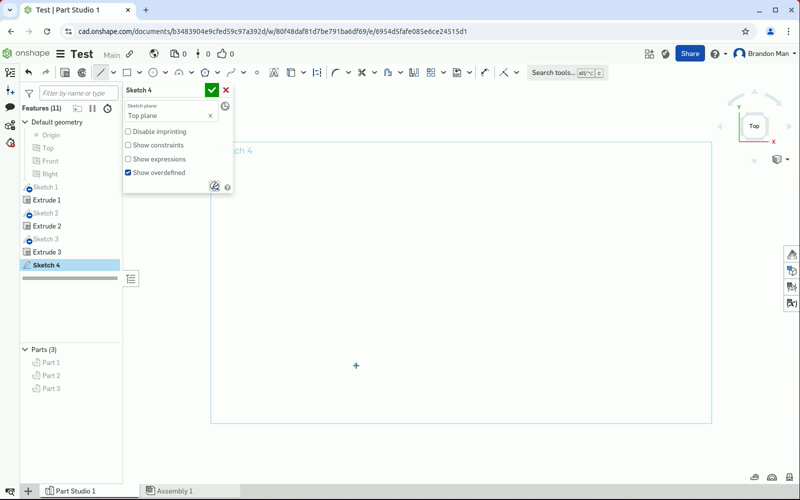
mouse_move(436, 365)
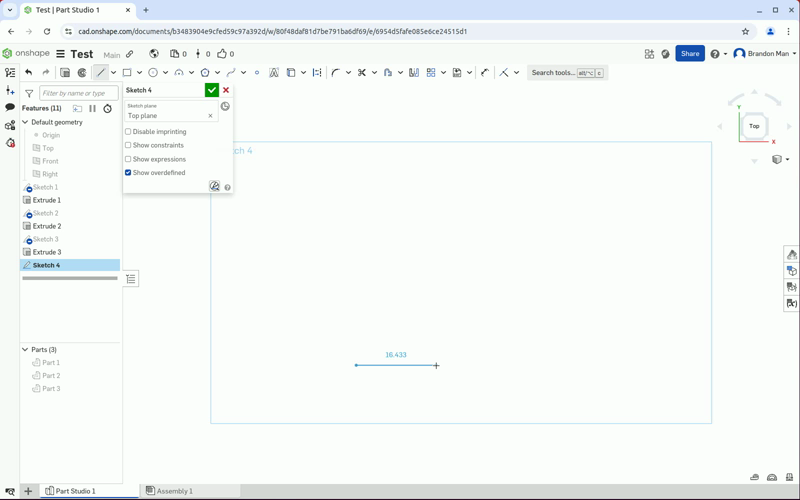
click(436, 365)
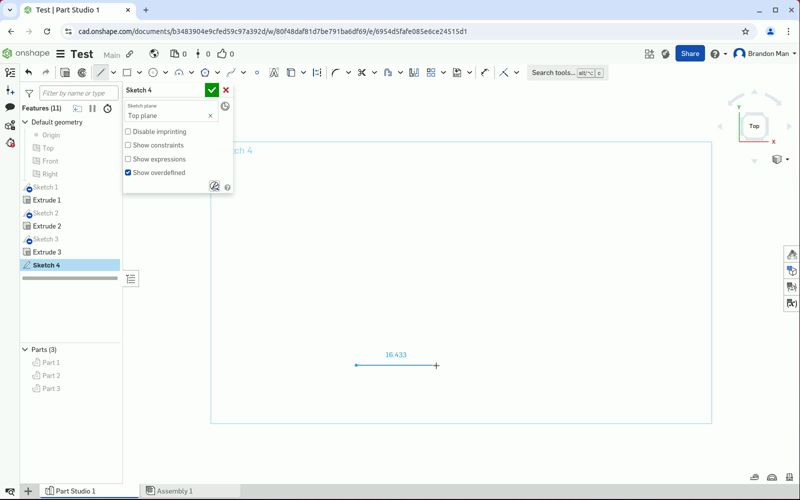
key_up(shift)
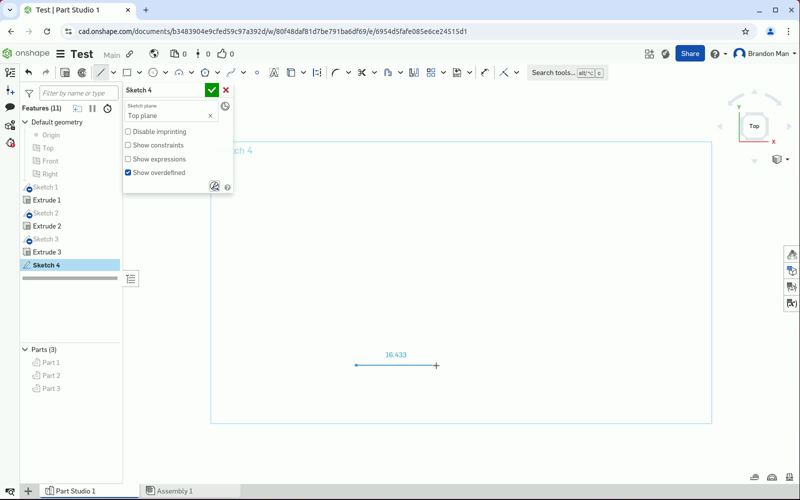
key_down(shift)
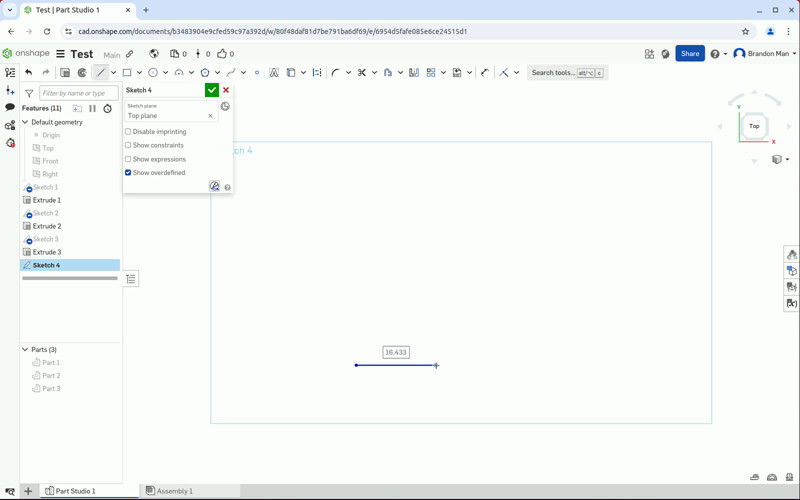
mouse_move(466, 365)
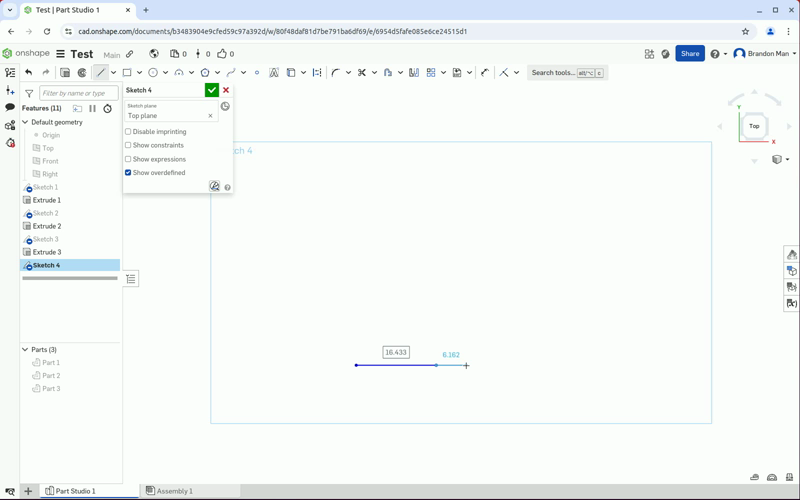
mouse_move(436, 357)
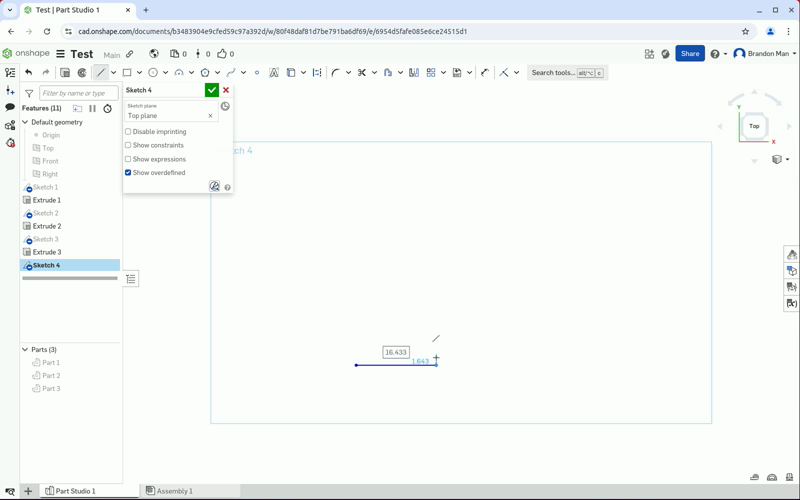
click(436, 357)
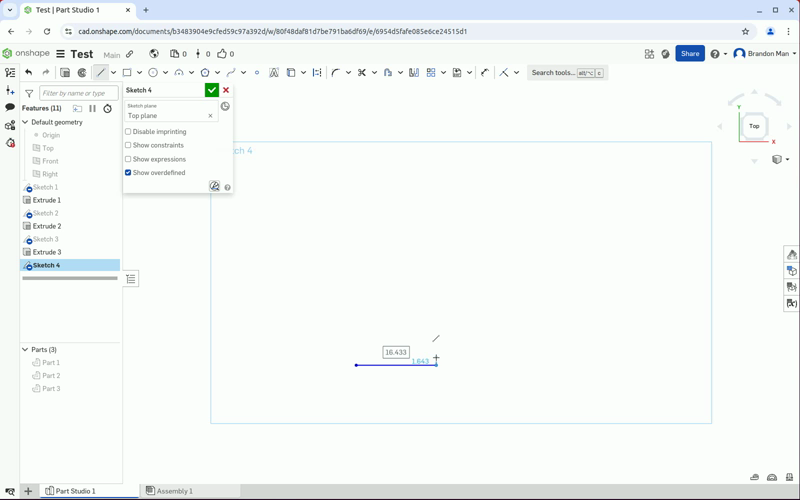
key_up(shift)
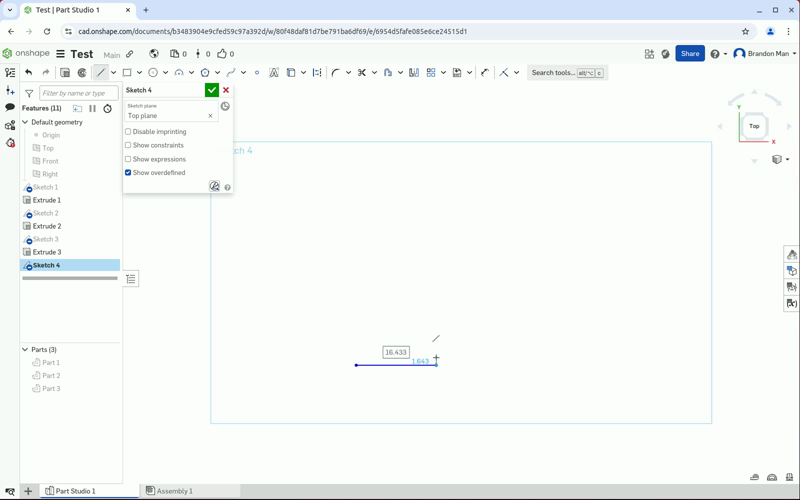
key_down(shift)
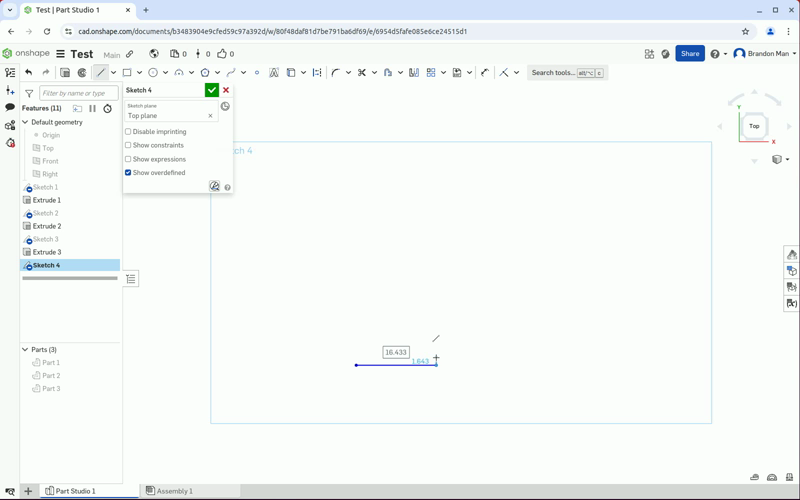
mouse_move(364, 357)
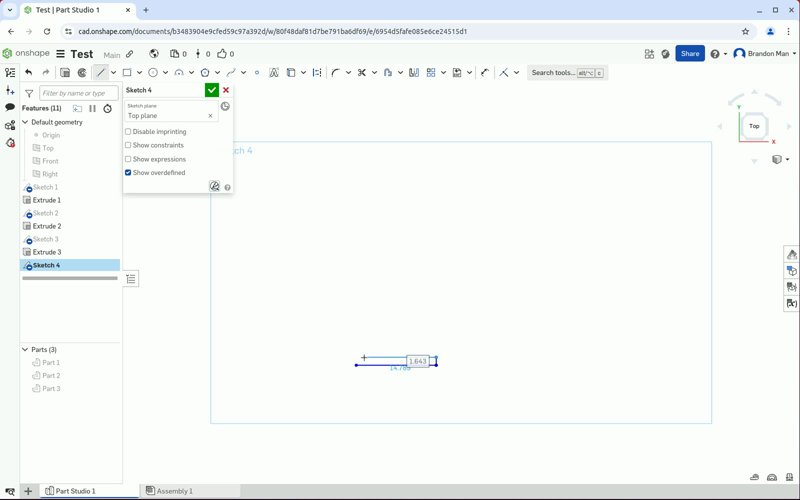
click(364, 357)
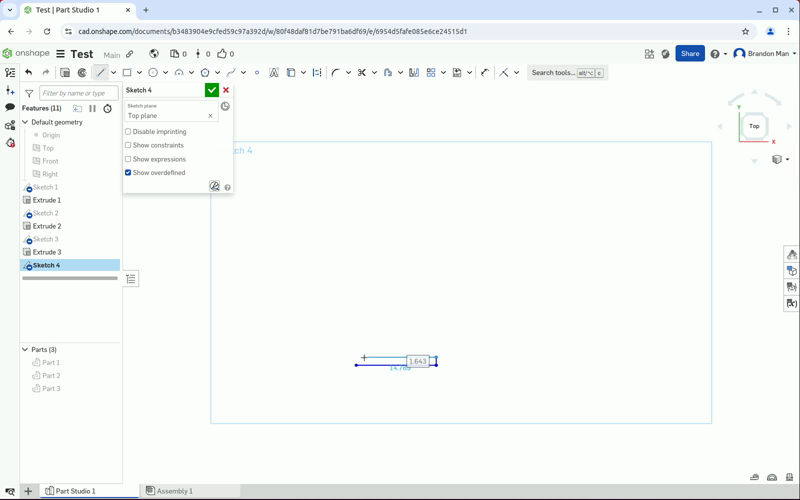
key_up(shift)
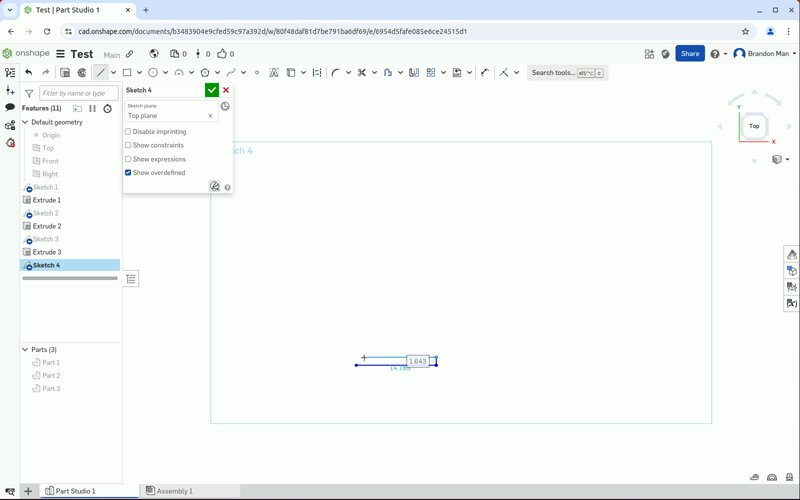
key_down(shift)
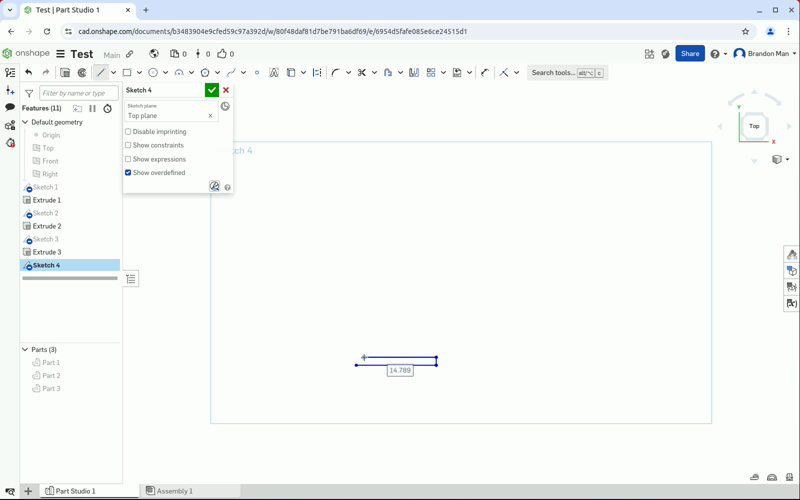
mouse_move(364, 285)
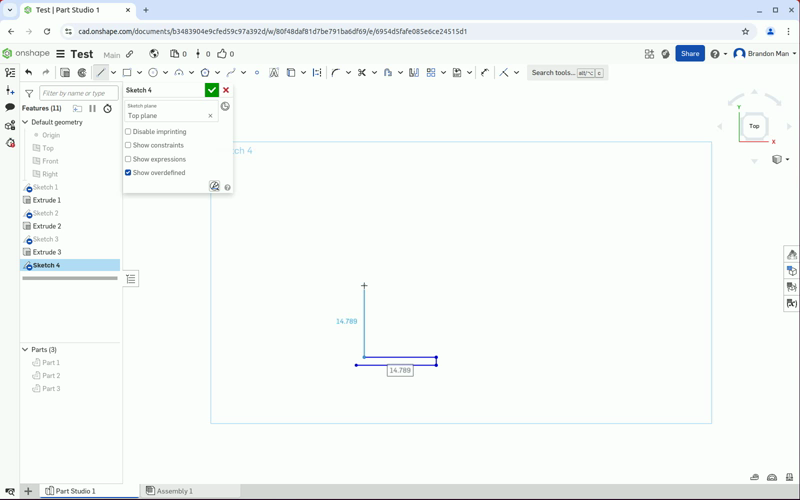
click(364, 285)
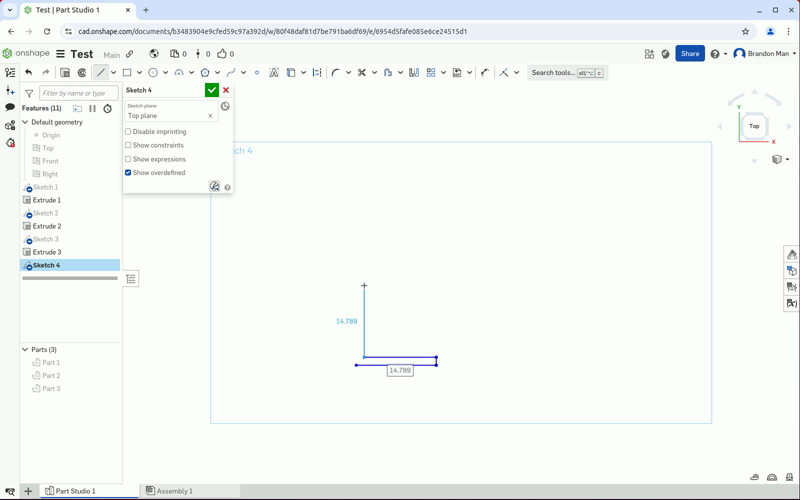
key_up(shift)
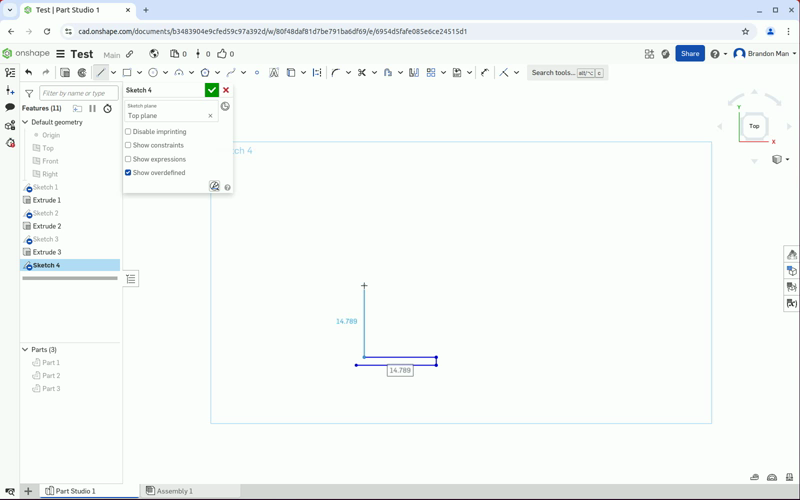
key_down(shift)
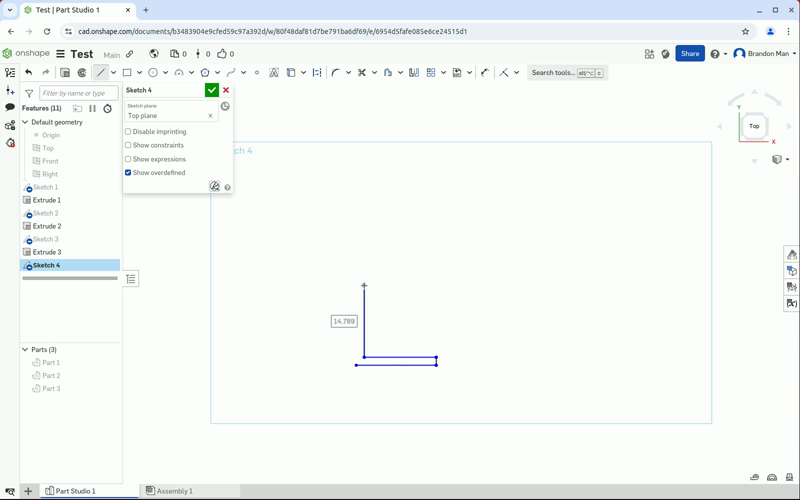
mouse_move(394, 285)
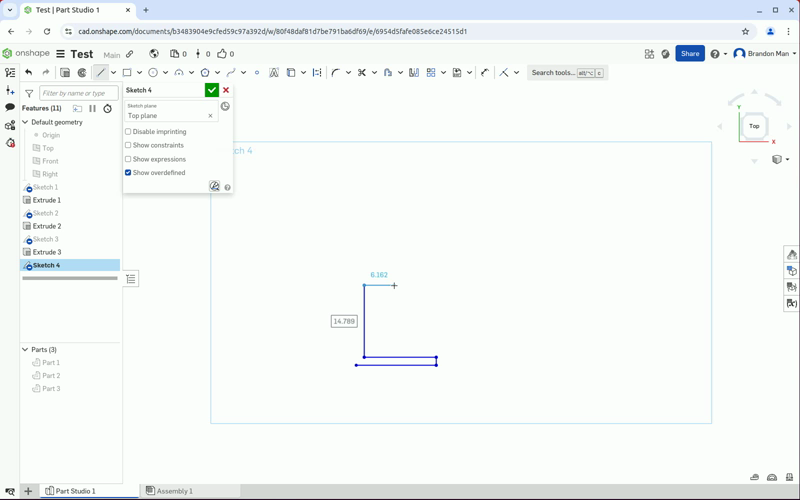
mouse_move(356, 285)
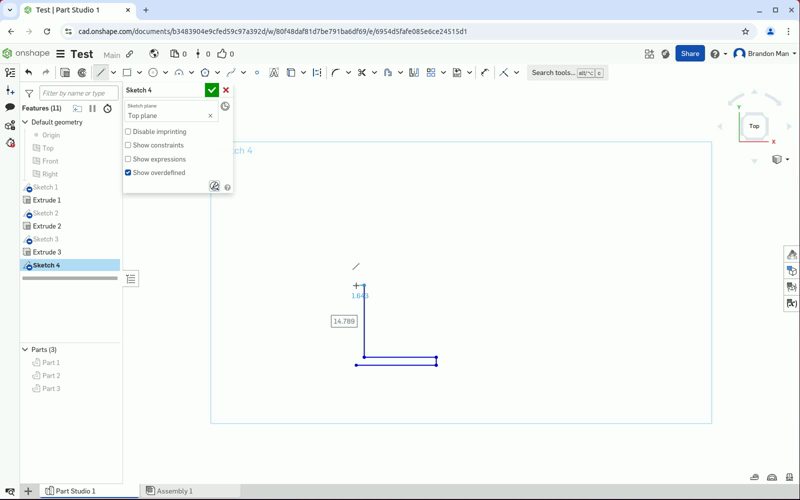
click(356, 285)
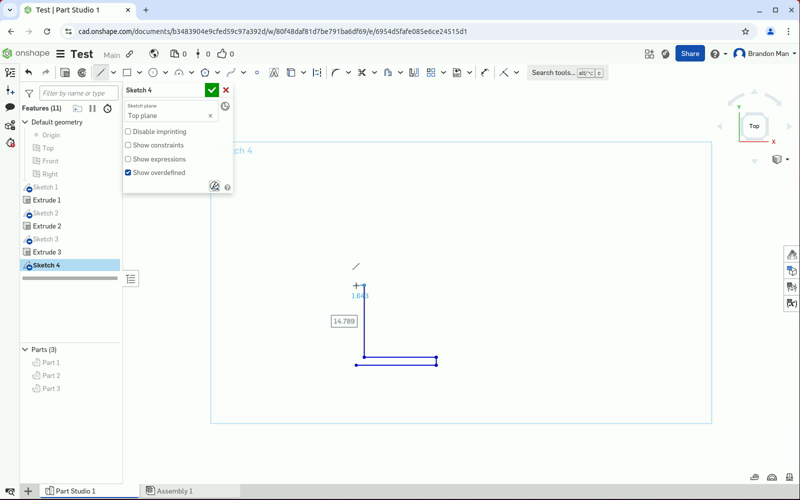
key_up(shift)
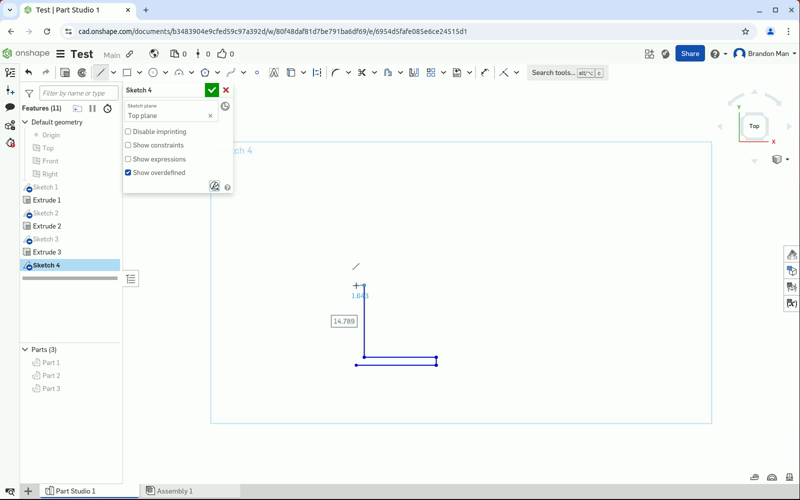
key_down(shift)
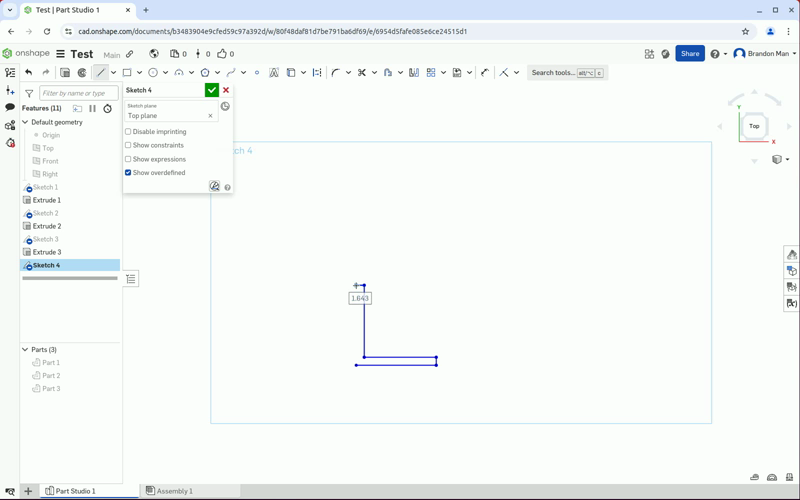
mouse_move(356, 365)
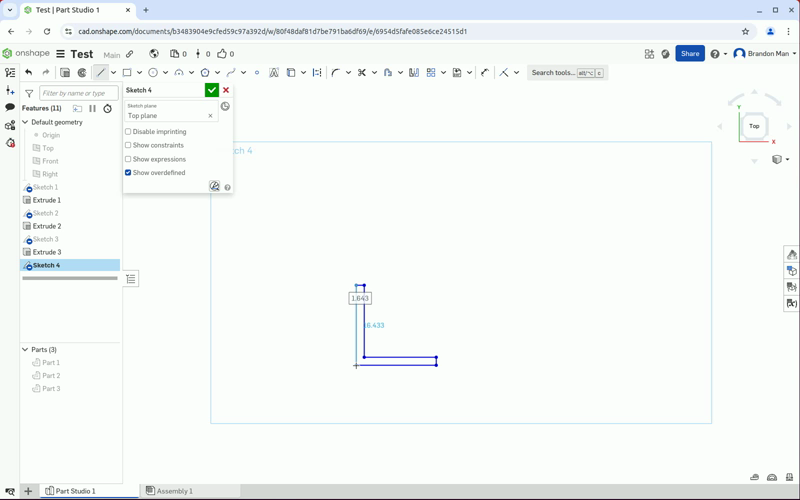
key_up(shift)
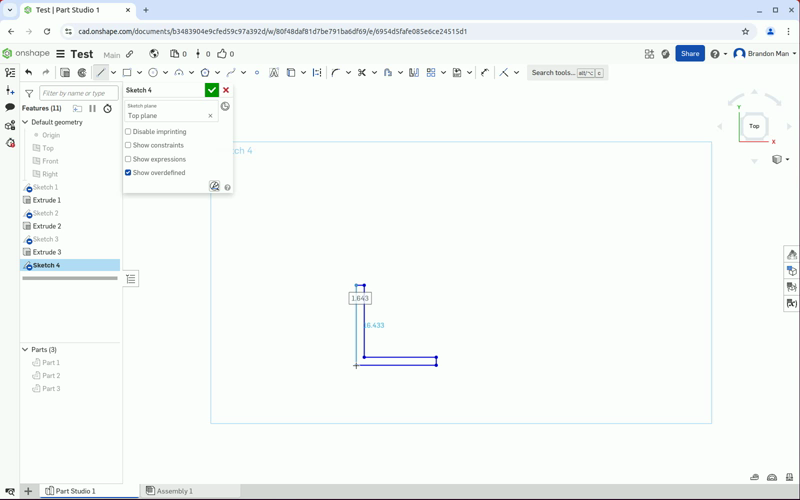
click(356, 365)
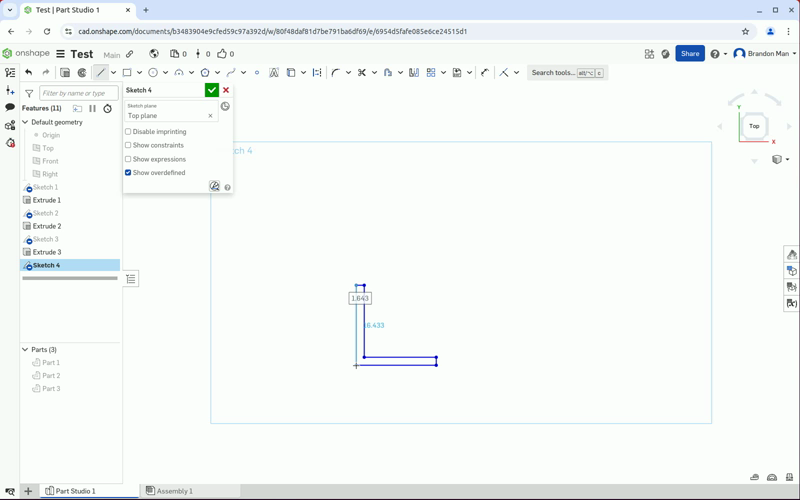
key(esc)
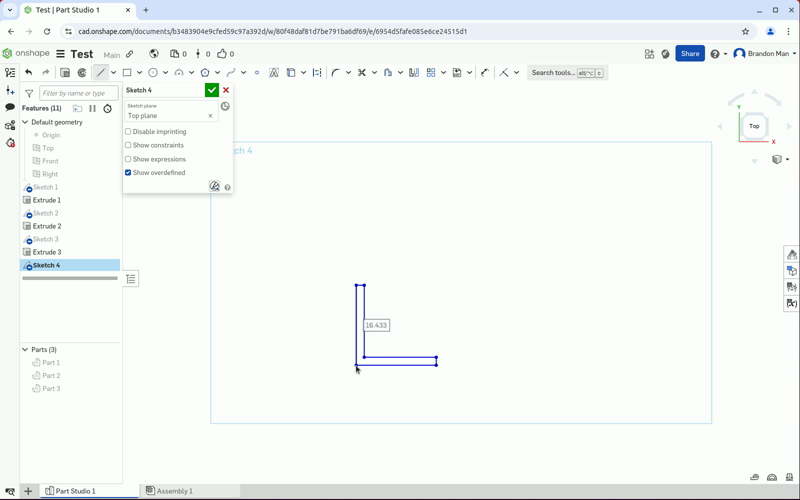
mouse_move(357, 317)
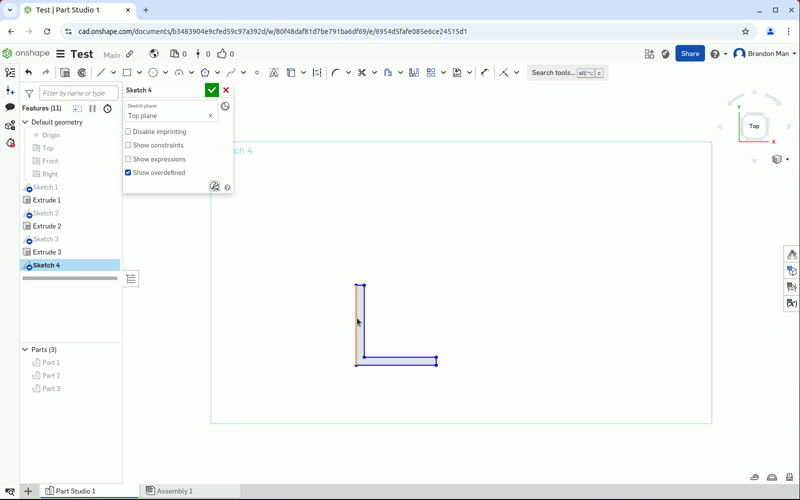
scroll(6)
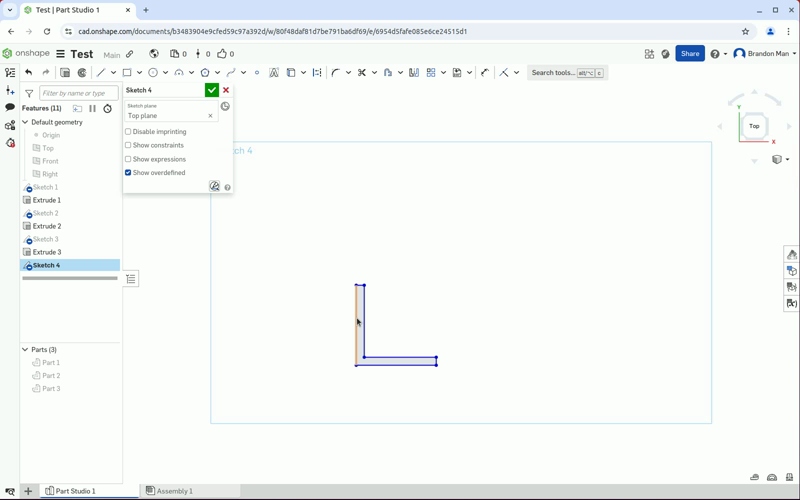
scroll(6)
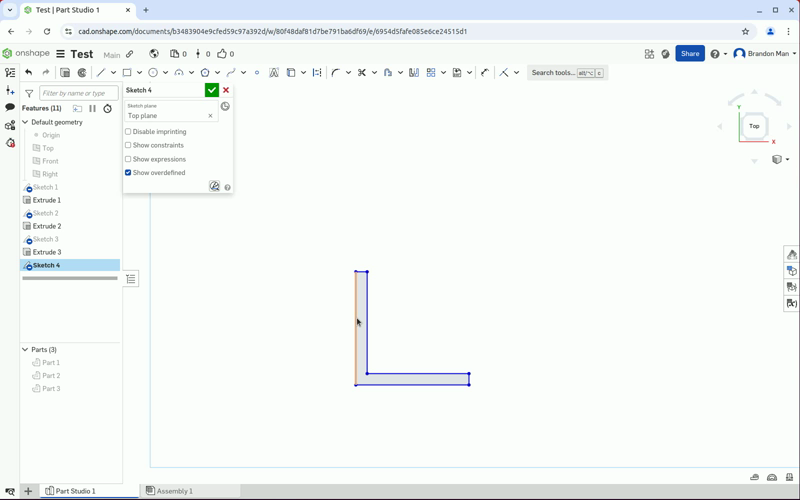
scroll(6)
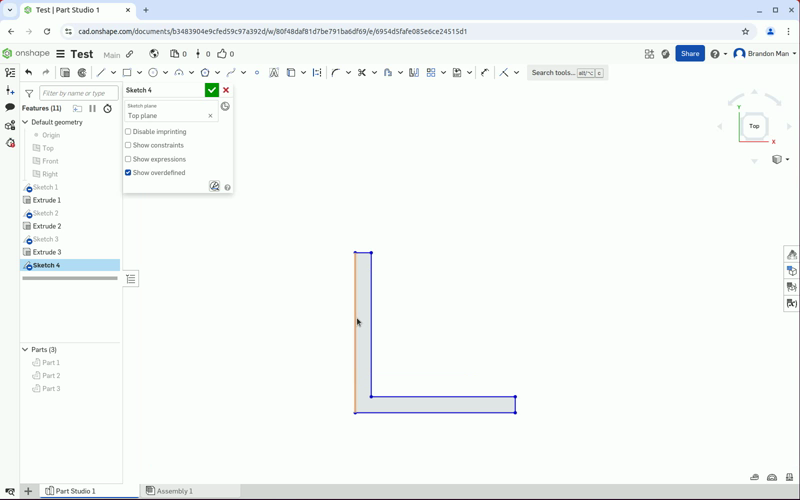
scroll(6)
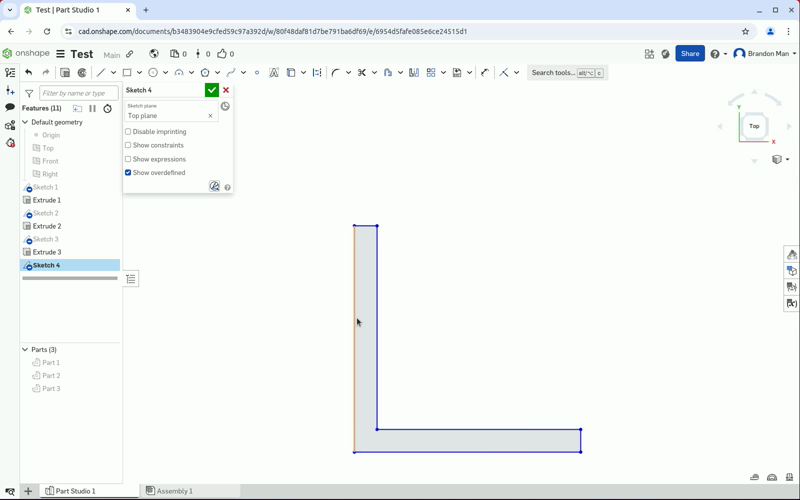
scroll(6)
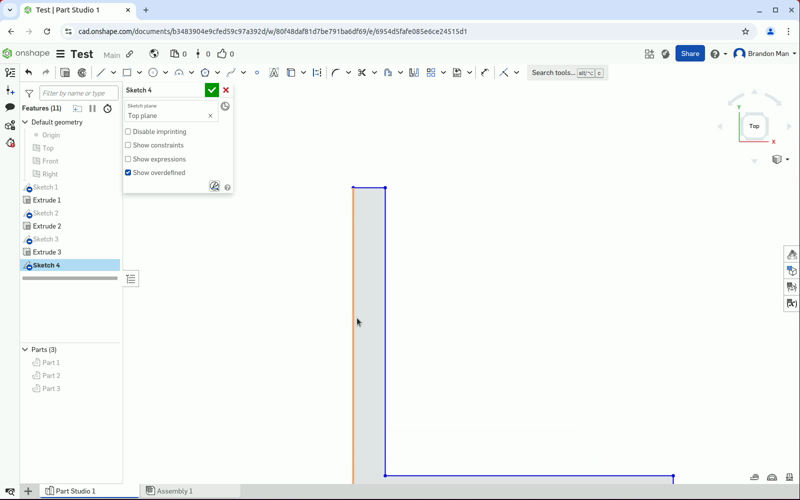
scroll(6)
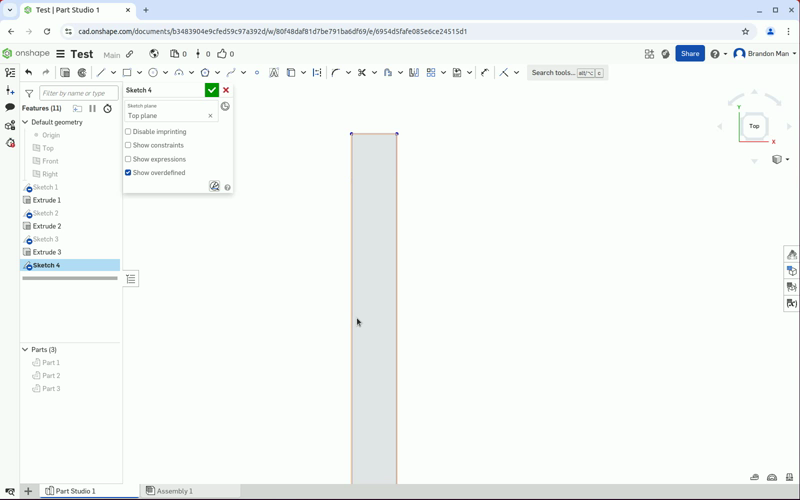
scroll(6)
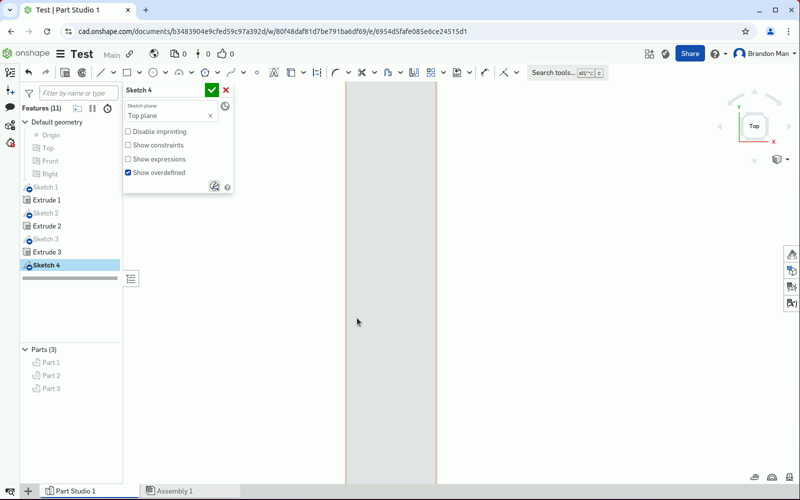
click(357, 317)
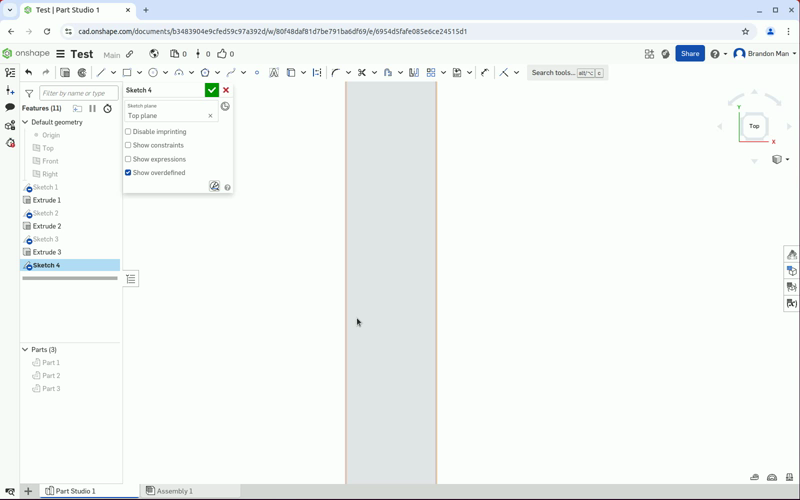
scroll(-6)
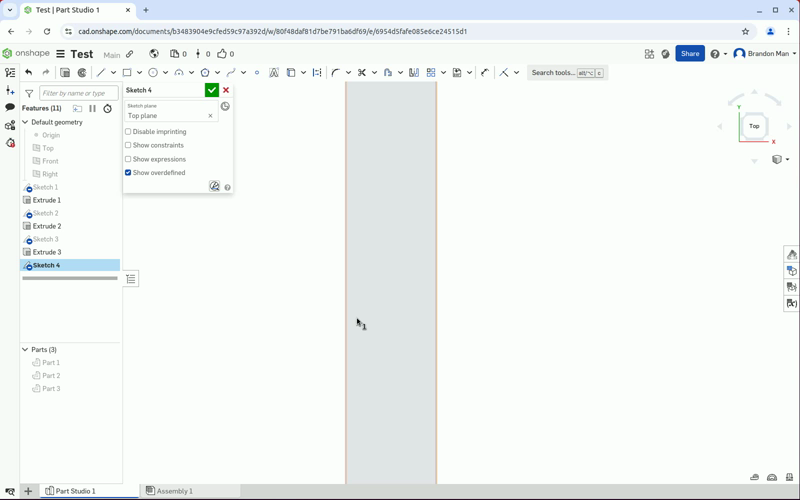
scroll(-6)
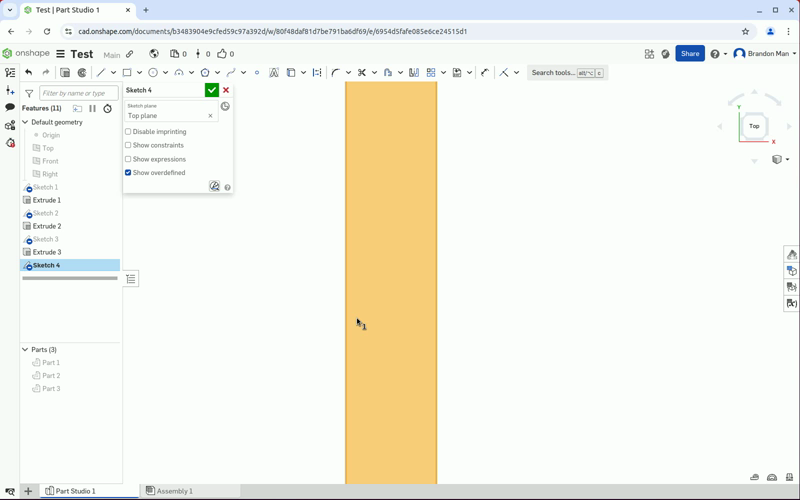
scroll(-6)
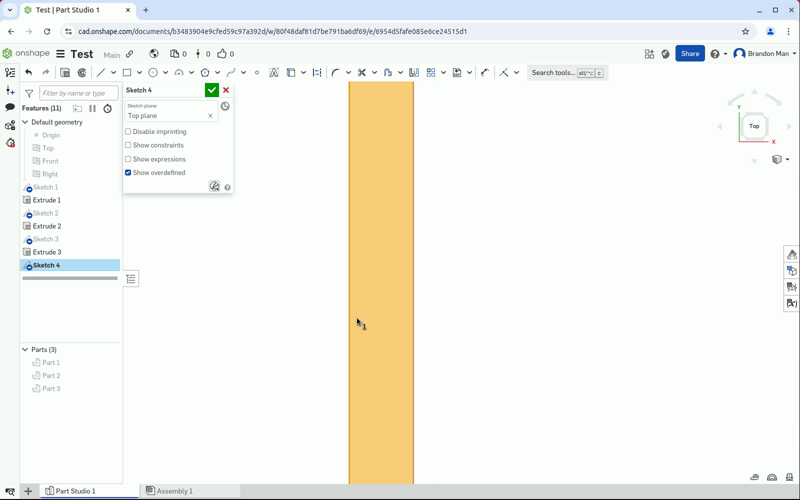
scroll(-6)
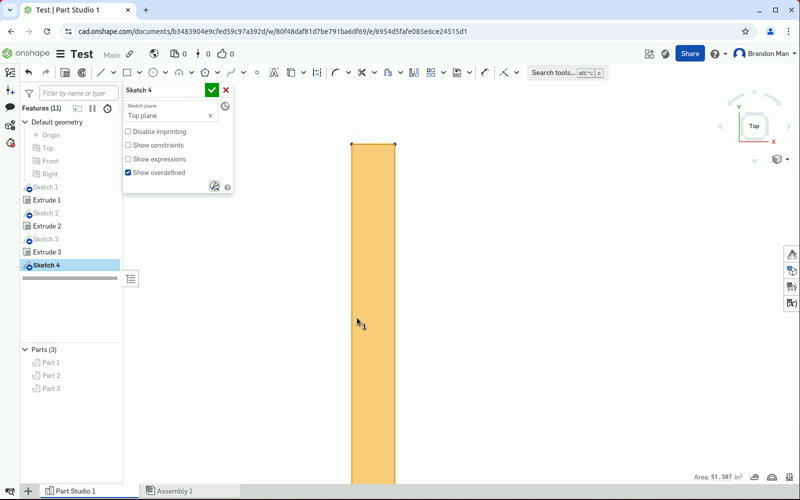
scroll(-6)
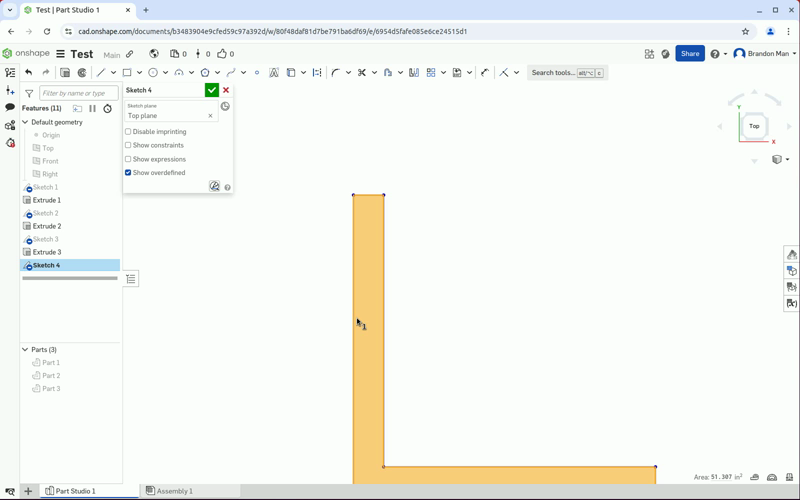
scroll(-6)
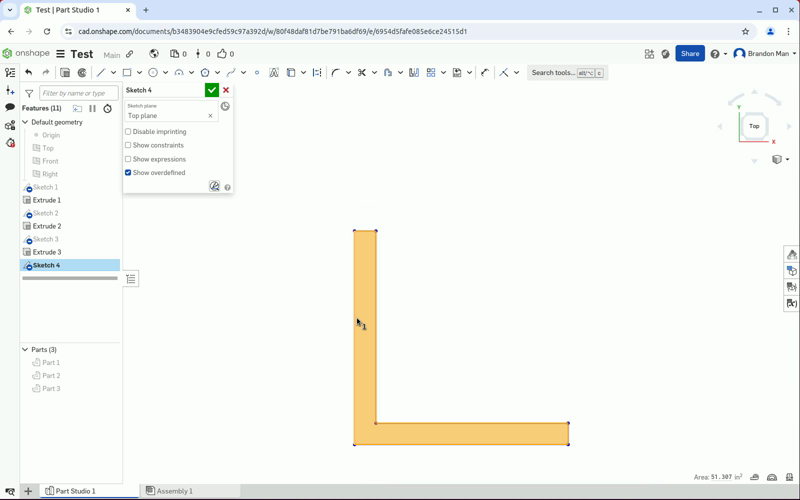
scroll(-6)
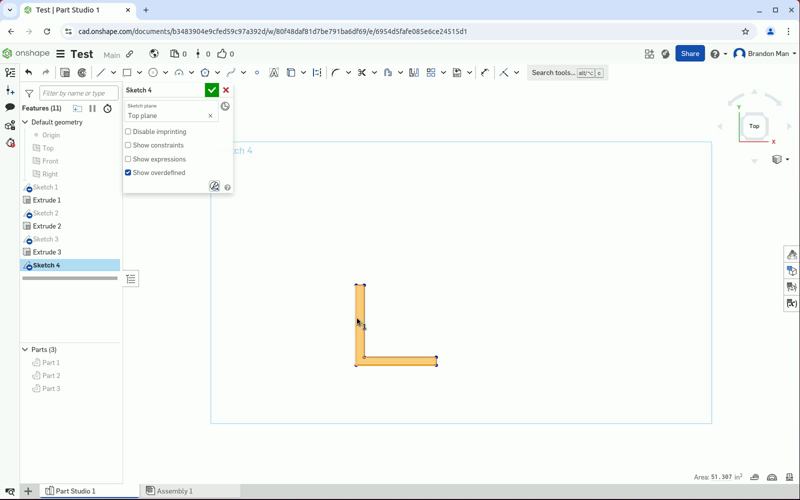
mouse_move(73, 352)
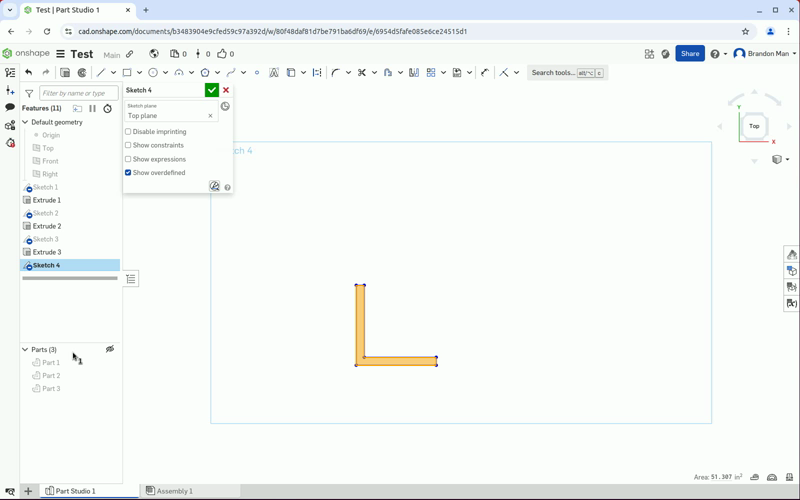
key(shift+y)
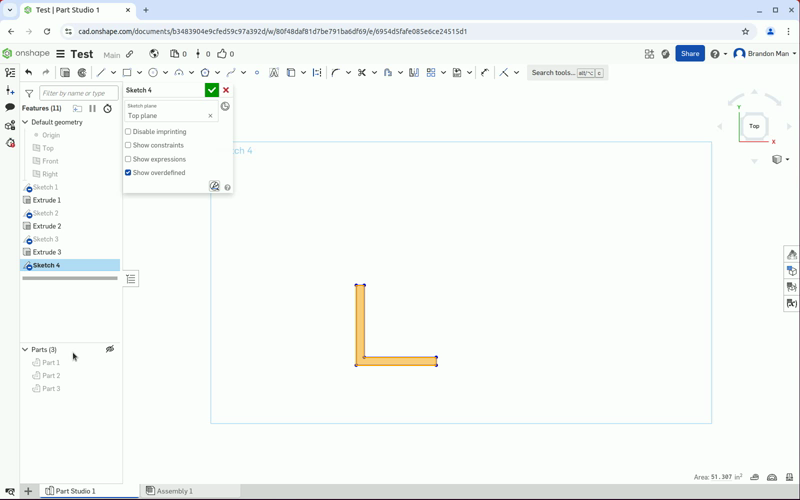
key(shift+e)
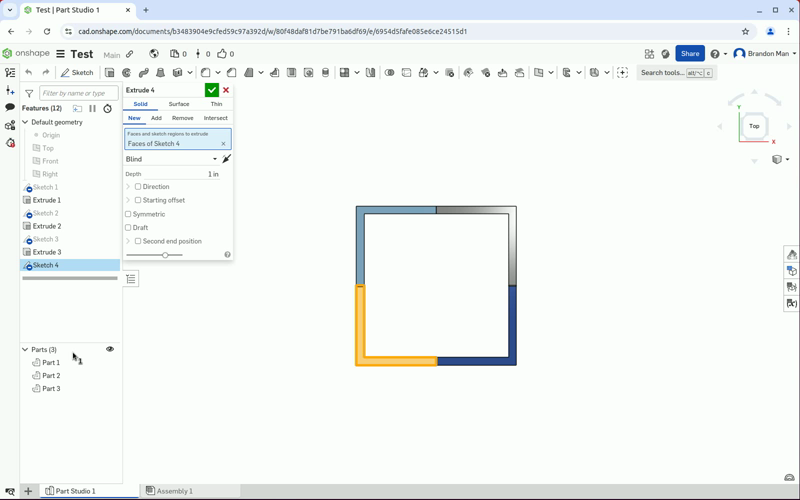
mouse_move(143, 106)
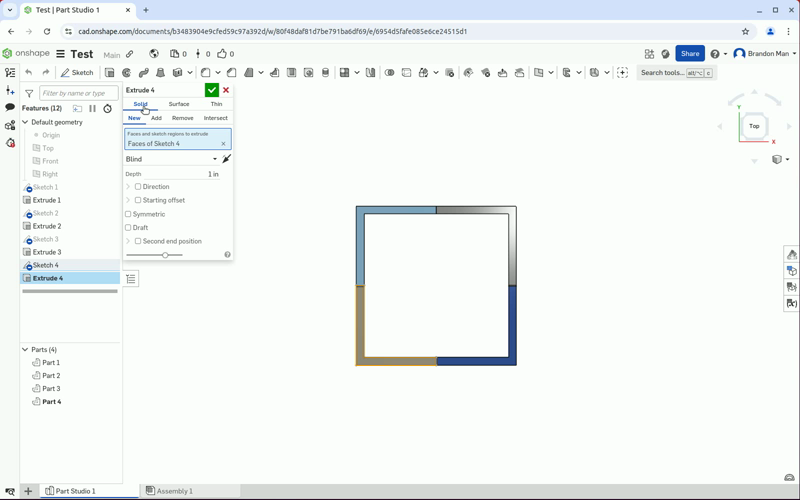
click(143, 106)
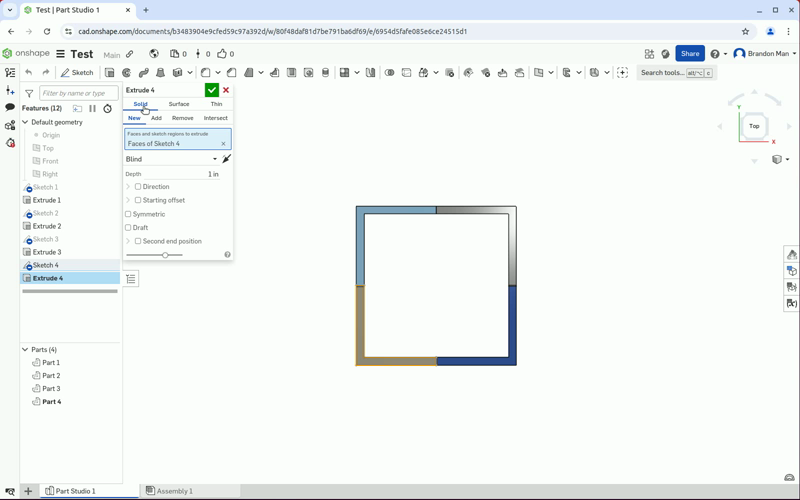
mouse_move(137, 120)
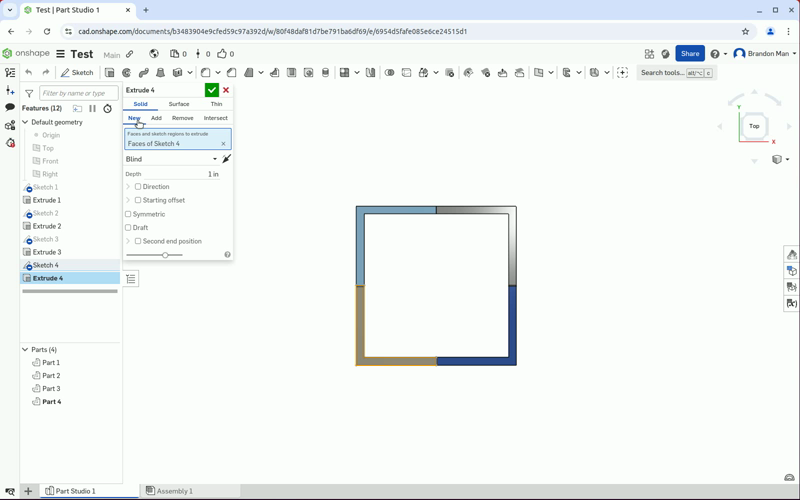
click(137, 120)
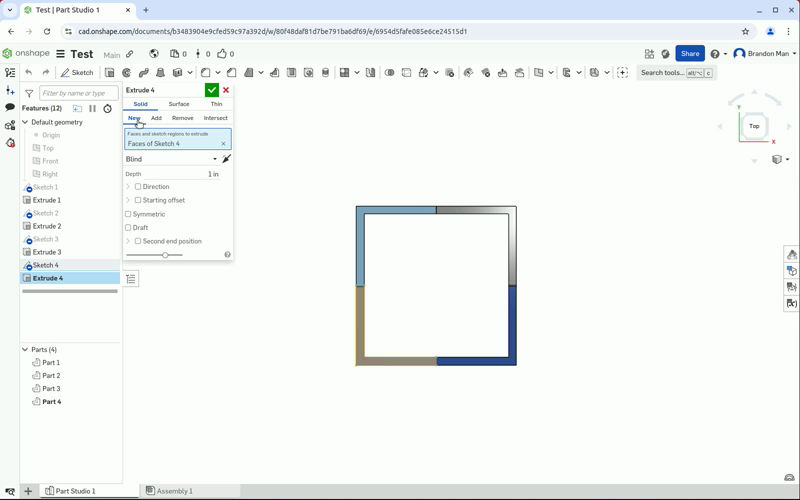
key(tab, 4)
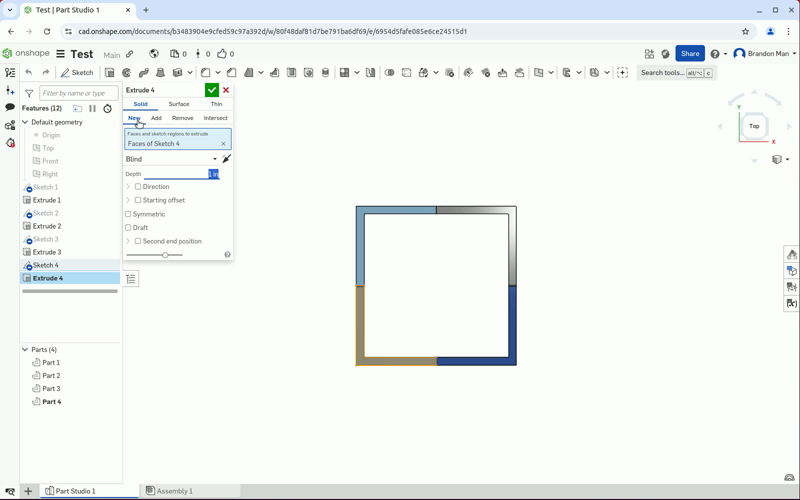
text(23.108)
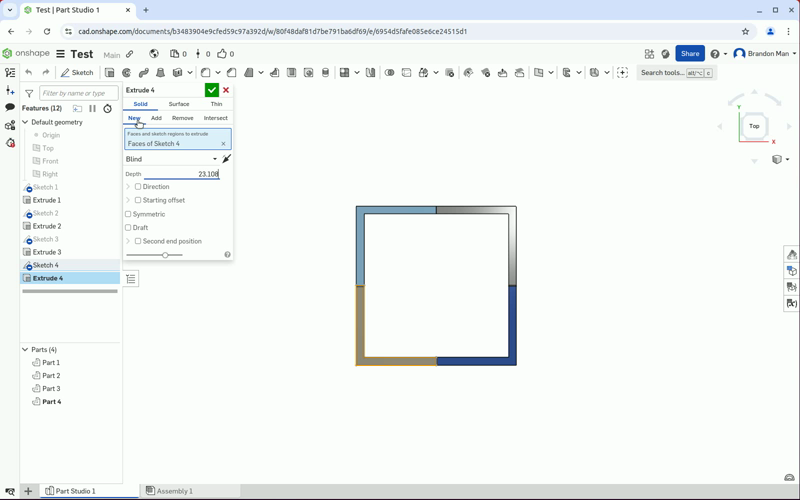
key(enter)
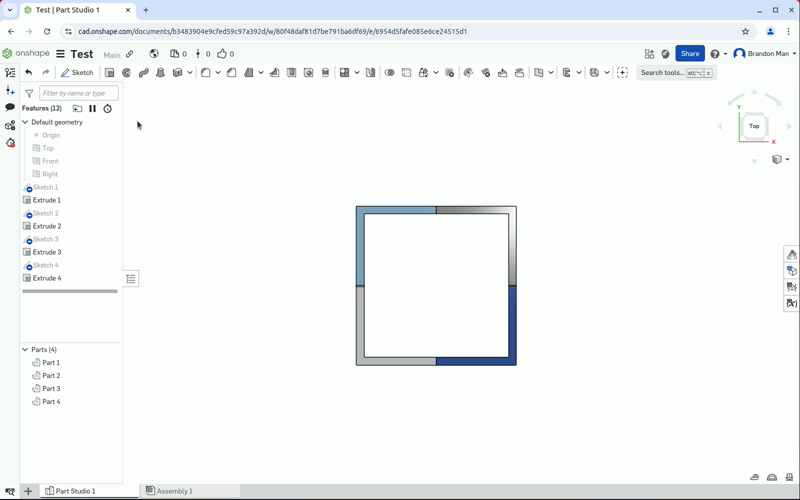
key(shift+h)
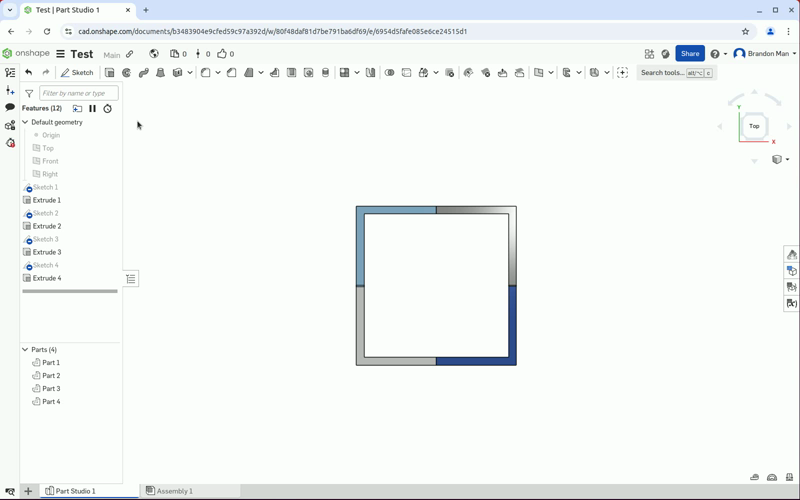
key(shift+h)
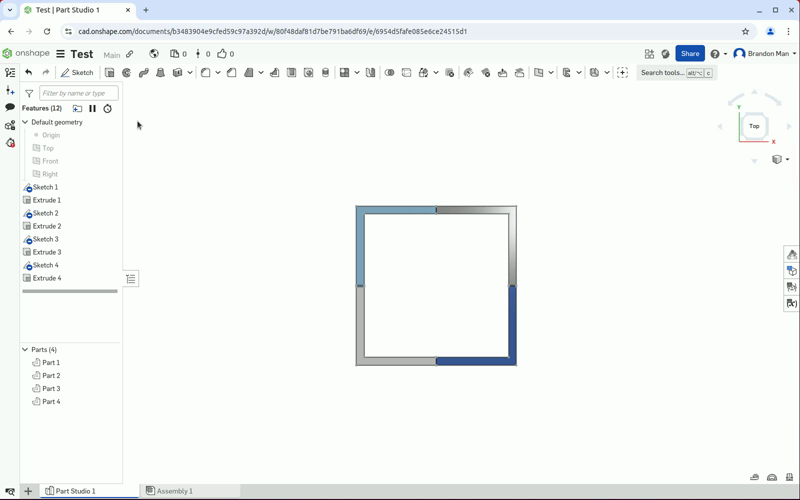
key(shift+7)
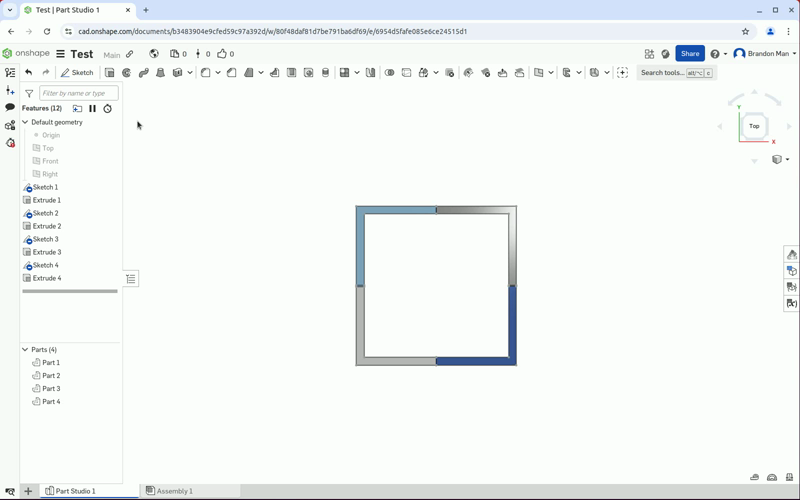
key(up, 3)
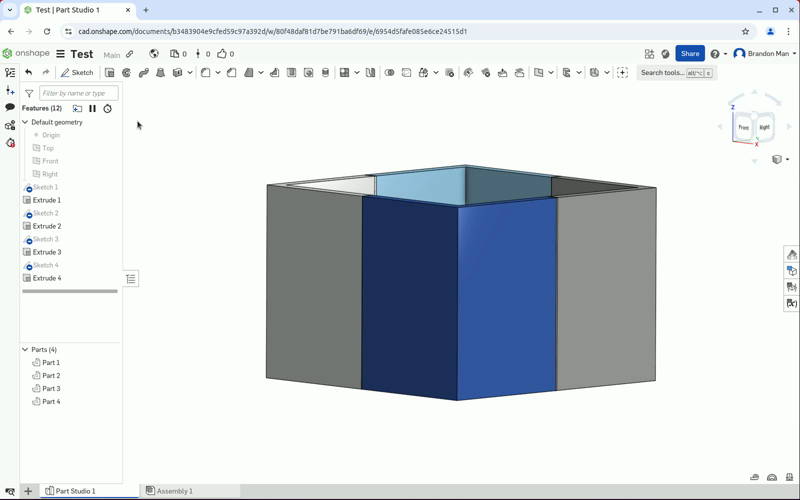
key(left, 3)
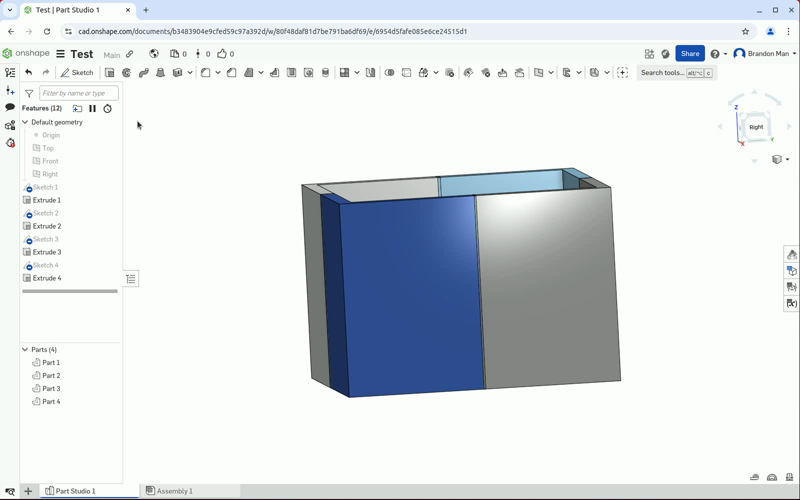
key(right, 3)
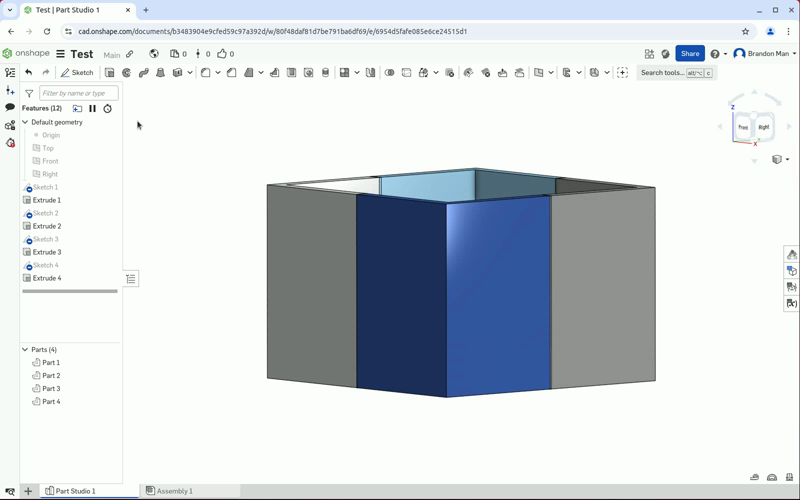
key(down, 3)
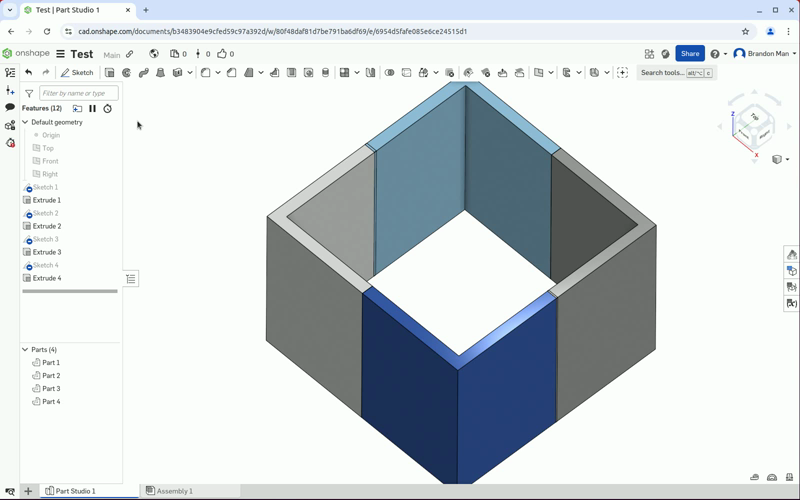
mouse_move(73, 189)
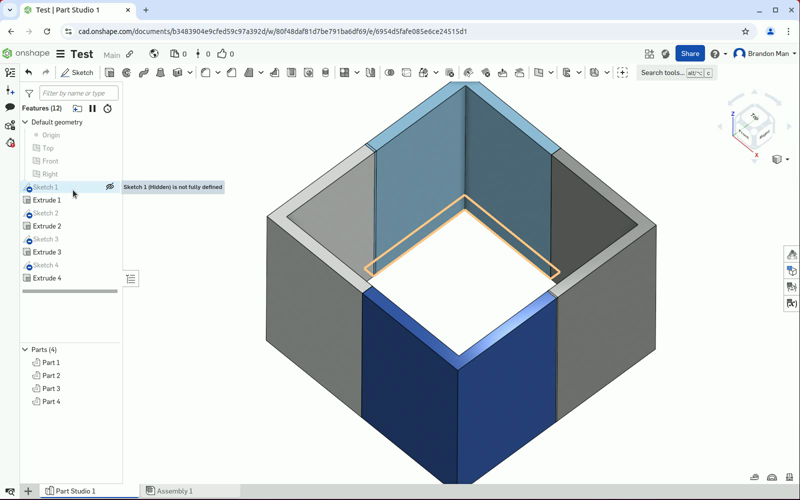
click(73, 189)